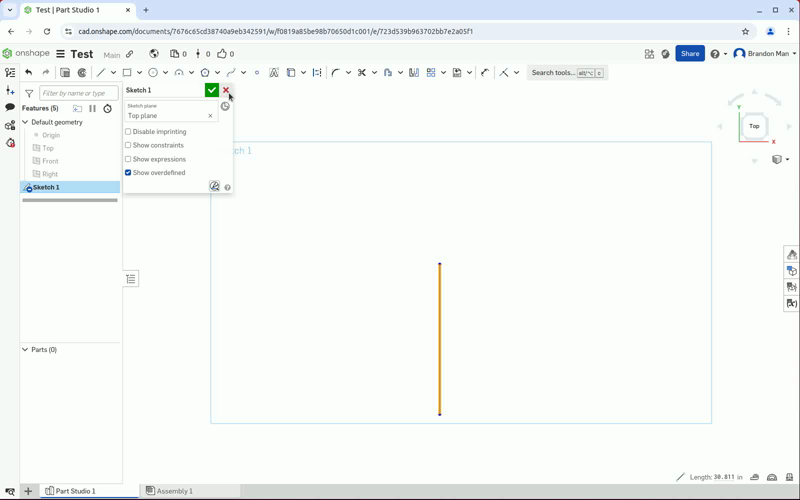
key(shift+h)
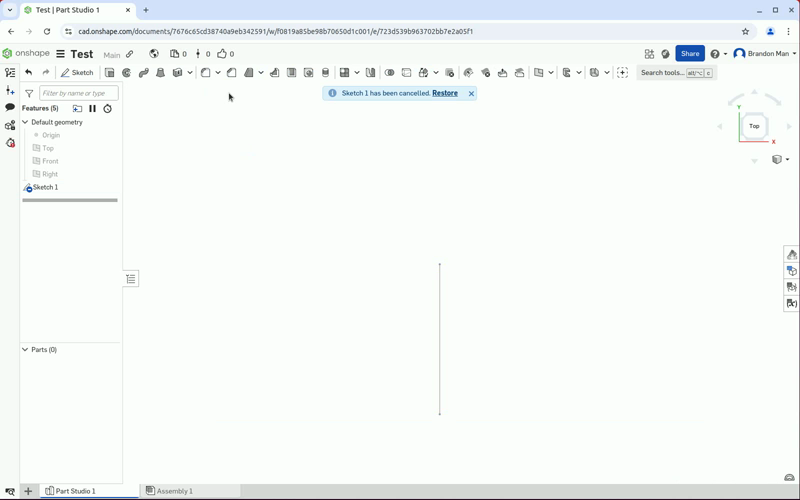
key(shift+s)
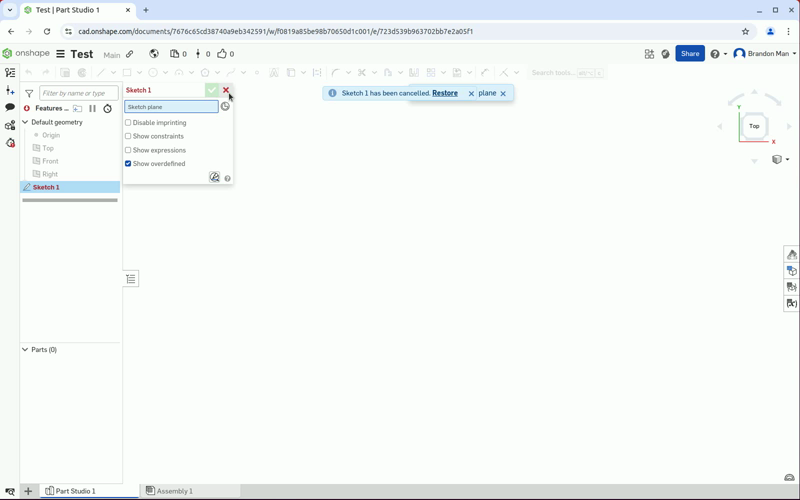
mouse_move(73, 150)
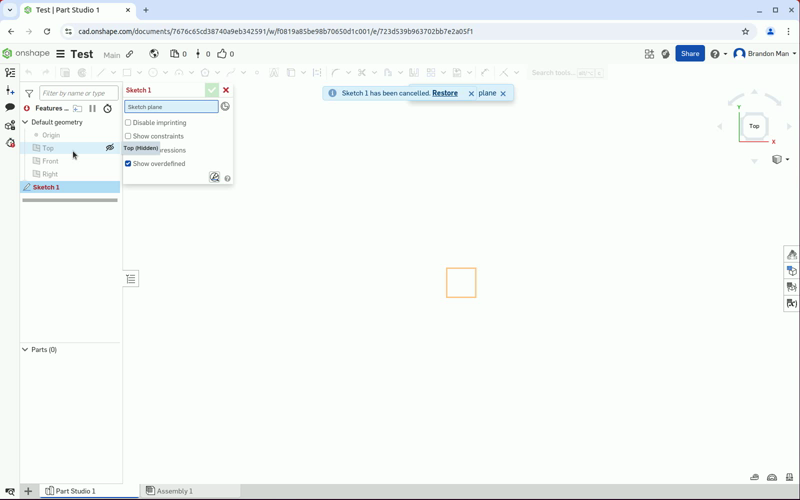
click(73, 150)
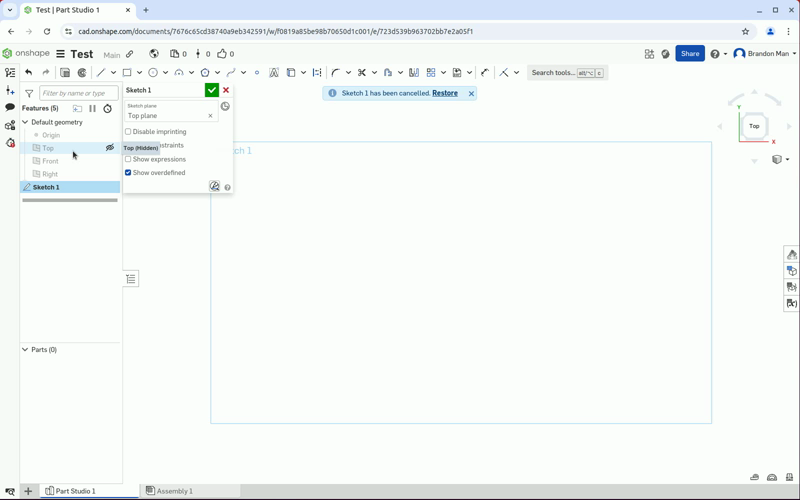
mouse_move(73, 352)
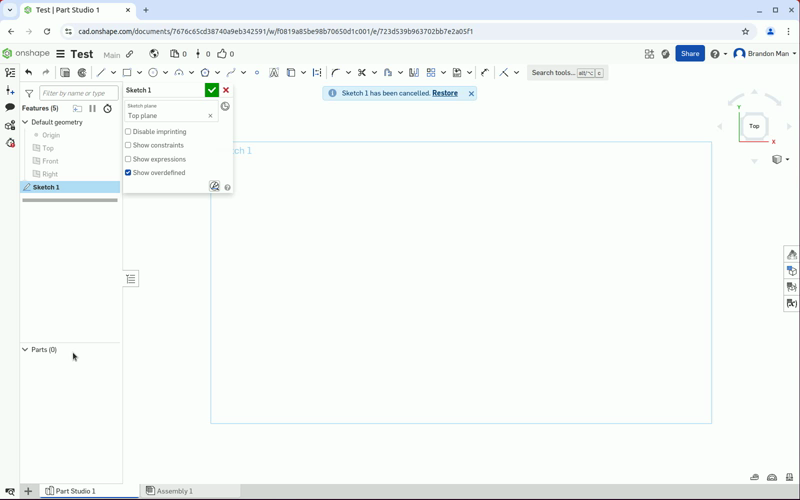
key(y)
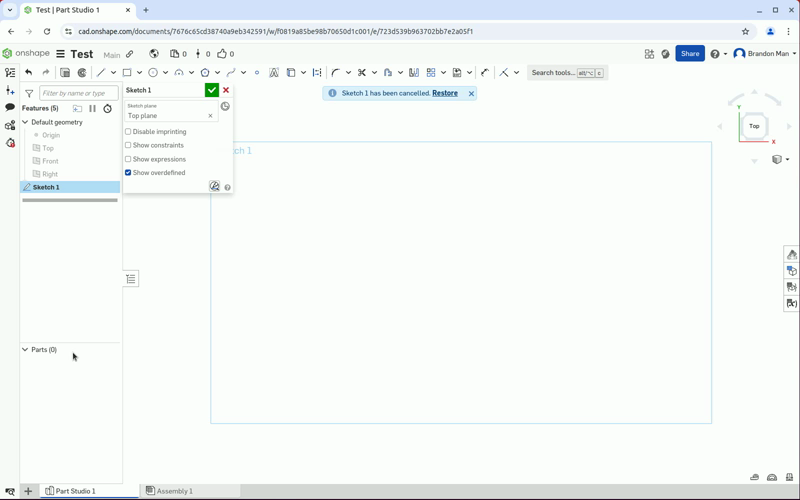
key(l)
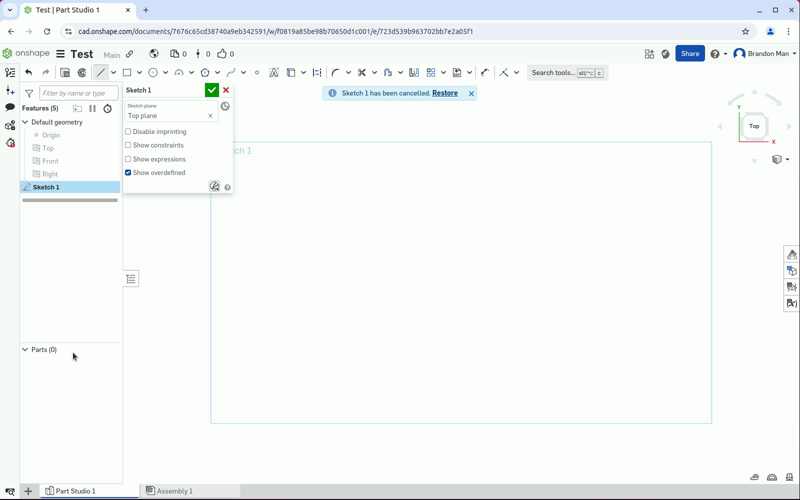
key_down(shift)
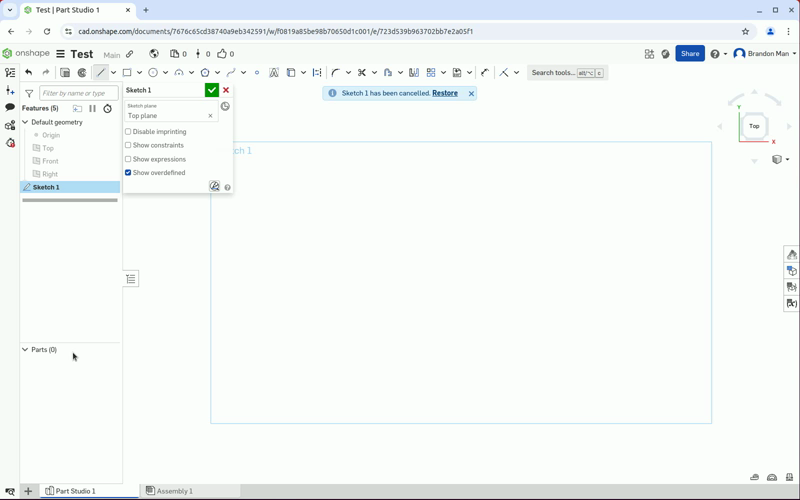
mouse_move(432, 282)
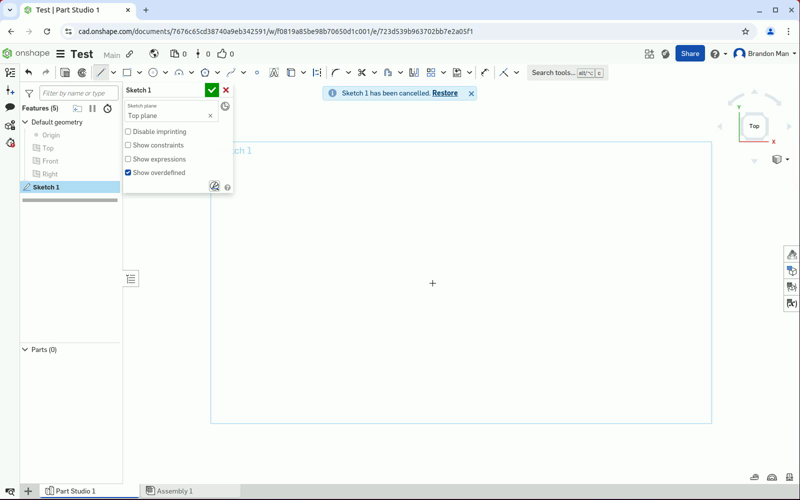
click(432, 282)
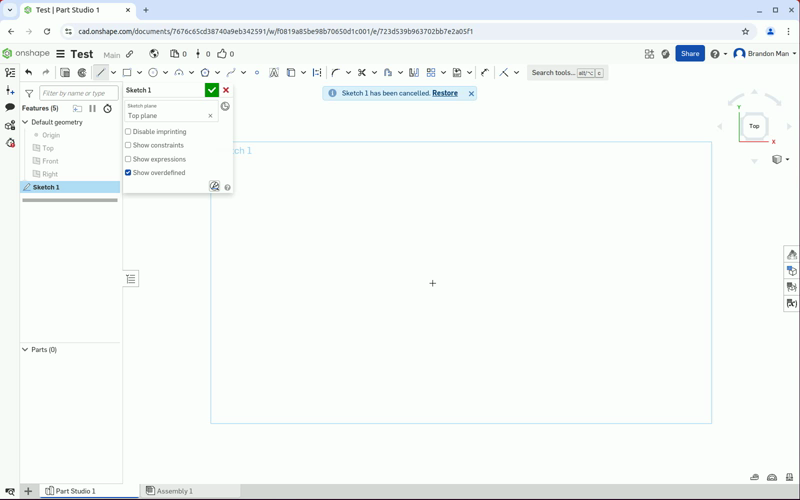
key_up(shift)
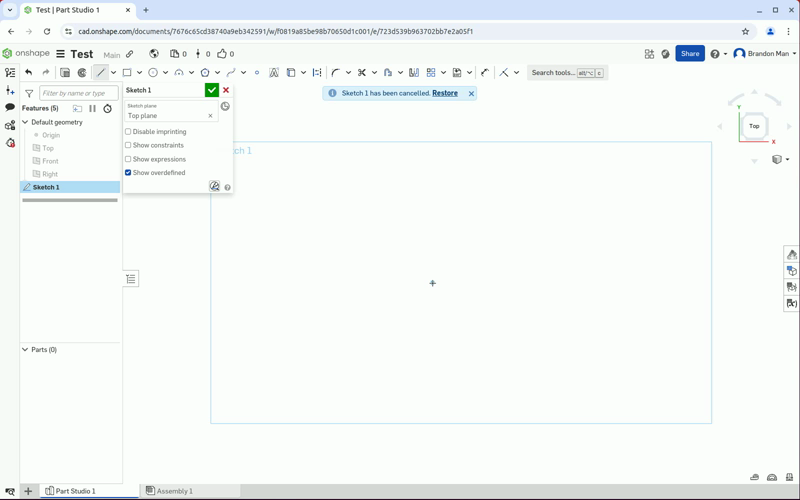
key_down(shift)
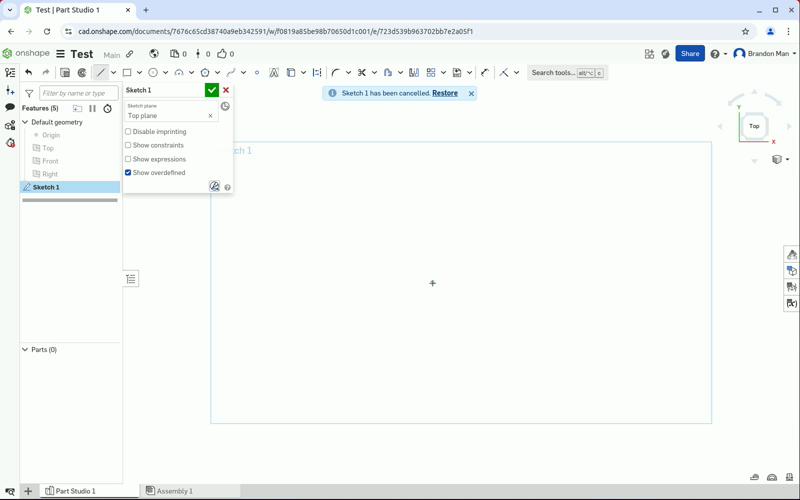
mouse_move(462, 282)
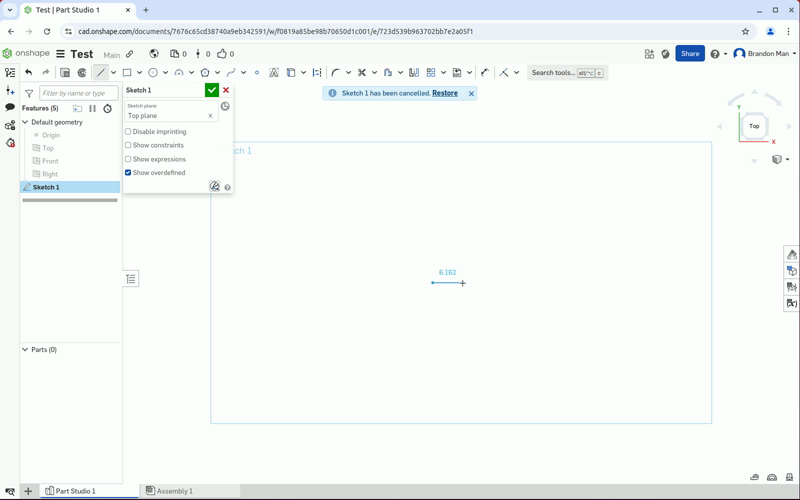
mouse_move(489, 282)
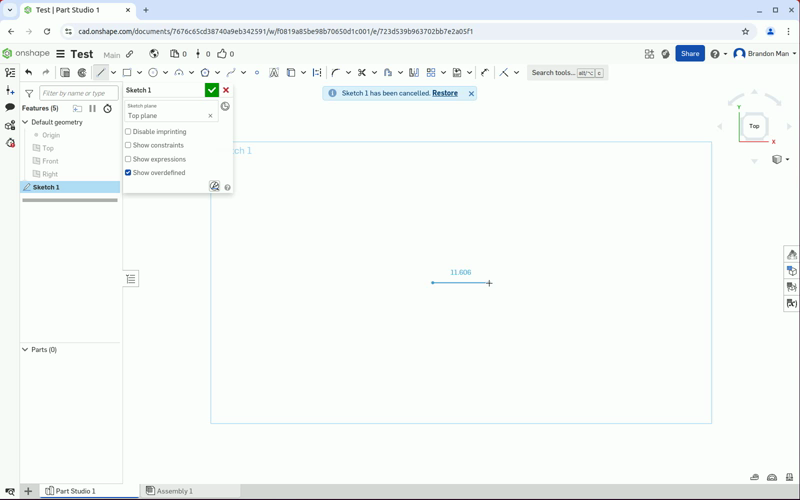
click(489, 282)
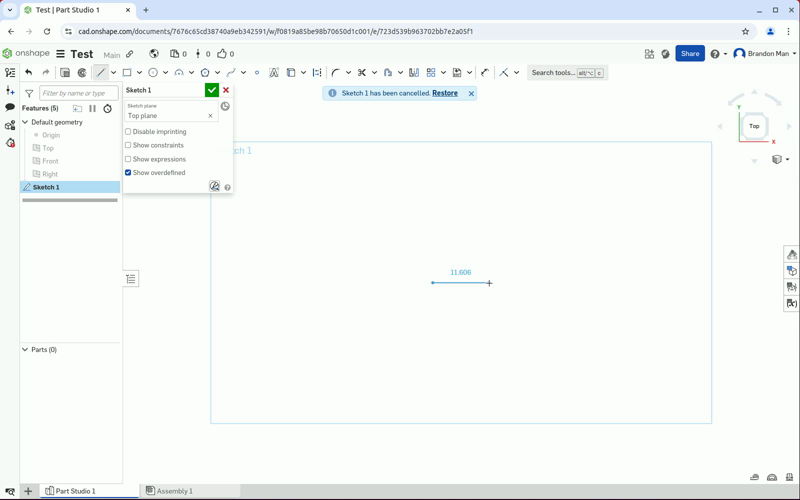
key_up(shift)
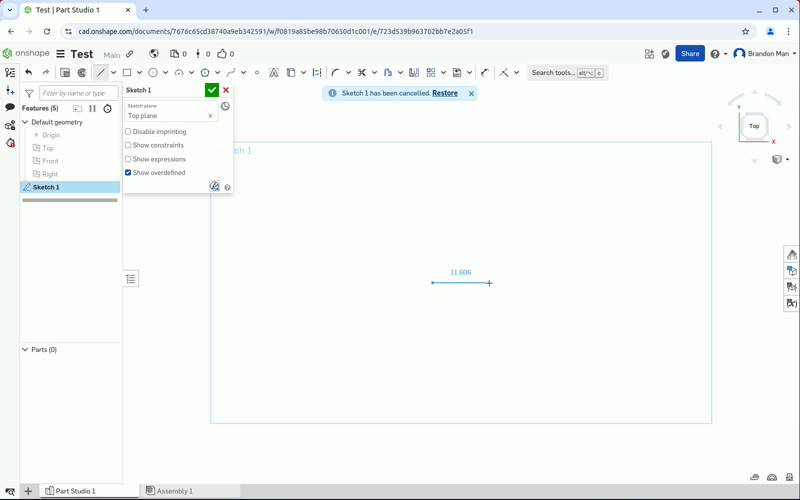
key_down(shift)
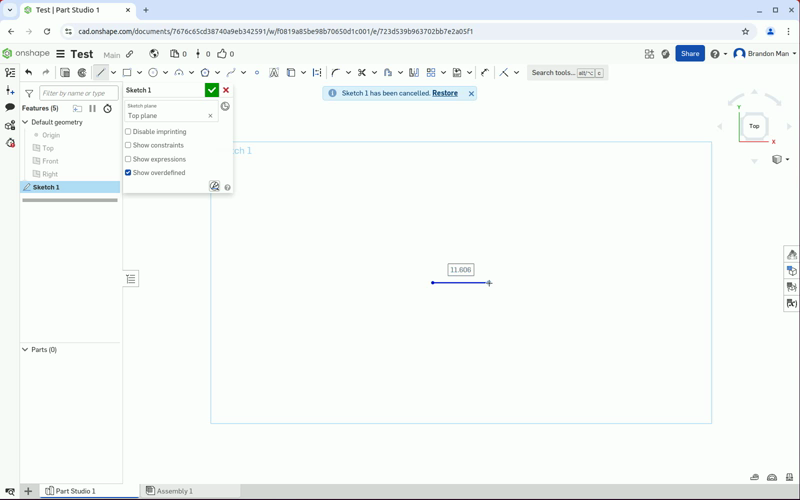
mouse_move(519, 282)
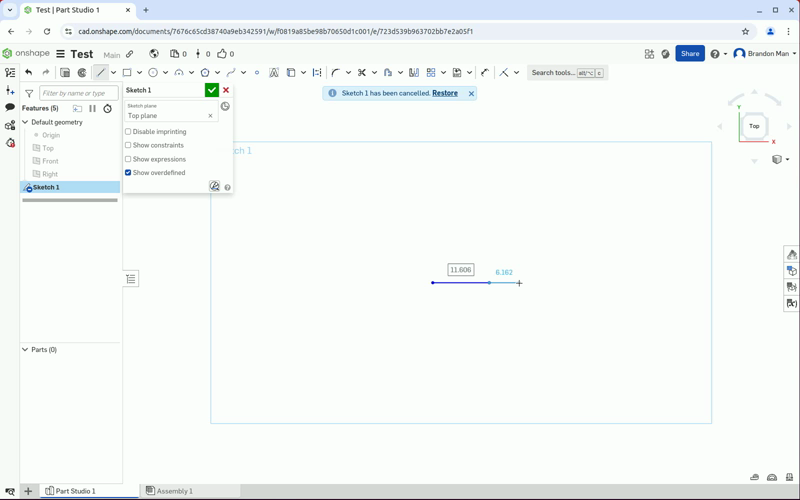
mouse_move(489, 268)
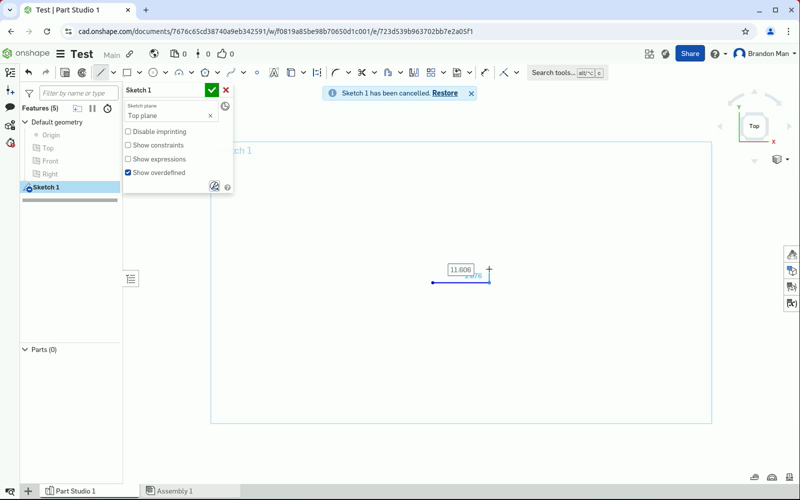
click(489, 268)
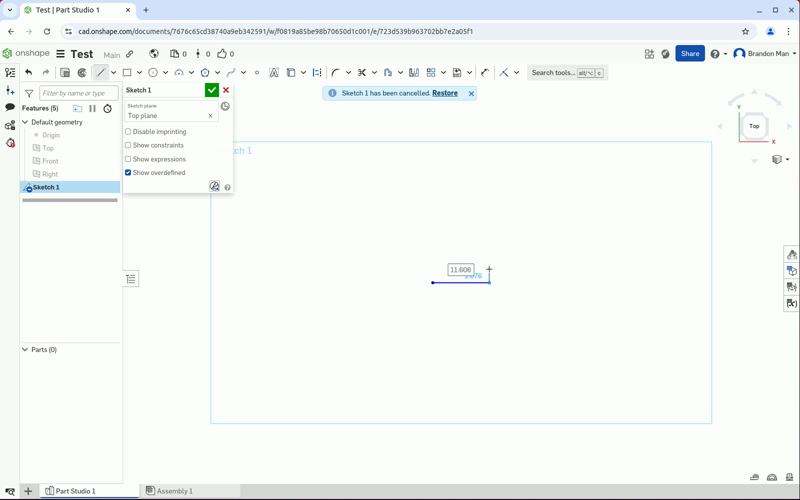
key_up(shift)
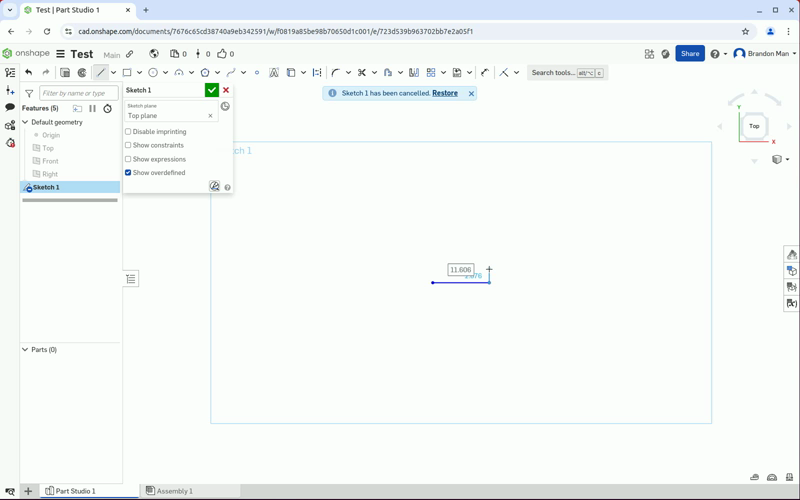
key_down(shift)
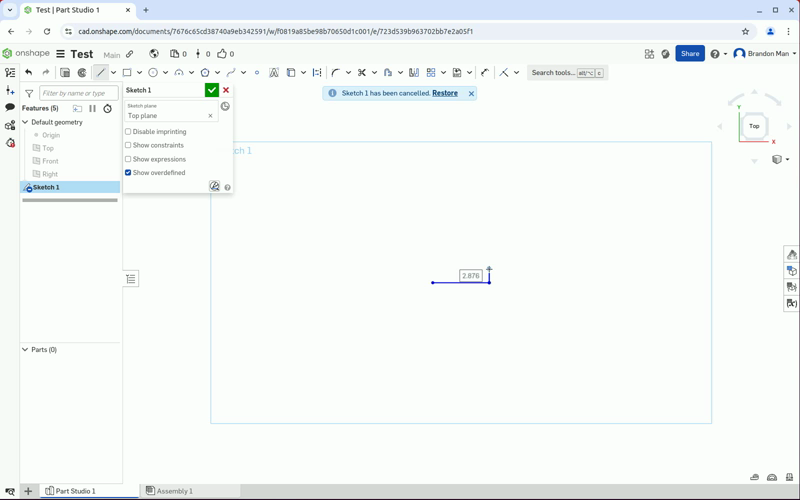
mouse_move(519, 268)
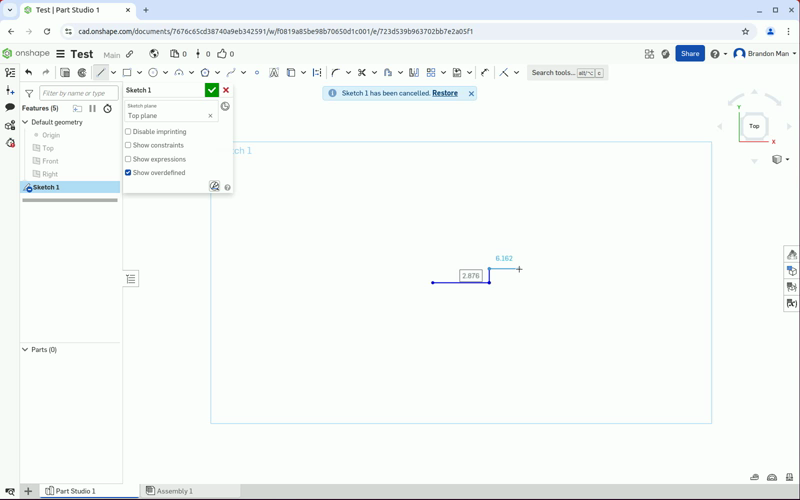
mouse_move(483, 268)
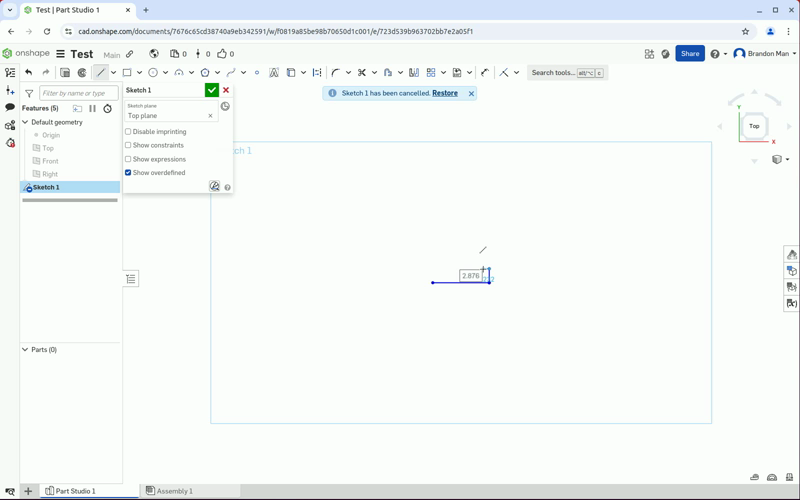
scroll(6)
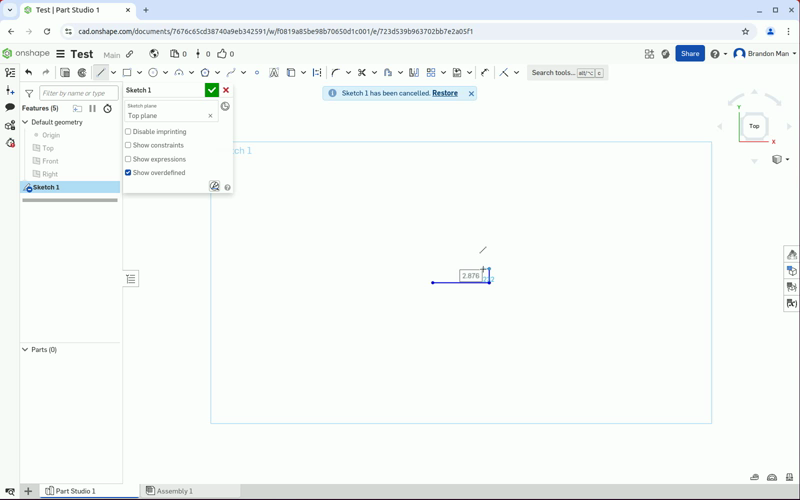
scroll(6)
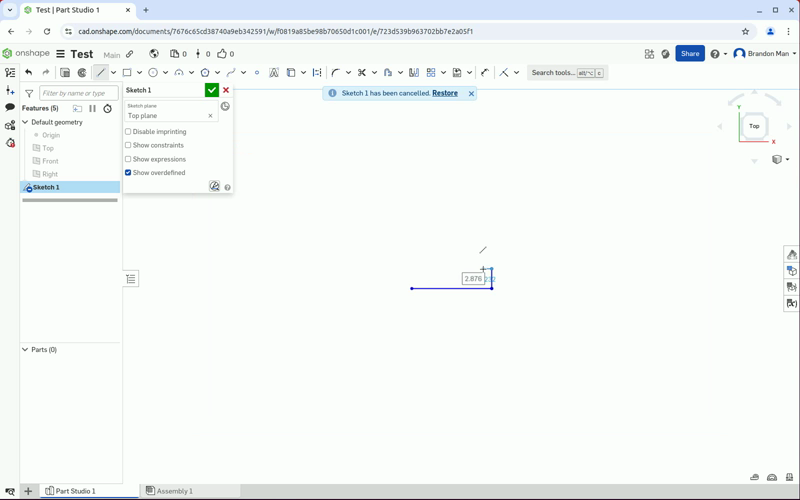
scroll(6)
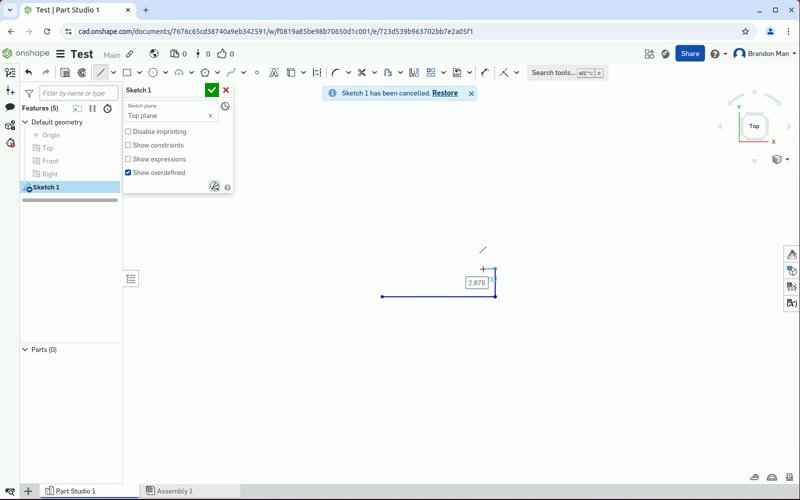
scroll(6)
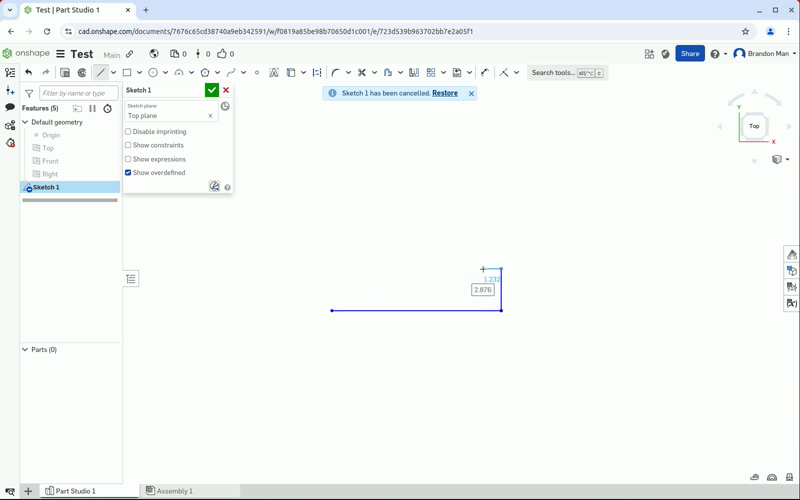
scroll(6)
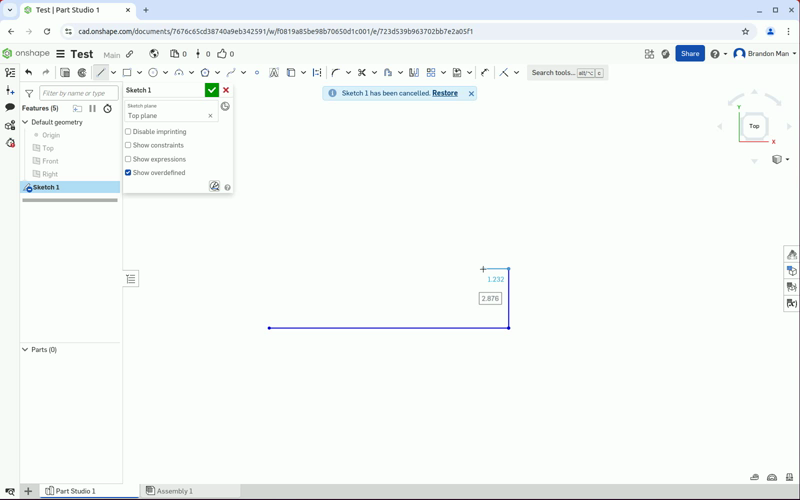
scroll(6)
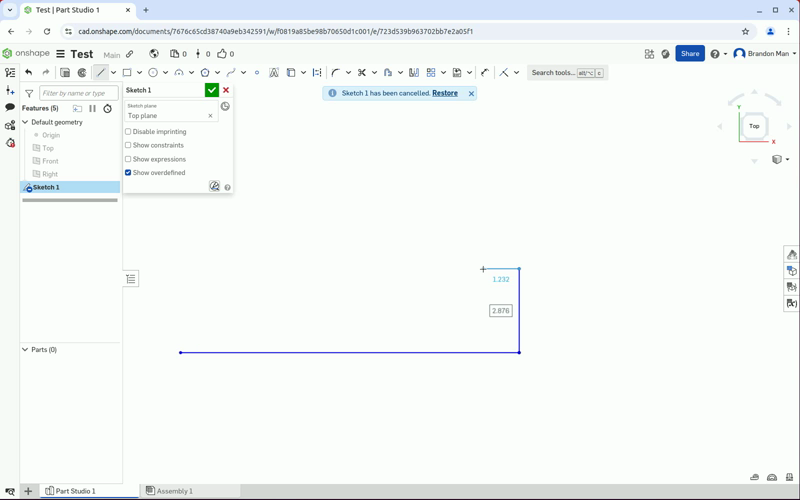
scroll(6)
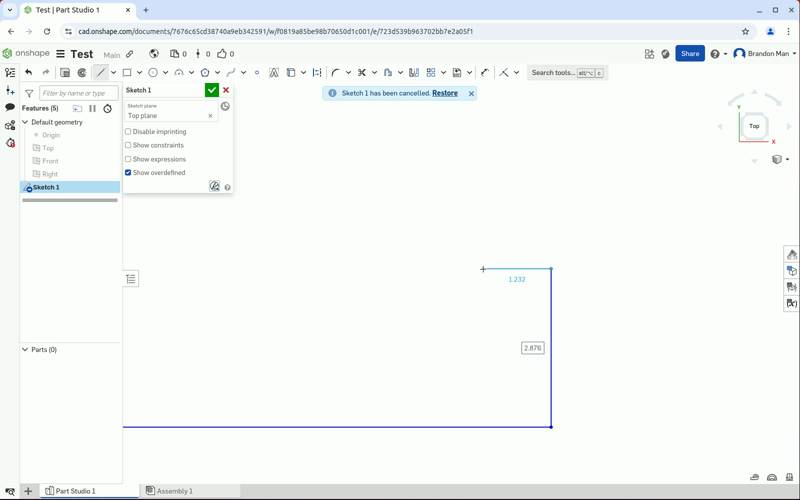
click(483, 268)
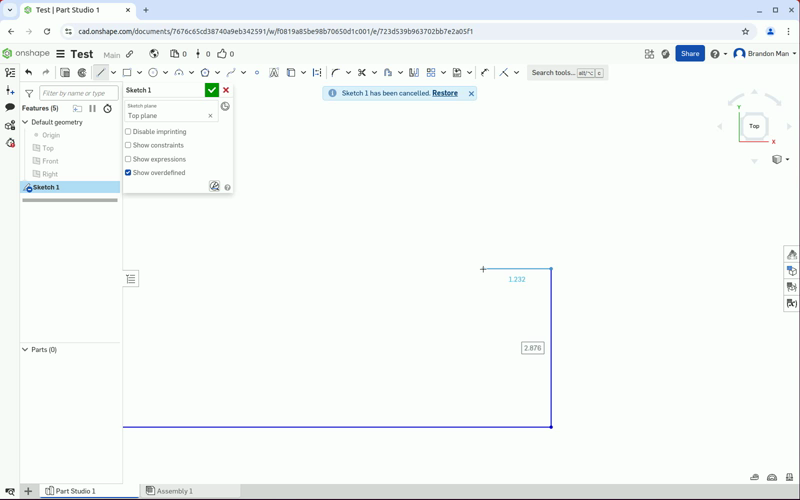
scroll(-6)
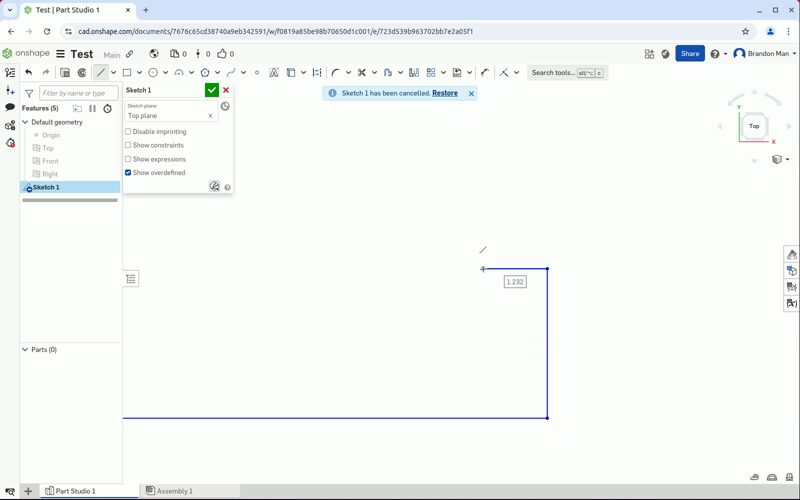
scroll(-6)
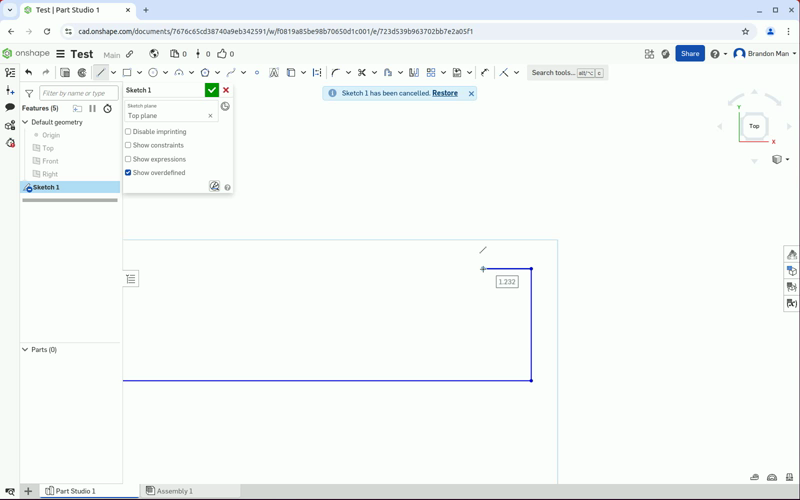
scroll(-6)
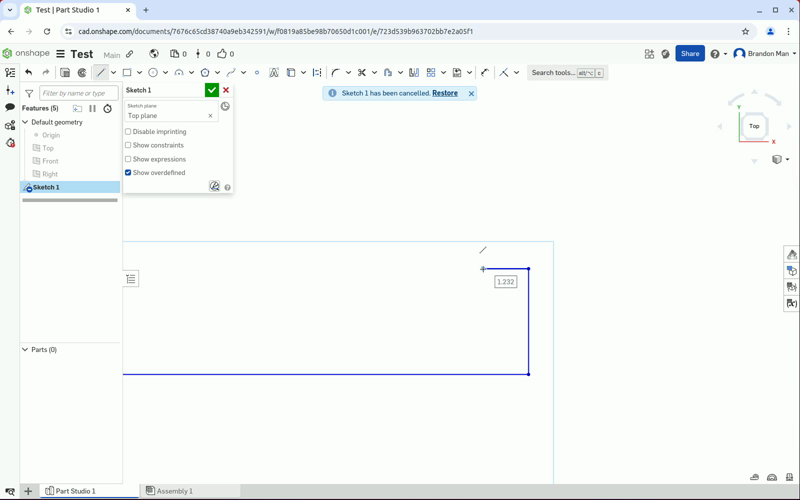
scroll(-6)
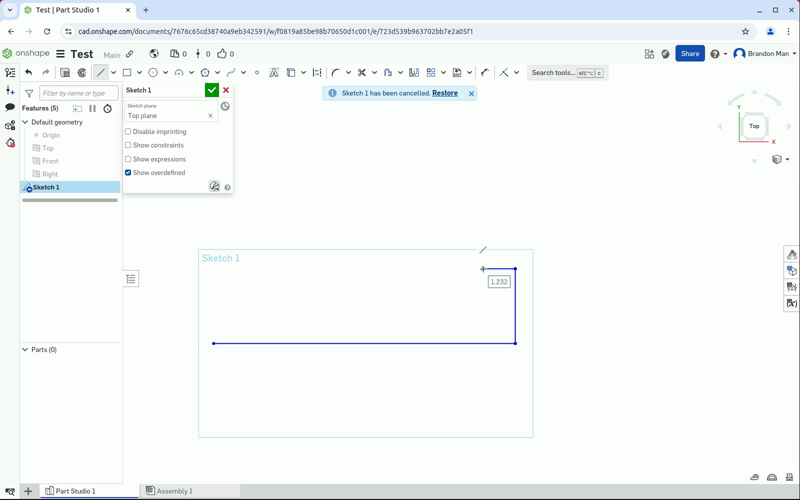
scroll(-6)
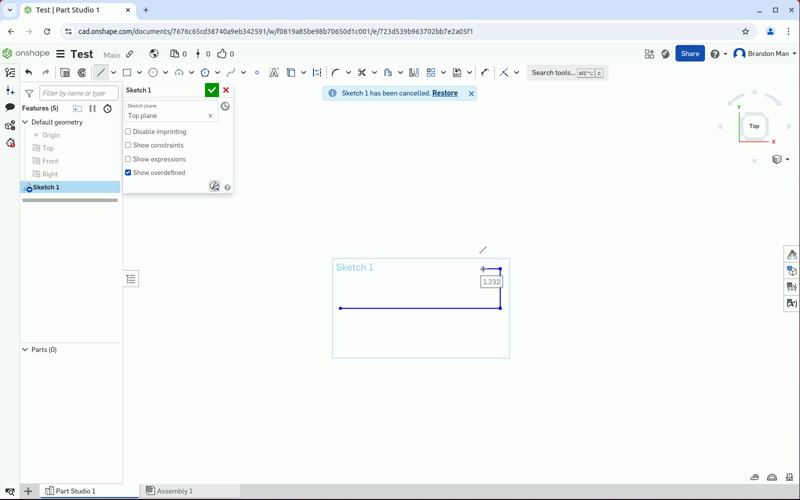
scroll(-6)
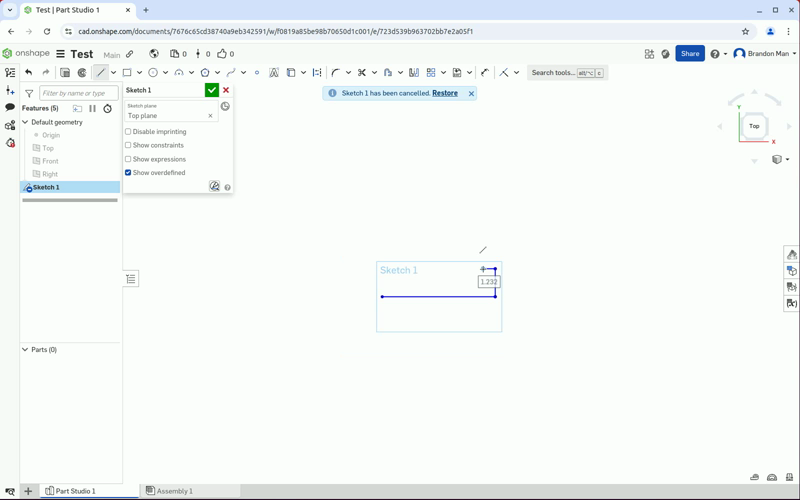
scroll(-6)
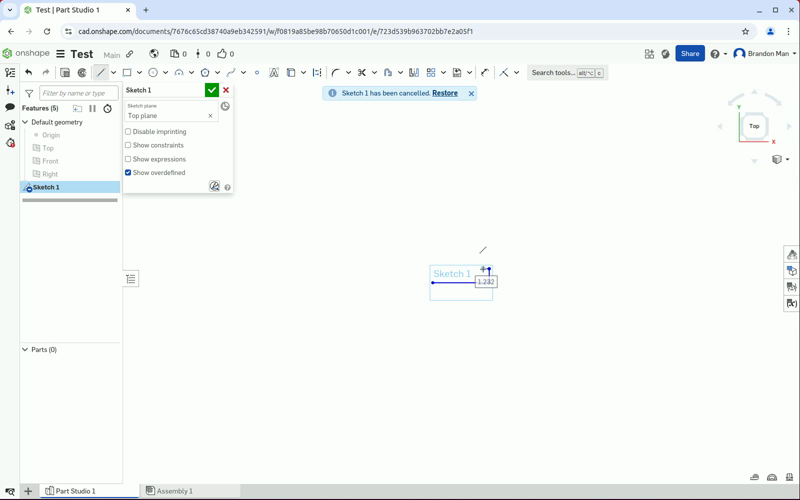
key_up(shift)
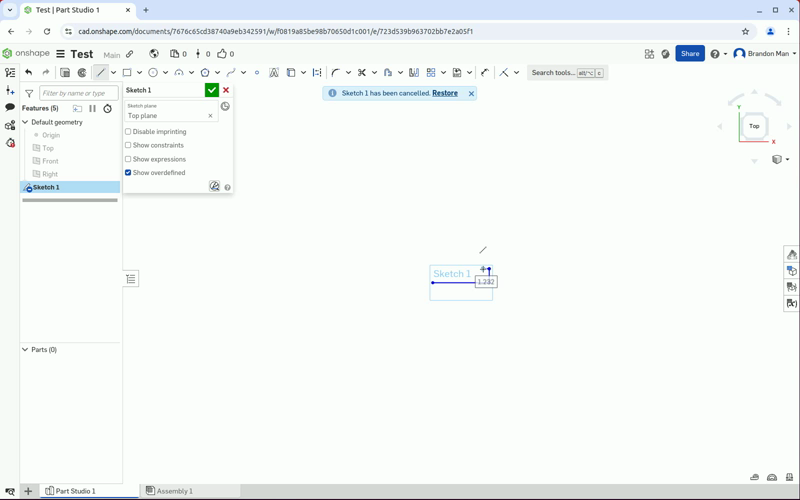
key_down(shift)
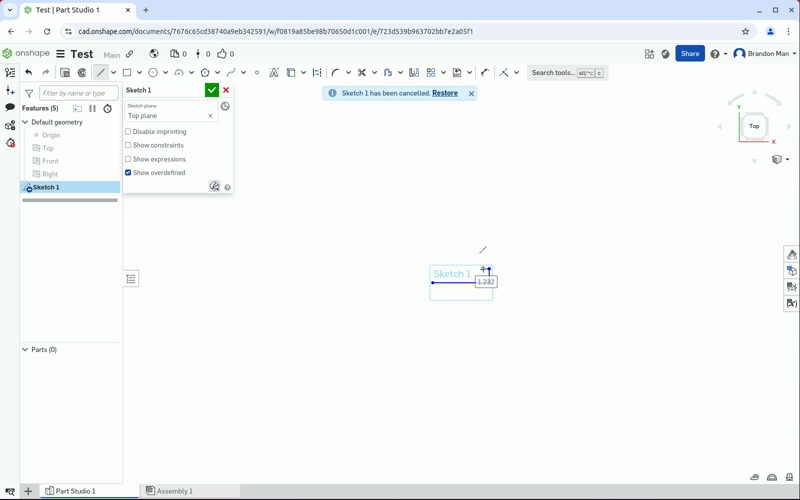
mouse_move(513, 268)
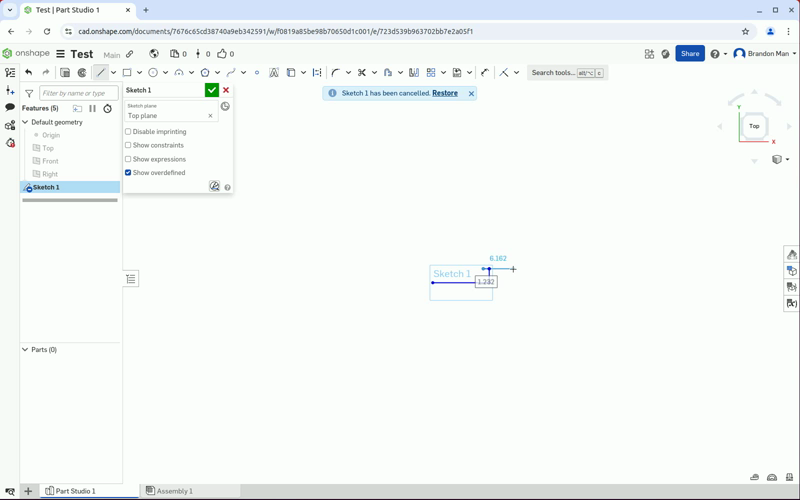
mouse_move(438, 268)
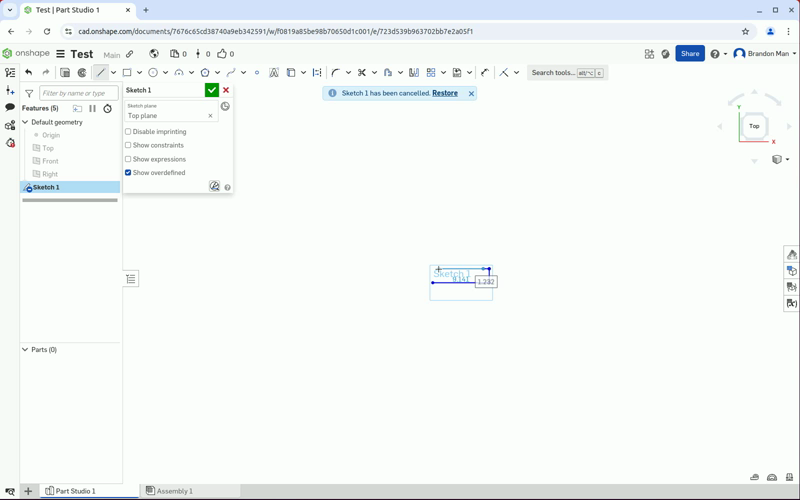
click(438, 268)
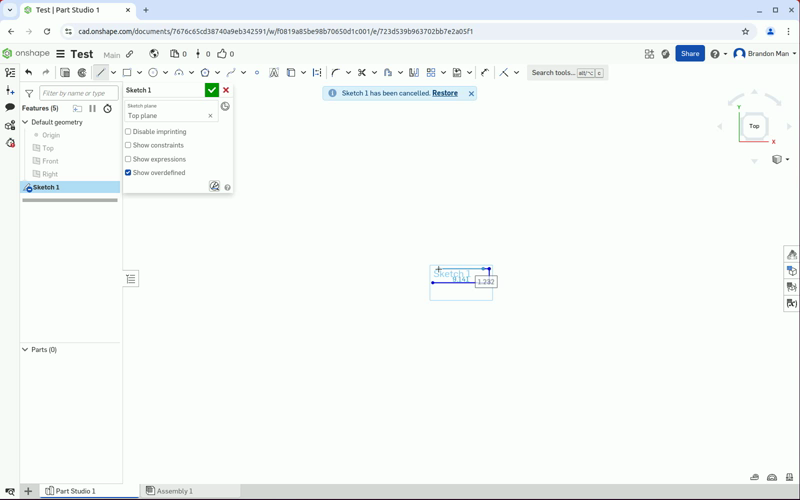
key_up(shift)
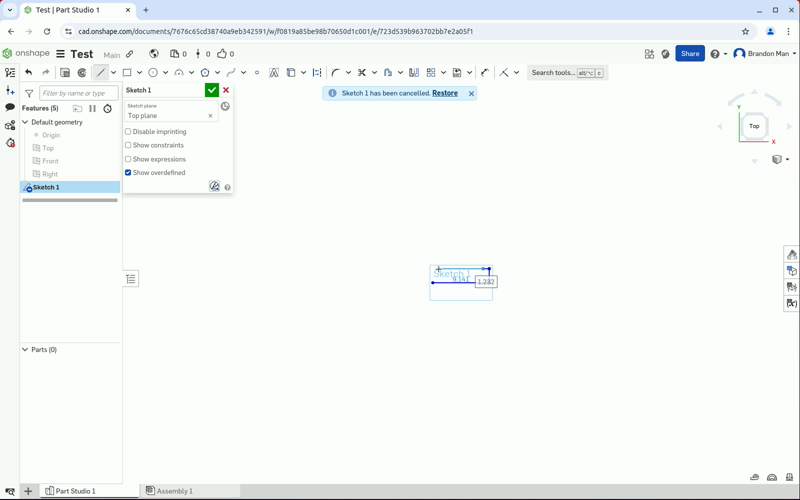
key_down(shift)
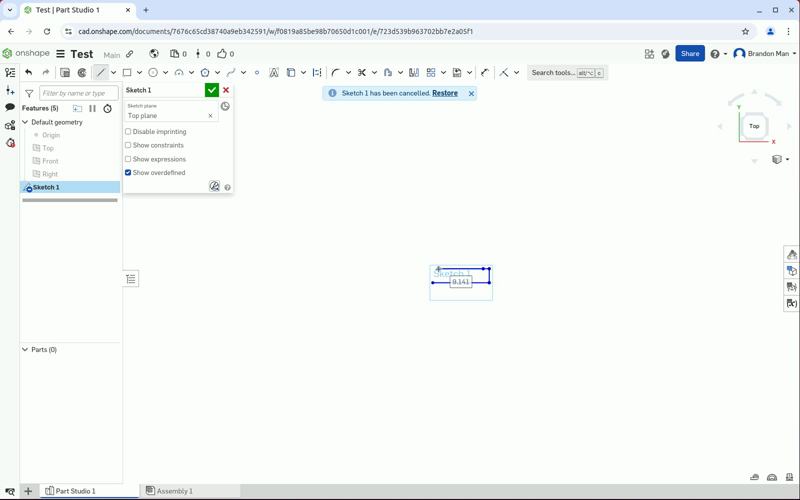
mouse_move(468, 268)
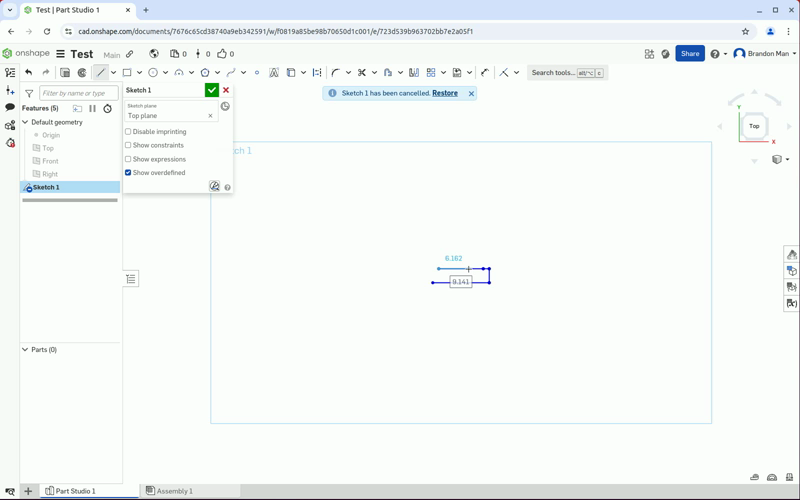
mouse_move(432, 268)
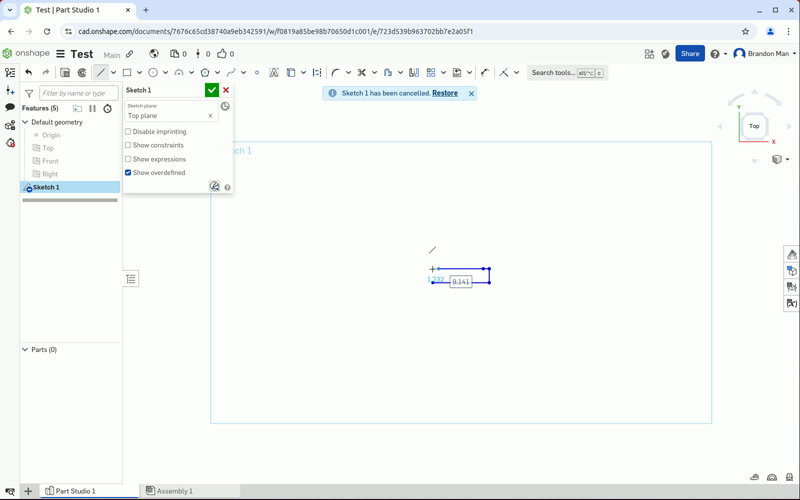
scroll(6)
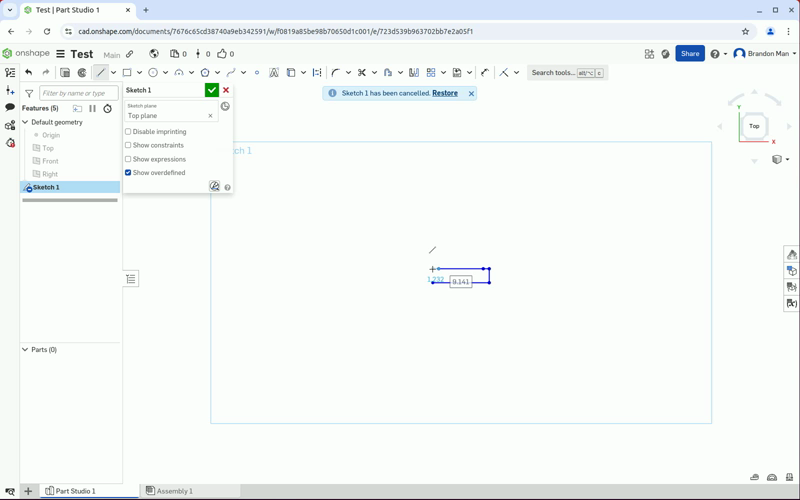
scroll(6)
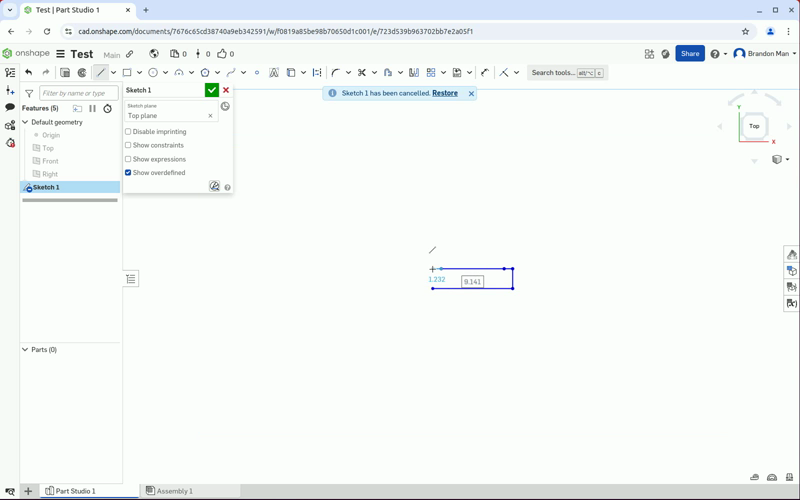
scroll(6)
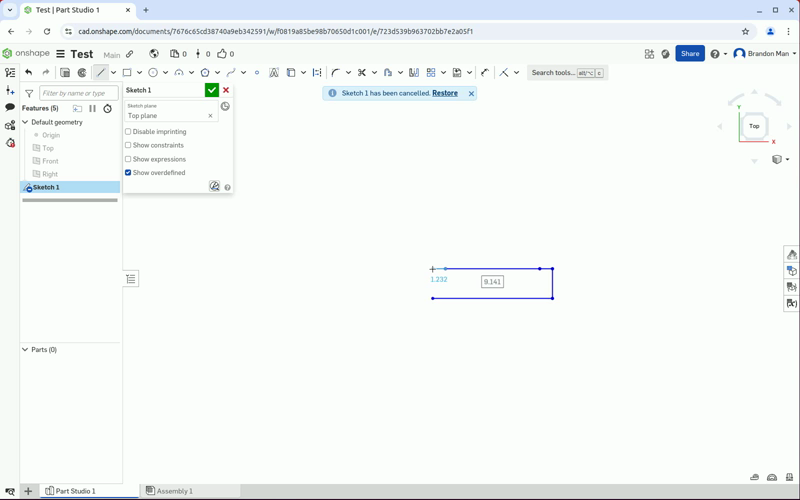
scroll(6)
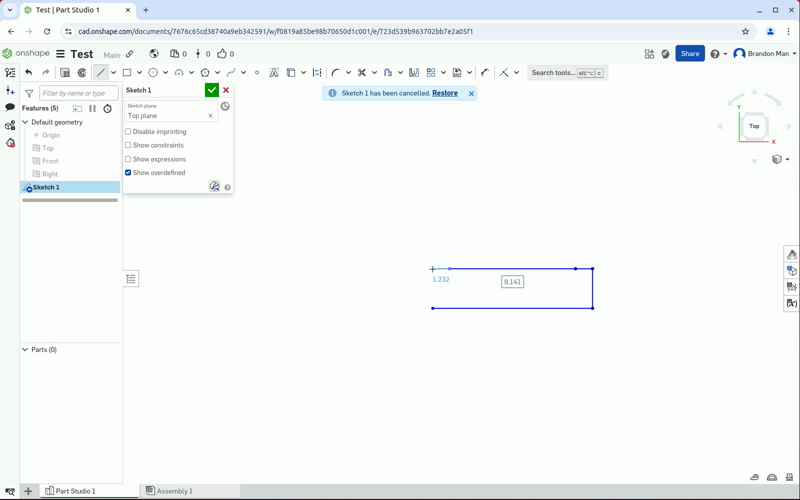
scroll(6)
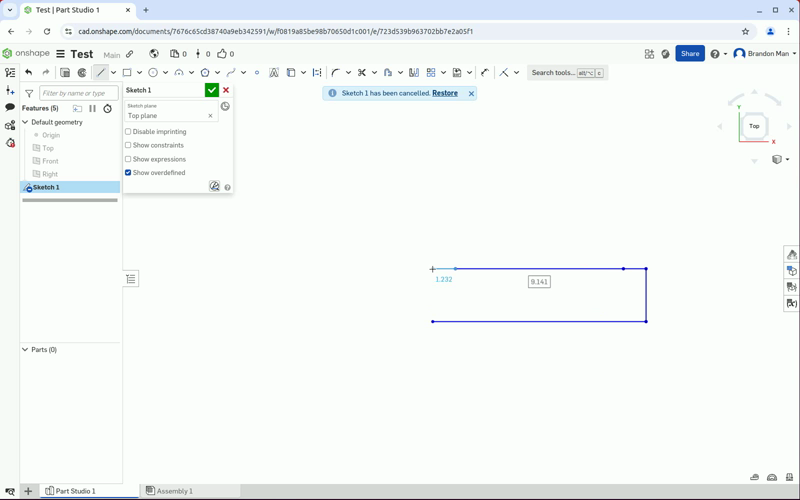
scroll(6)
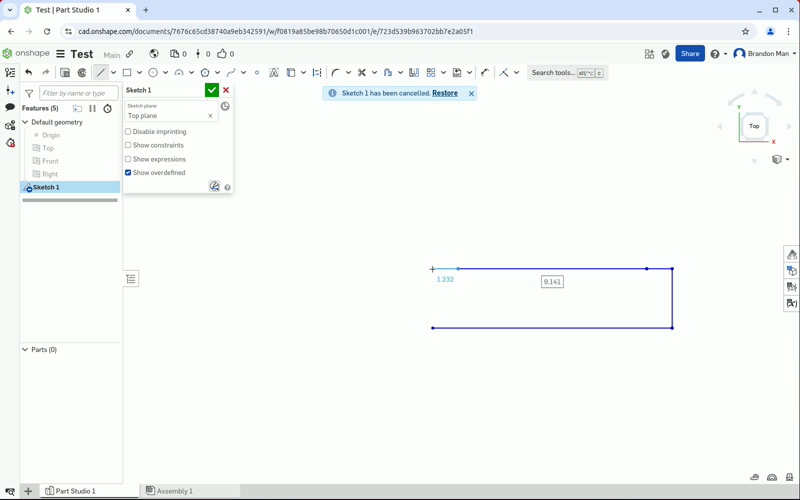
scroll(6)
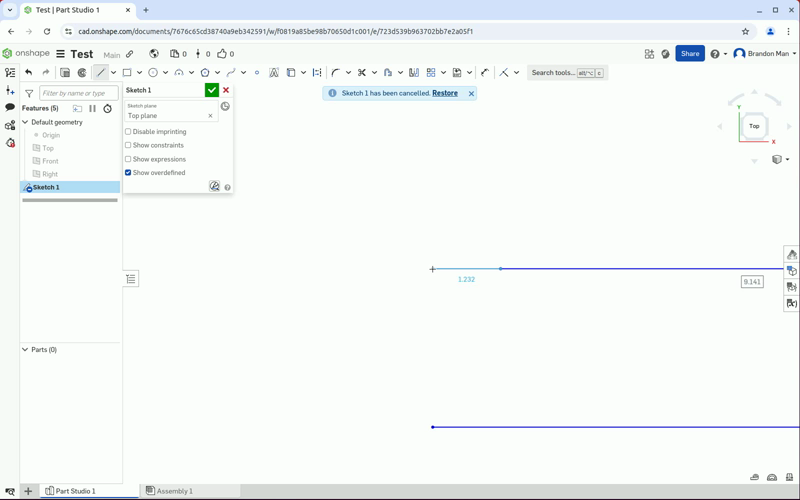
click(432, 268)
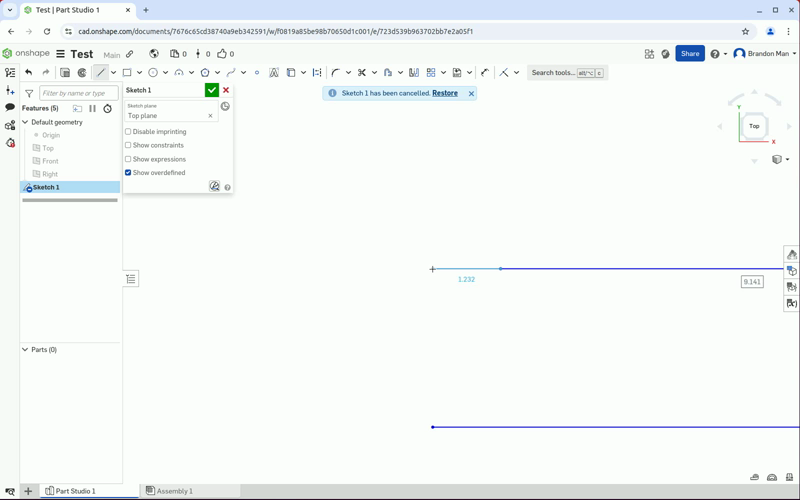
scroll(-6)
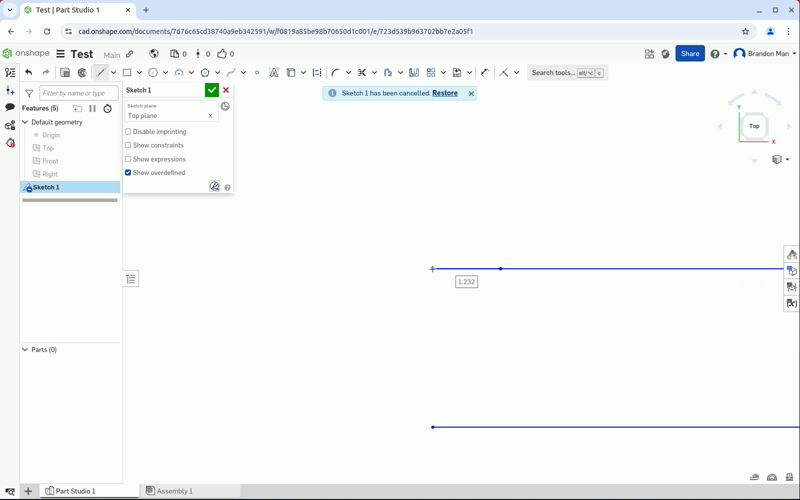
scroll(-6)
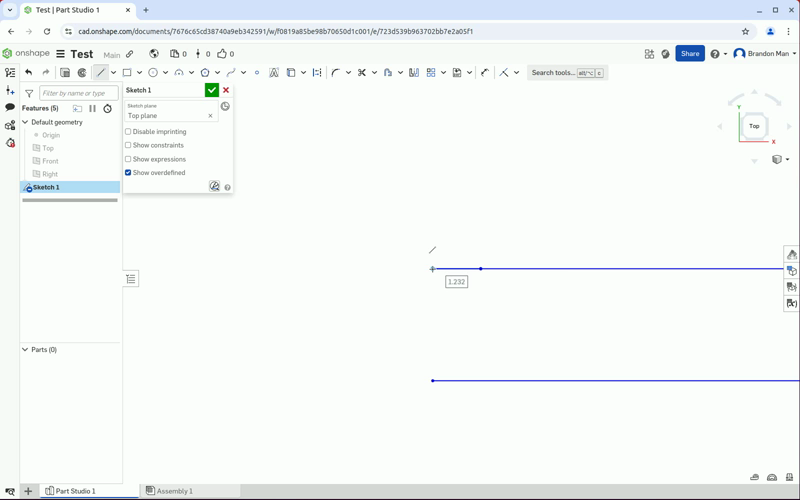
scroll(-6)
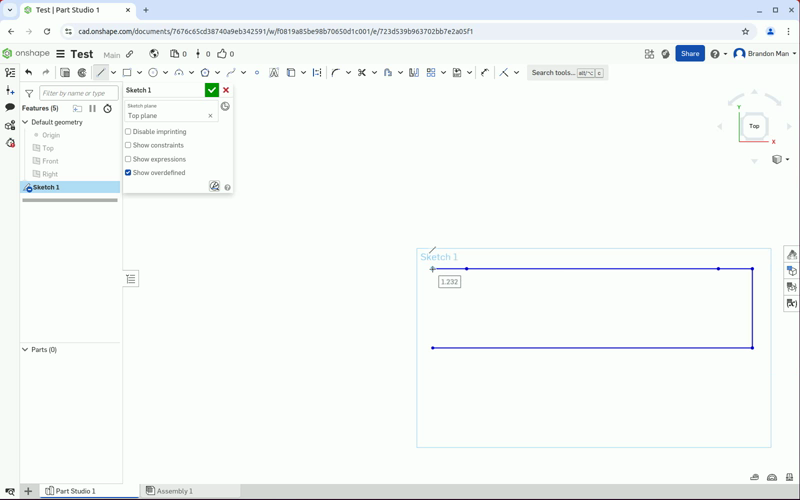
scroll(-6)
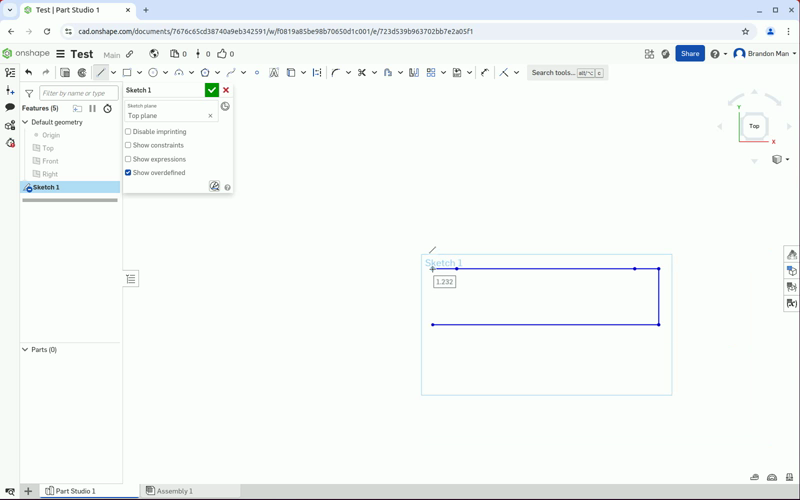
scroll(-6)
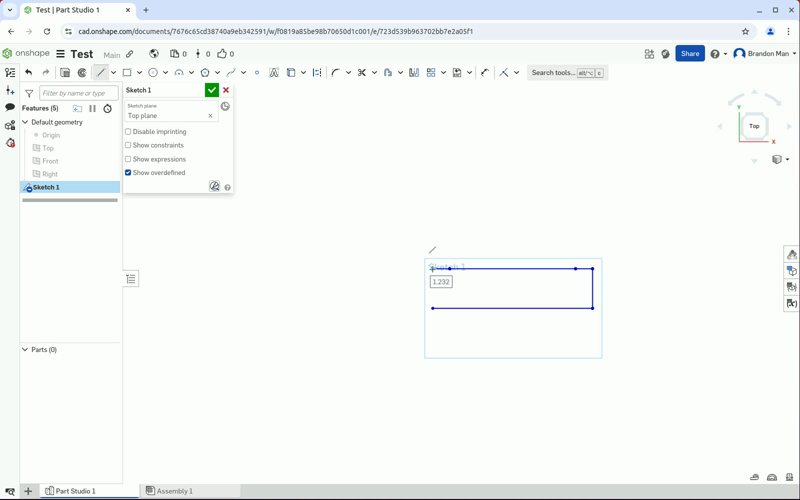
scroll(-6)
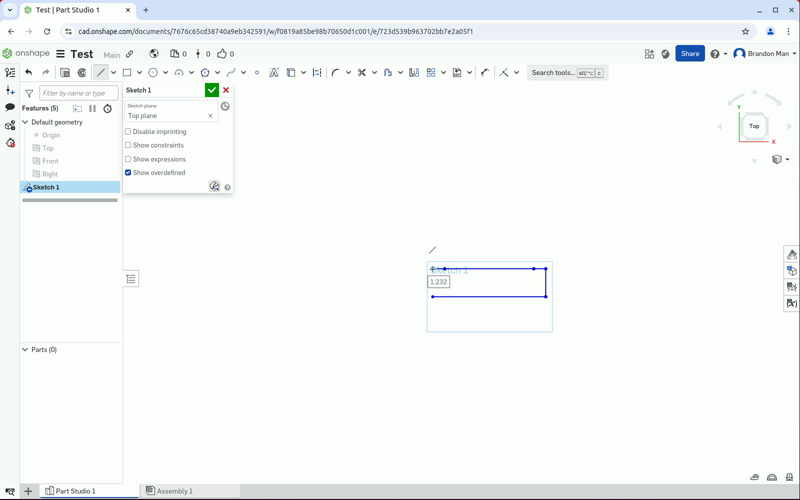
scroll(-6)
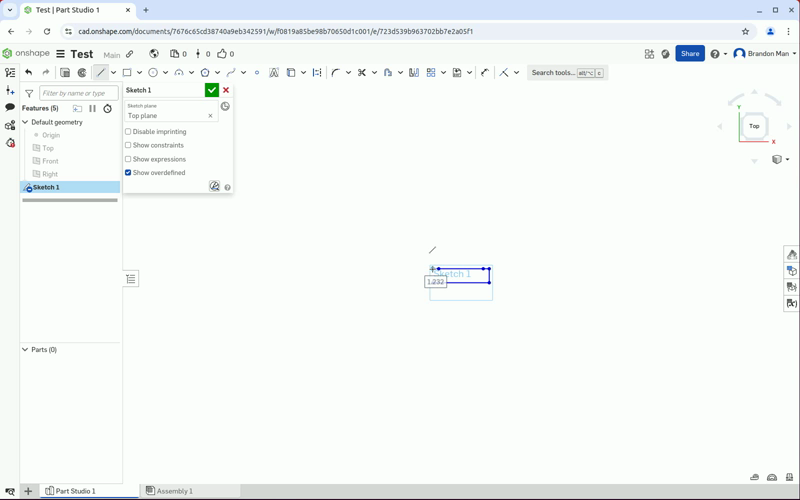
key_up(shift)
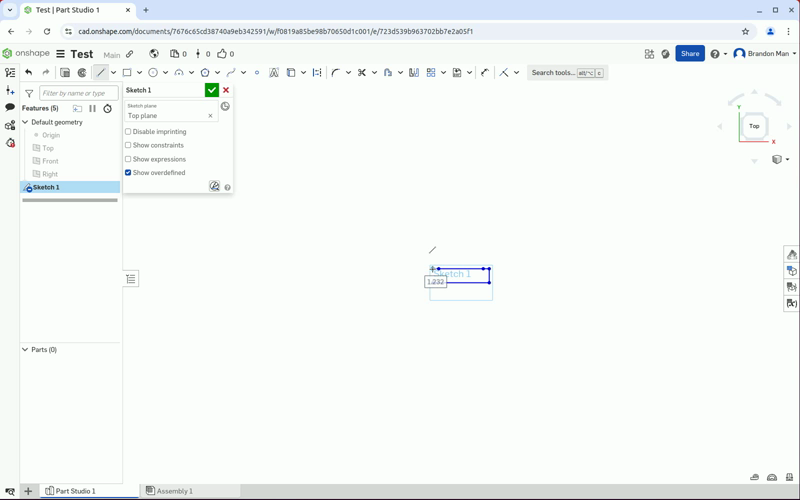
mouse_move(462, 268)
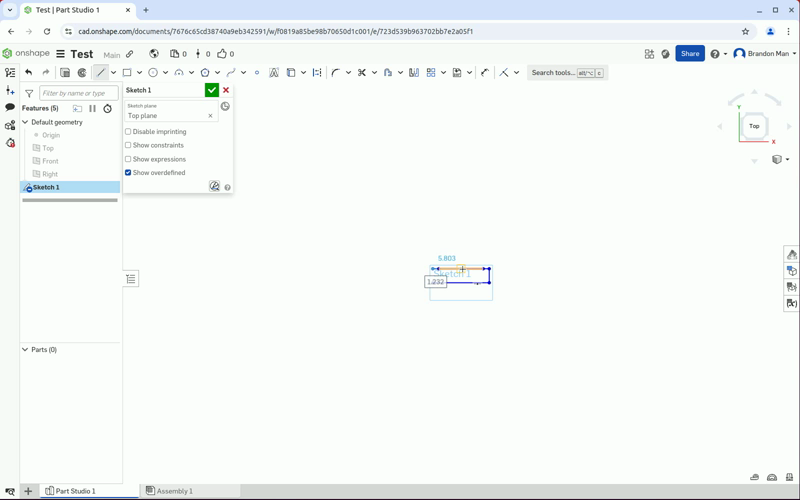
key_down(shift)
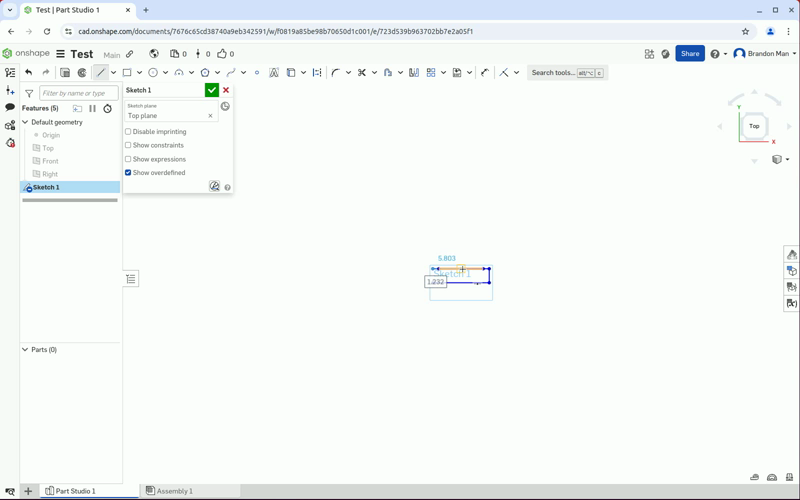
mouse_move(432, 282)
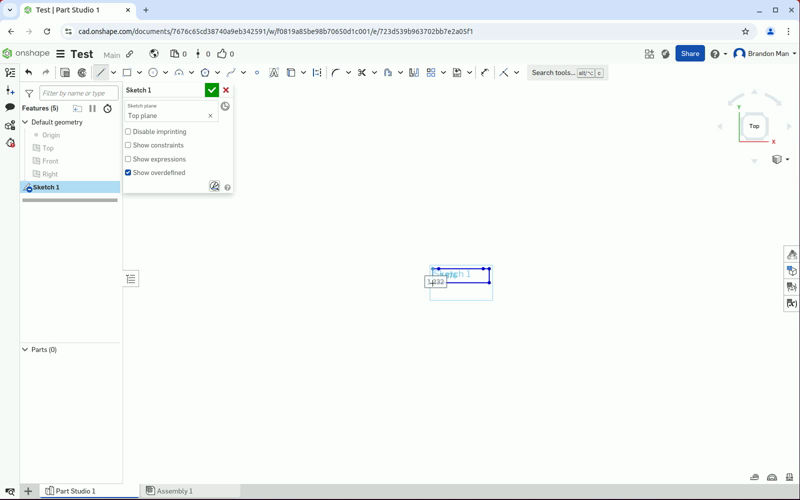
key_up(shift)
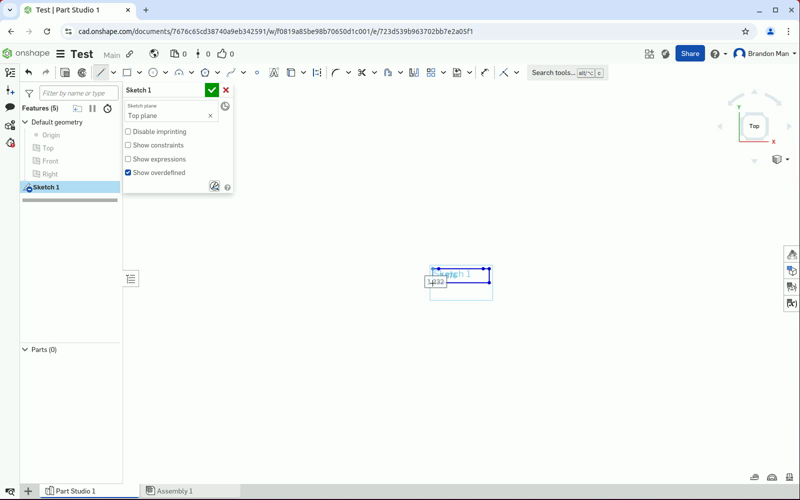
click(432, 282)
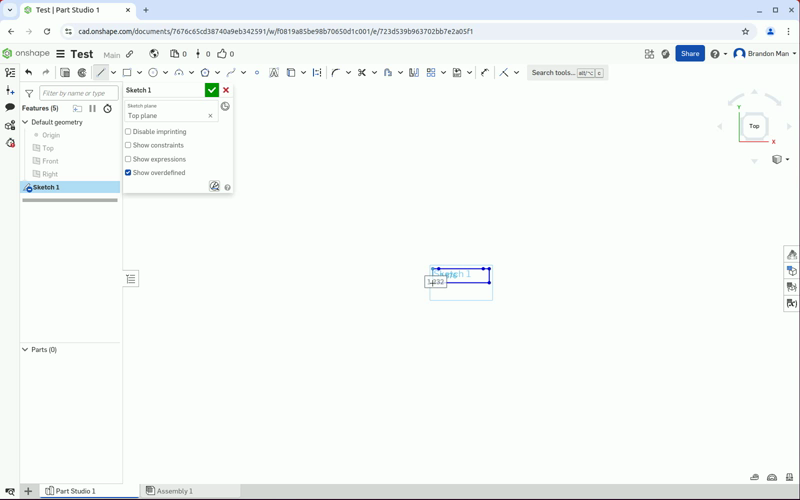
key(esc)
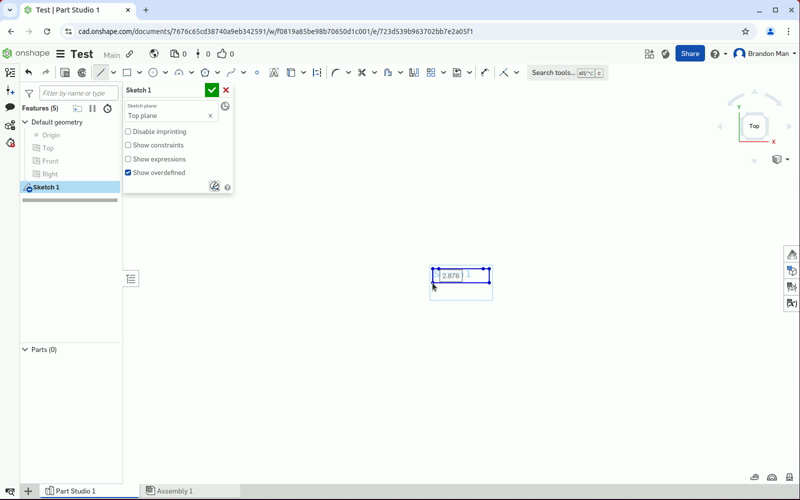
mouse_move(471, 281)
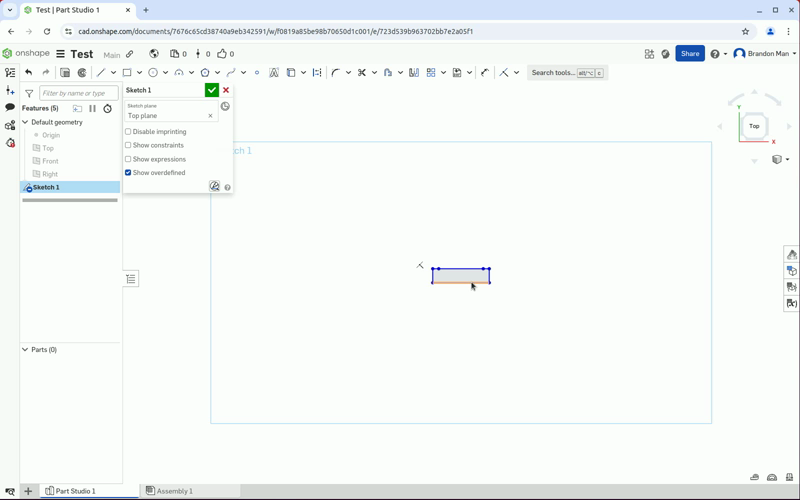
scroll(6)
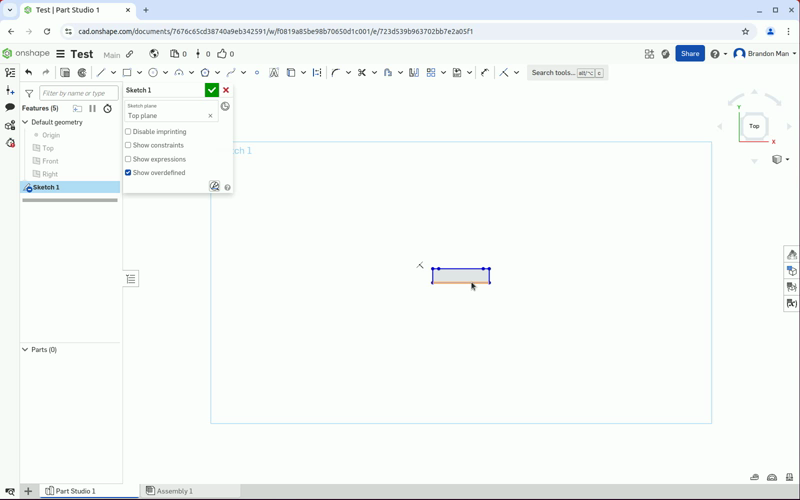
scroll(6)
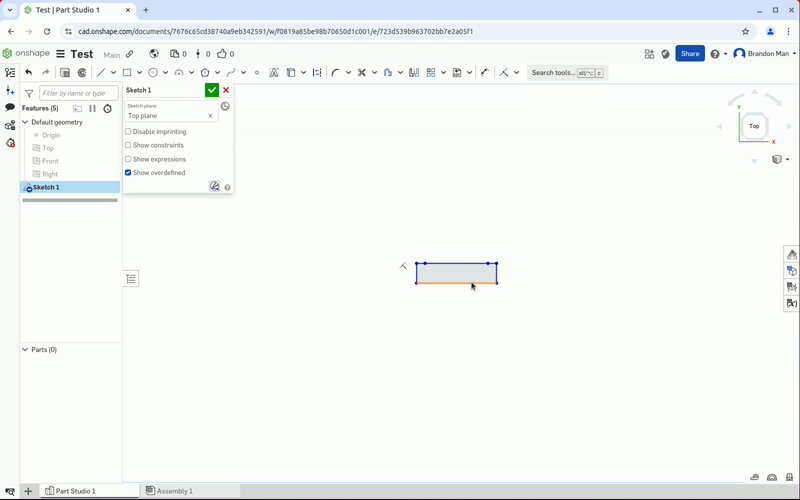
scroll(6)
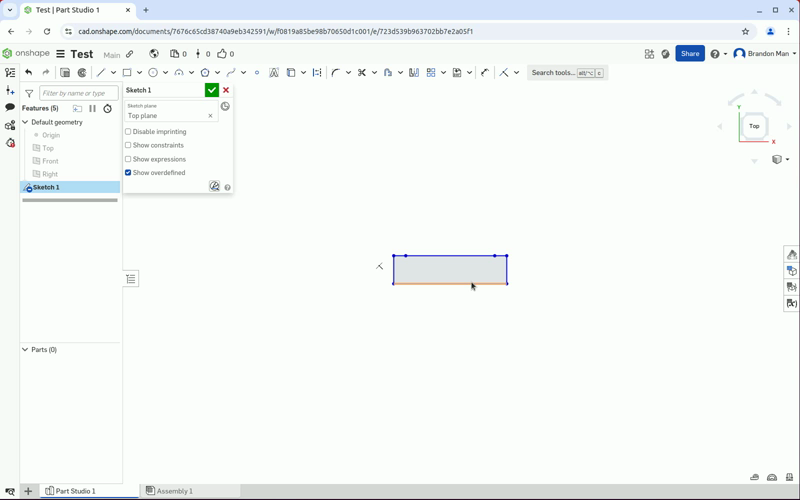
scroll(6)
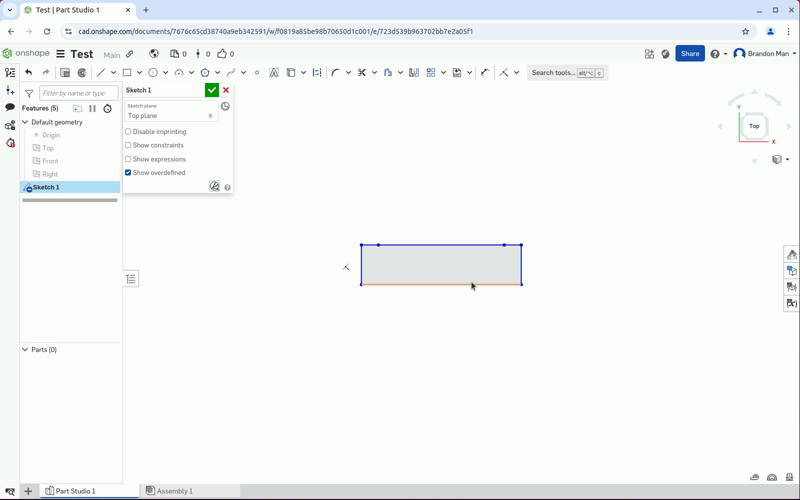
scroll(6)
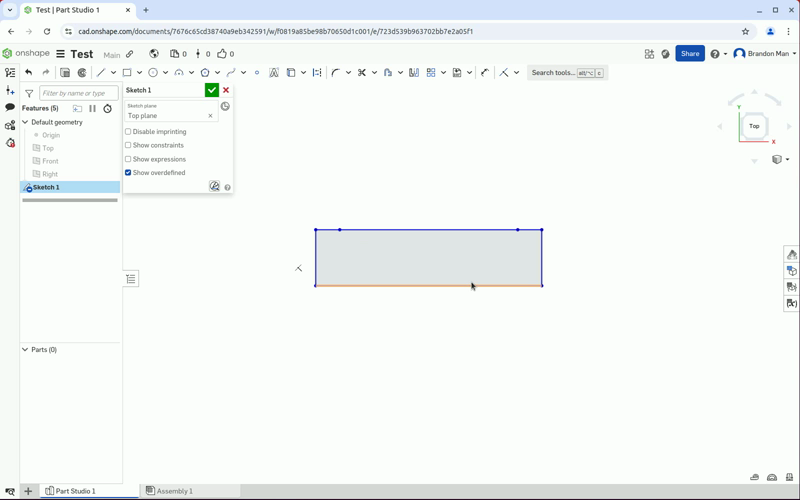
scroll(6)
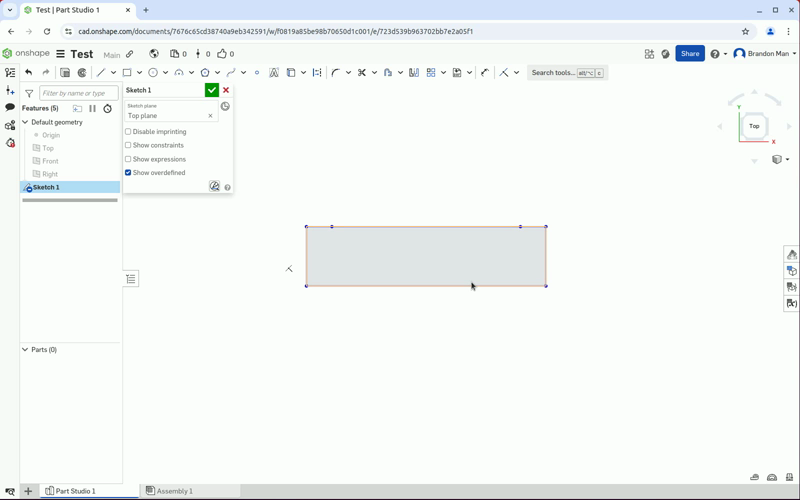
scroll(6)
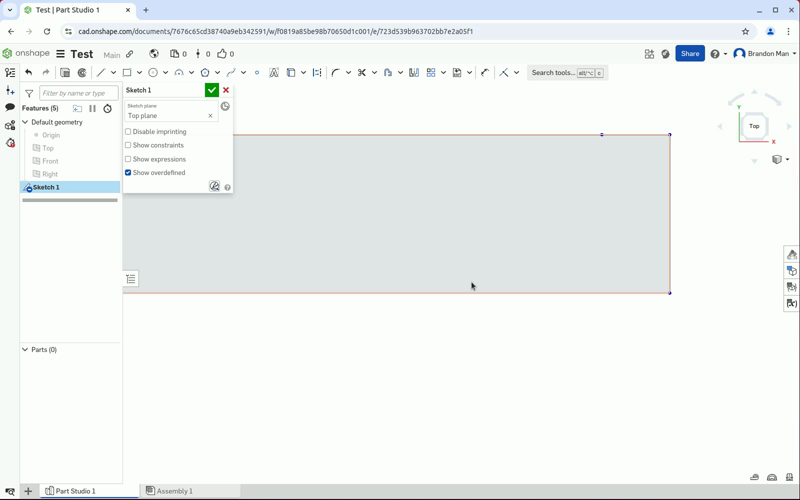
click(471, 281)
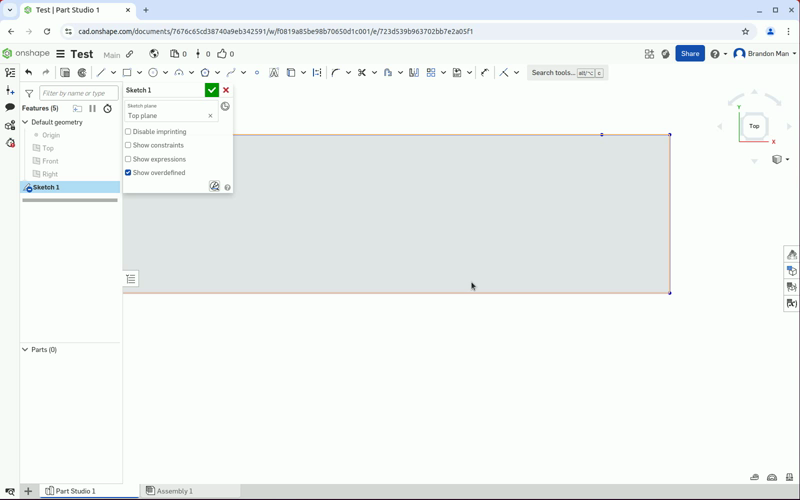
scroll(-6)
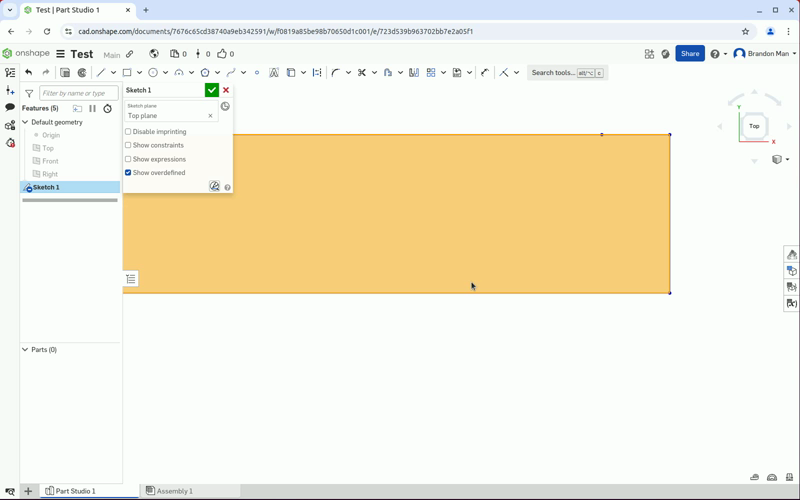
scroll(-6)
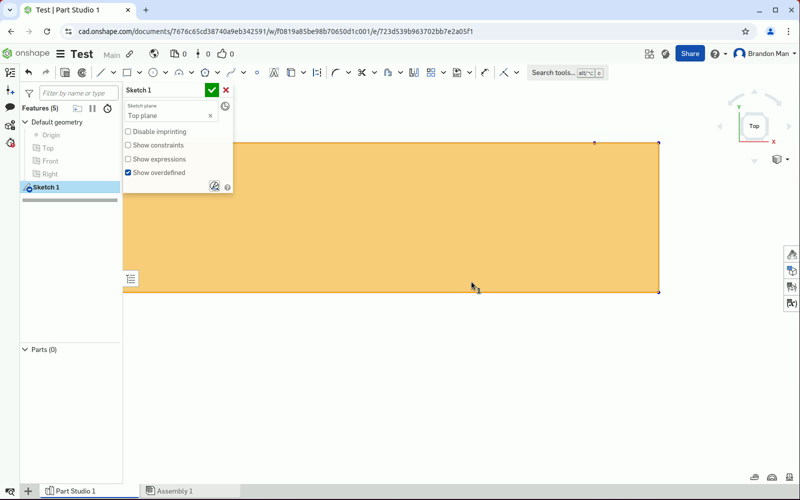
scroll(-6)
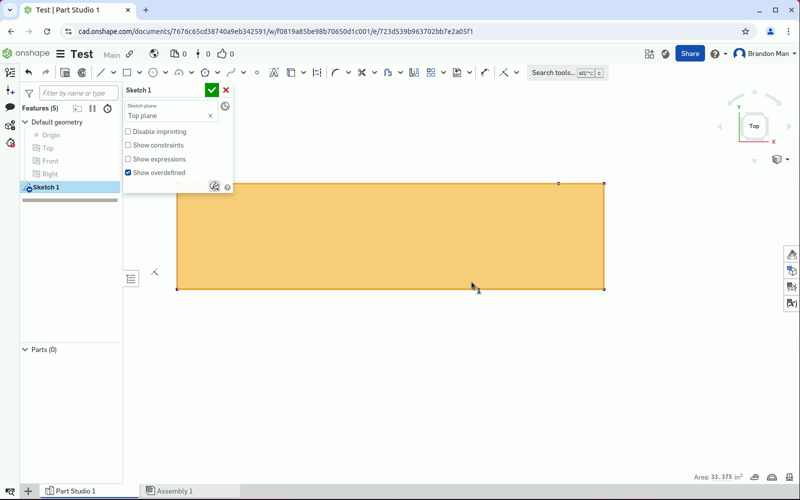
scroll(-6)
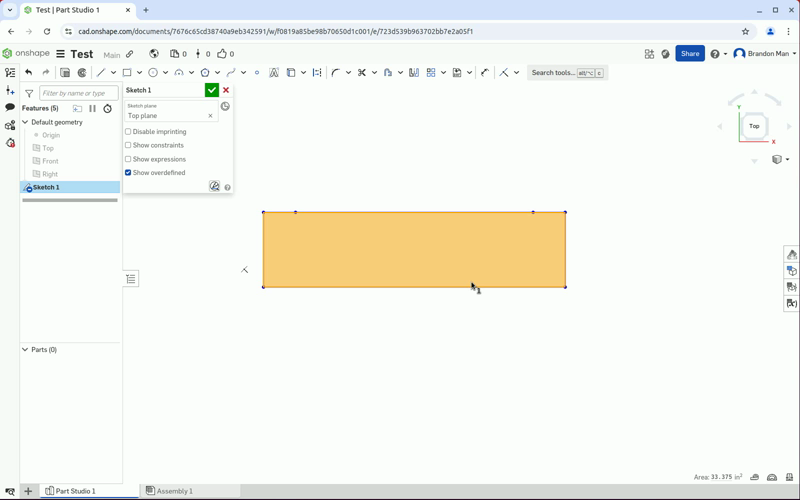
scroll(-6)
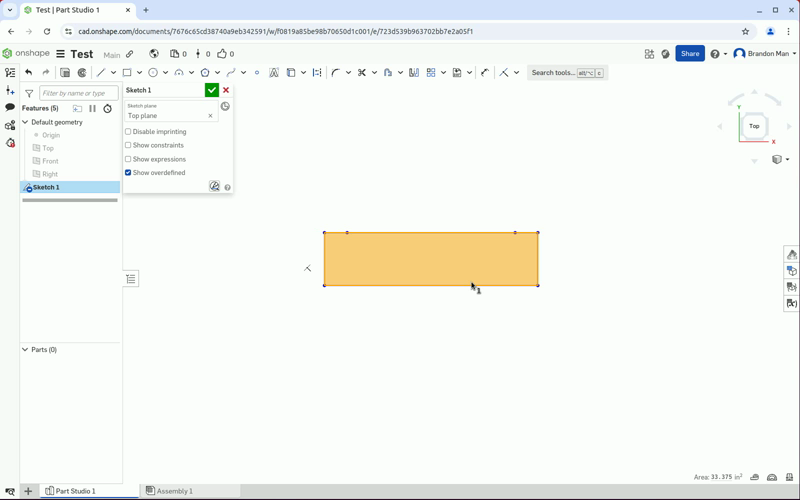
scroll(-6)
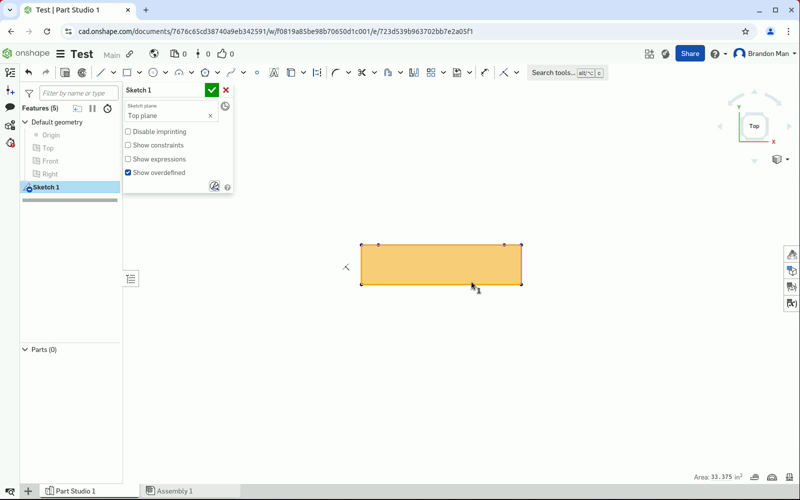
scroll(-6)
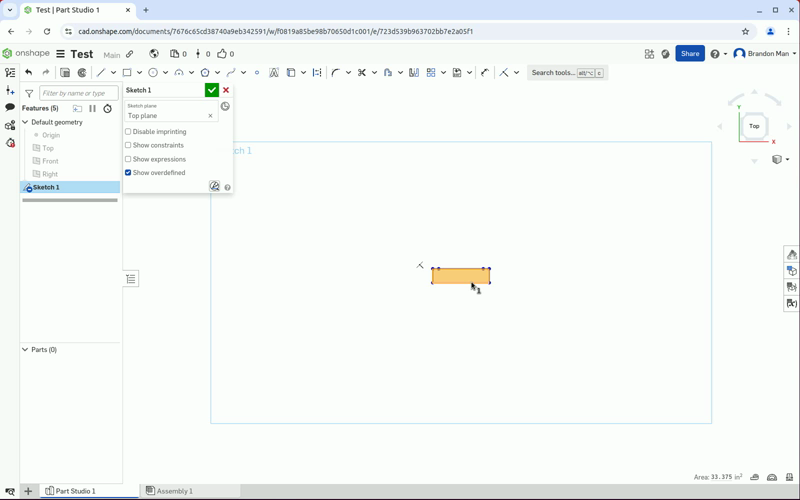
mouse_move(73, 352)
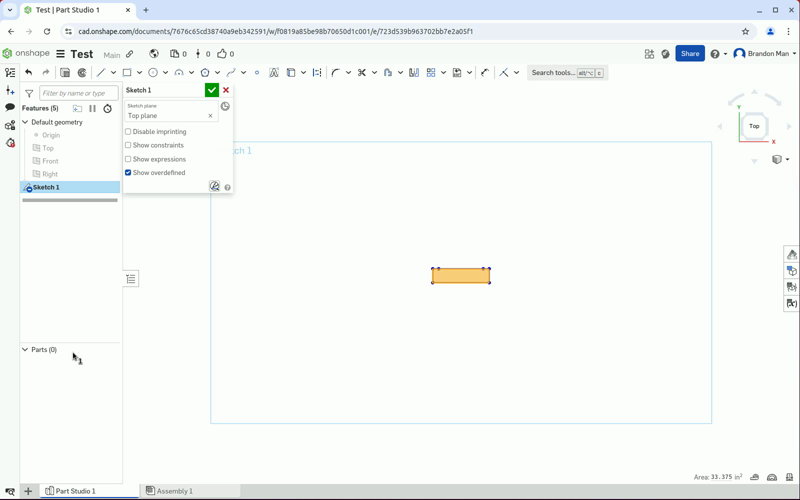
key(shift+y)
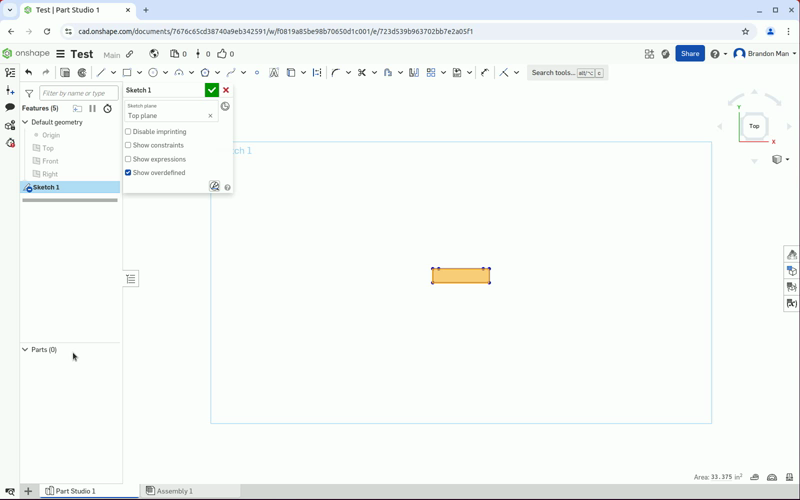
key(shift+e)
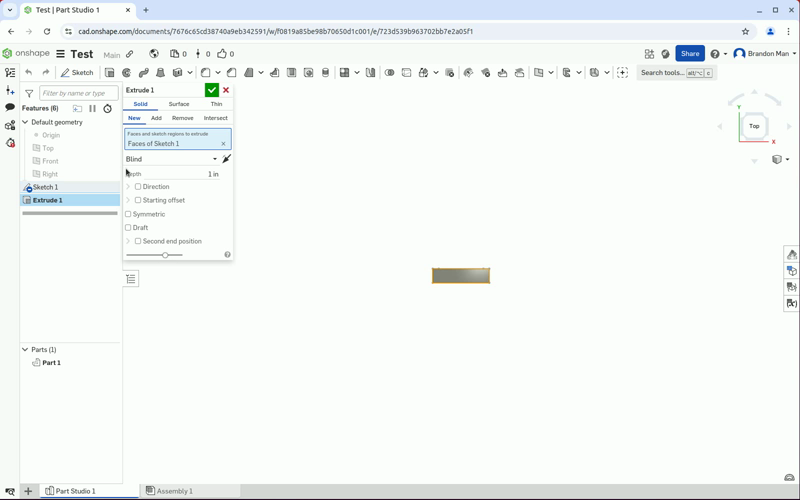
mouse_move(143, 106)
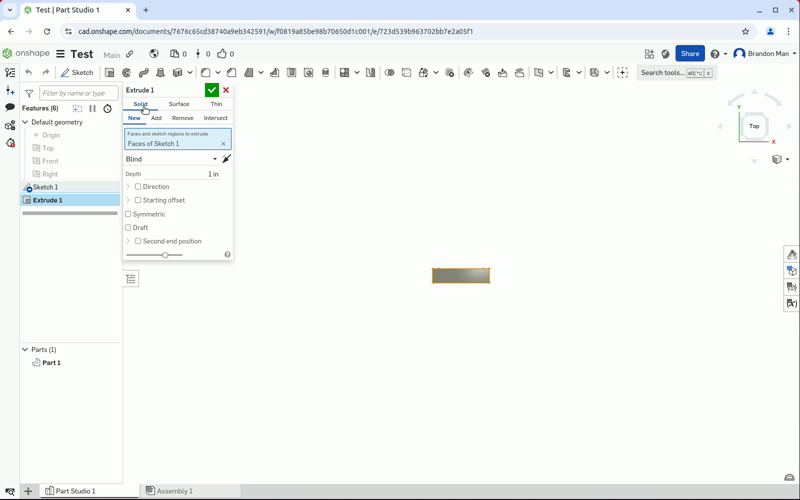
click(143, 106)
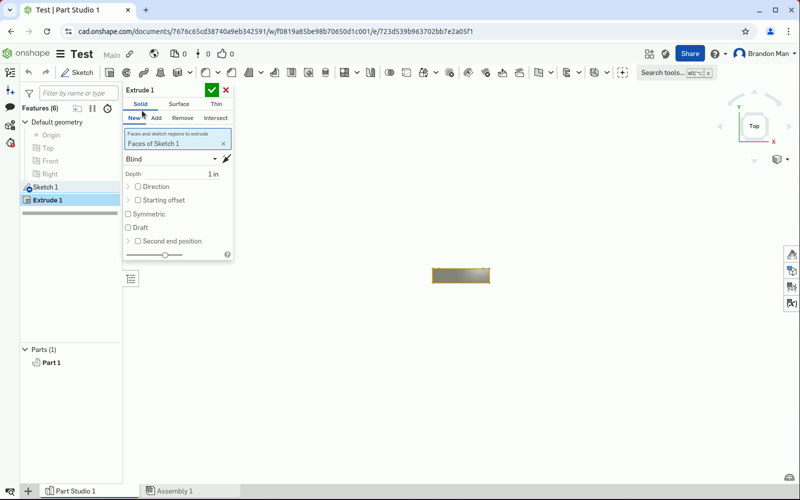
mouse_move(137, 120)
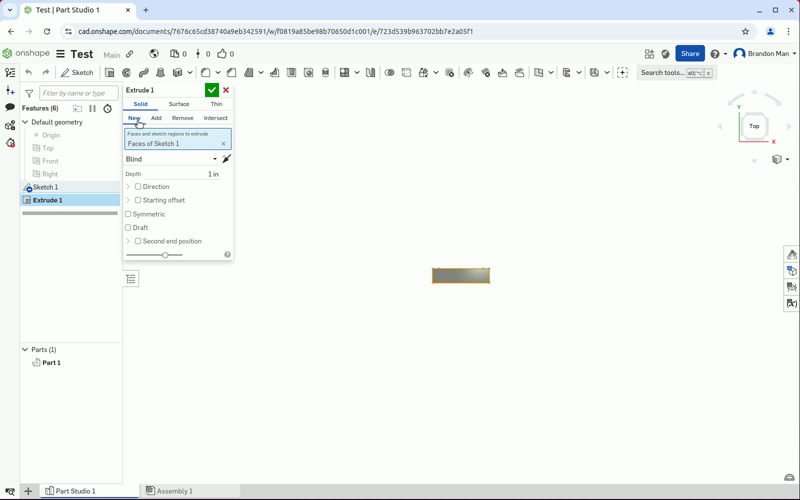
click(137, 120)
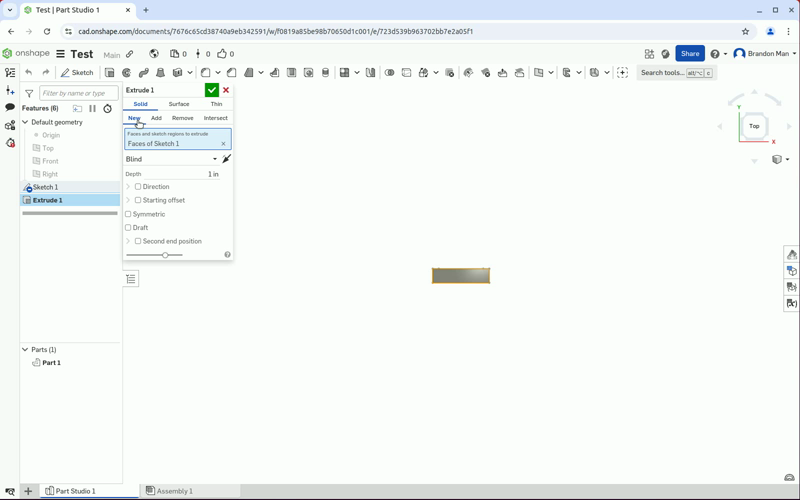
key(tab, 4)
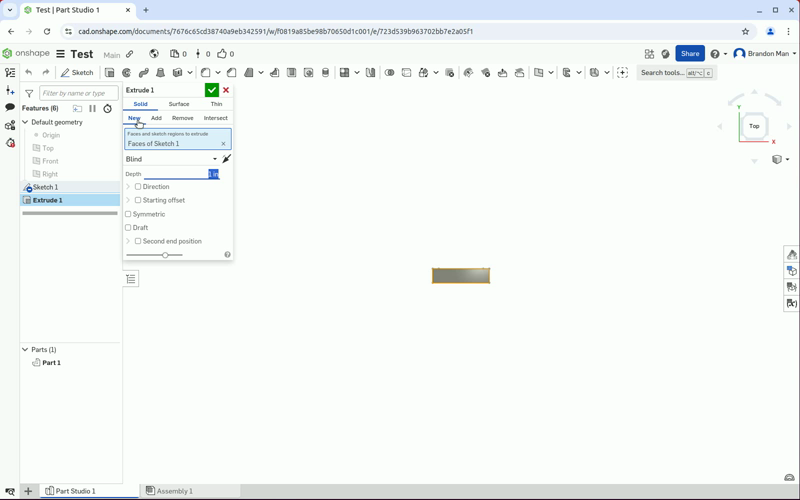
text(11.554)
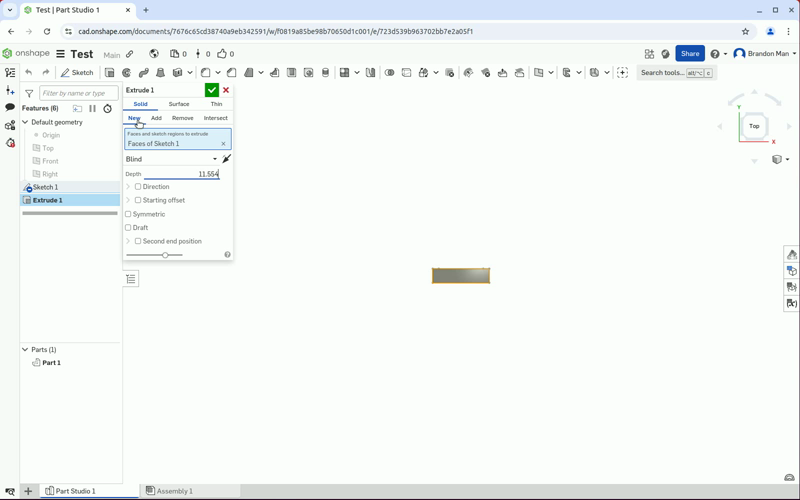
key(enter)
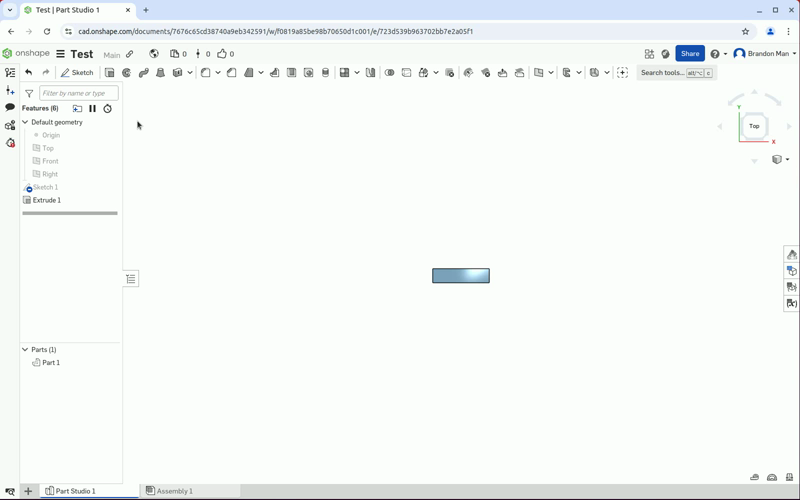
key(shift+h)
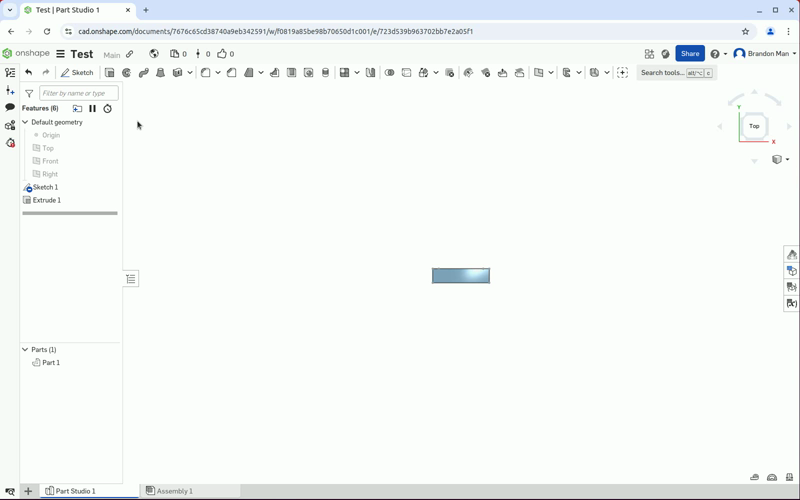
key(shift+h)
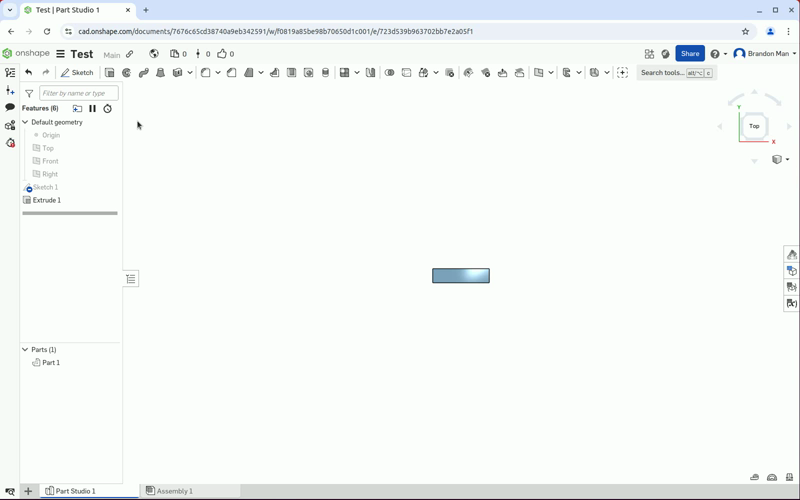
mouse_move(73, 189)
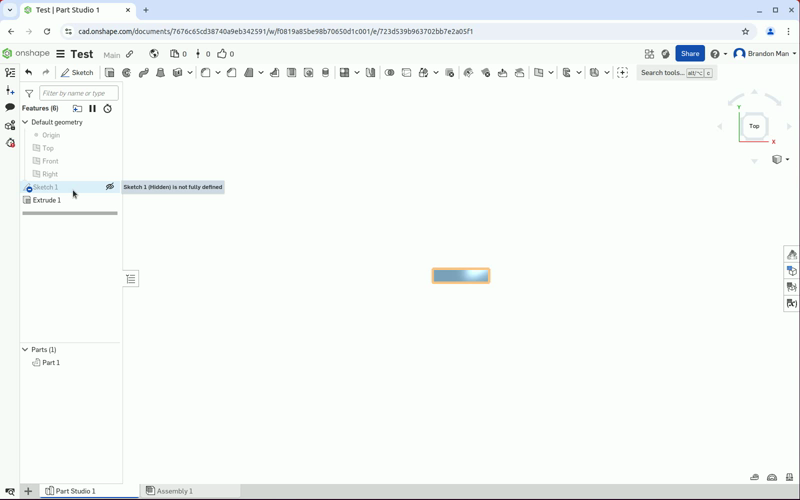
click(73, 189)
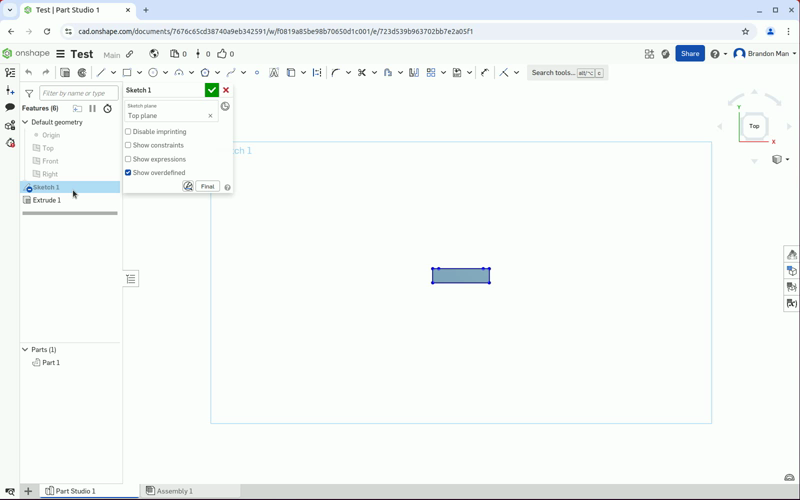
mouse_move(229, 92)
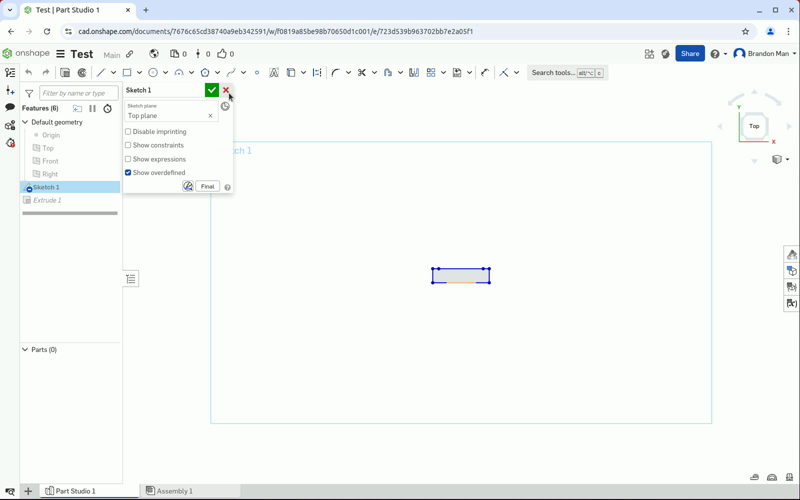
click(229, 92)
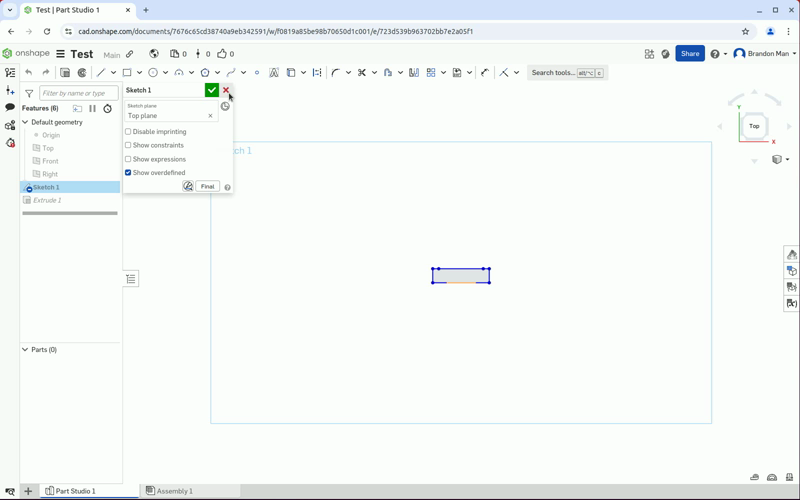
key(shift+s)
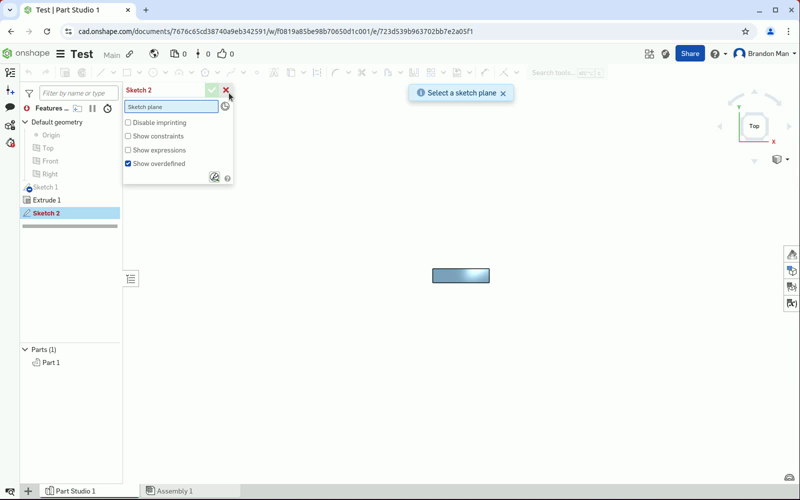
mouse_move(73, 150)
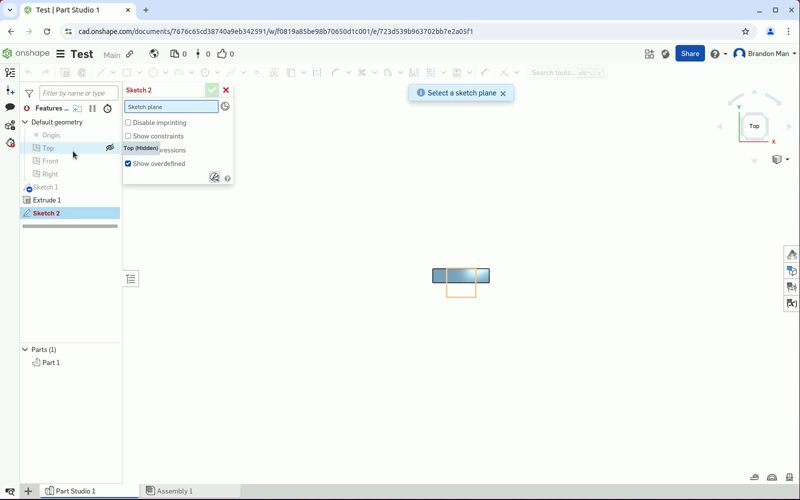
click(73, 150)
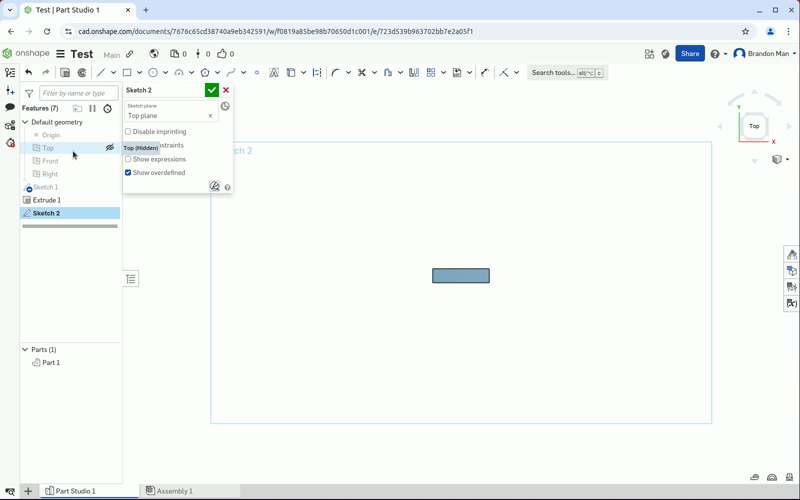
mouse_move(73, 352)
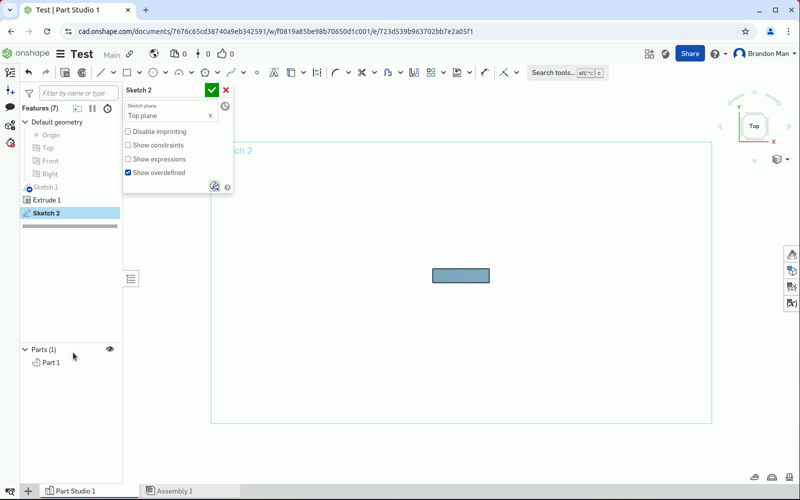
key(y)
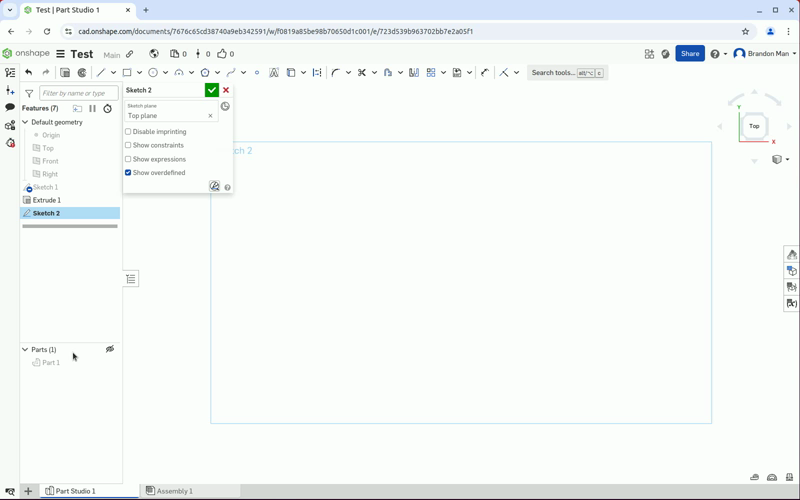
key(l)
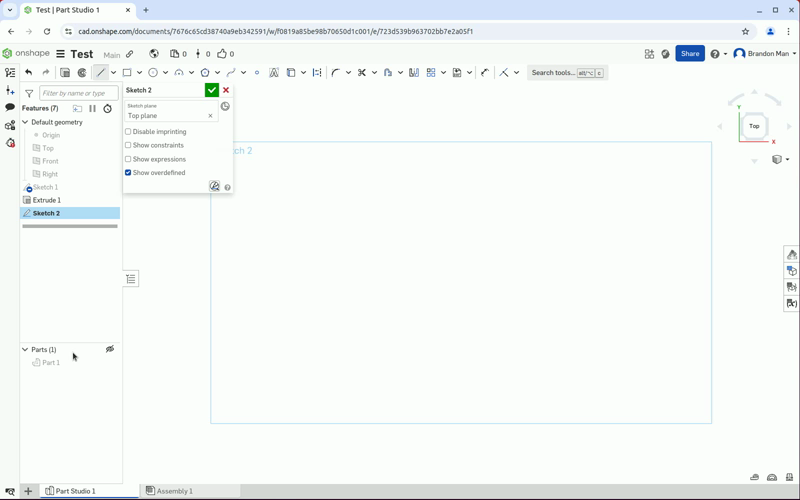
key_down(shift)
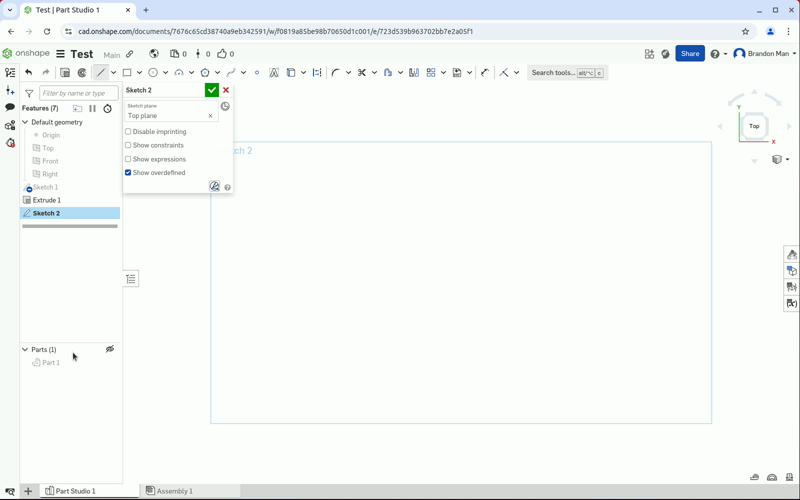
mouse_move(404, 282)
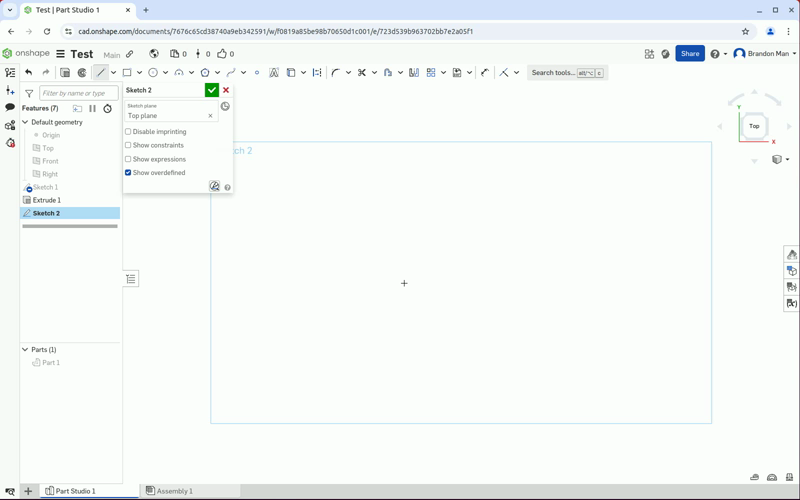
click(404, 282)
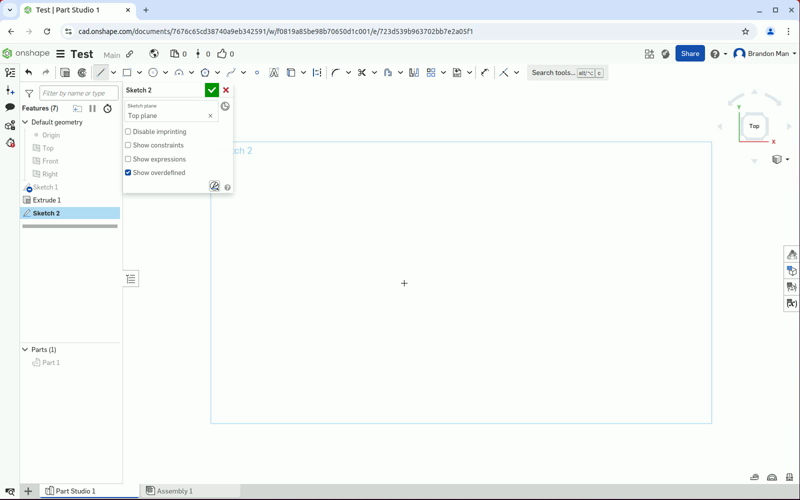
key_up(shift)
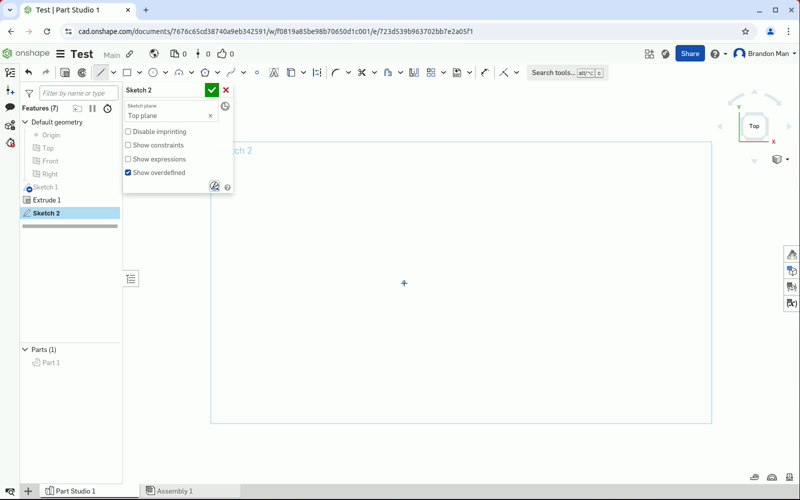
key_down(shift)
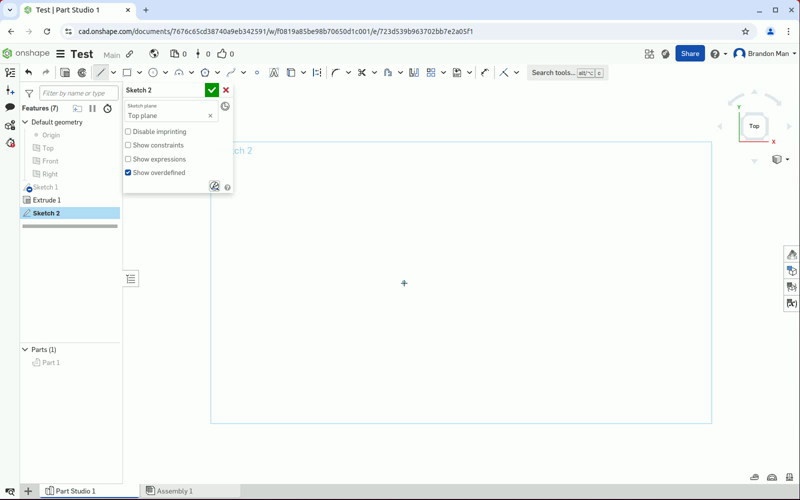
mouse_move(434, 282)
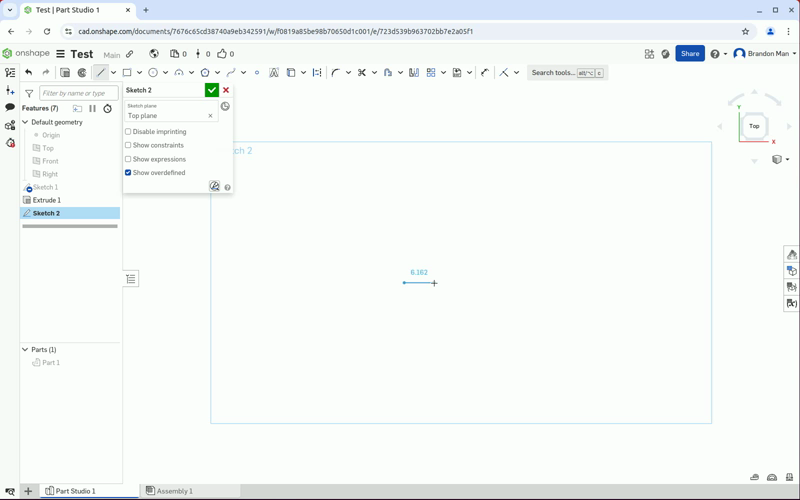
mouse_move(433, 282)
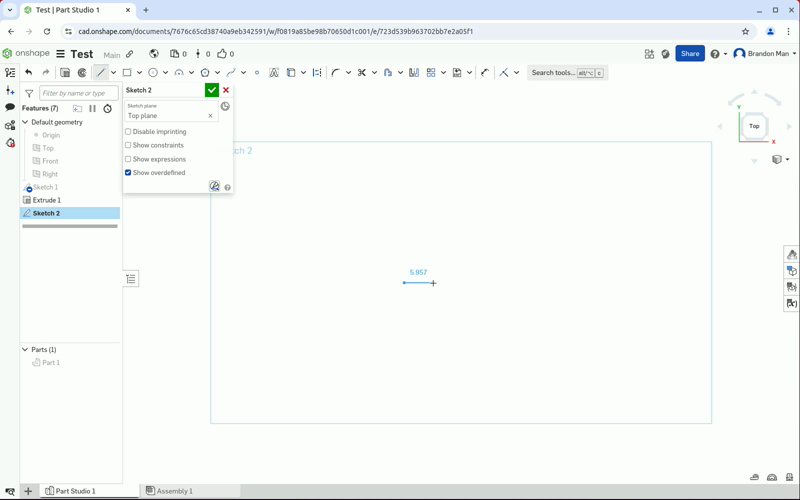
click(433, 282)
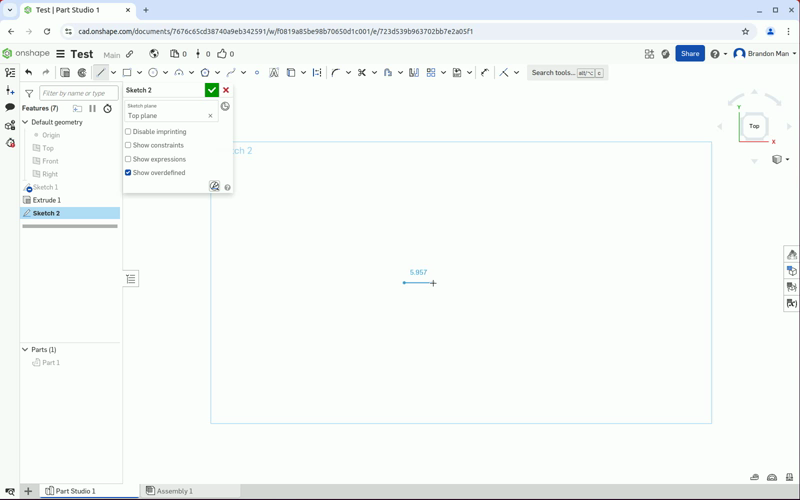
key_up(shift)
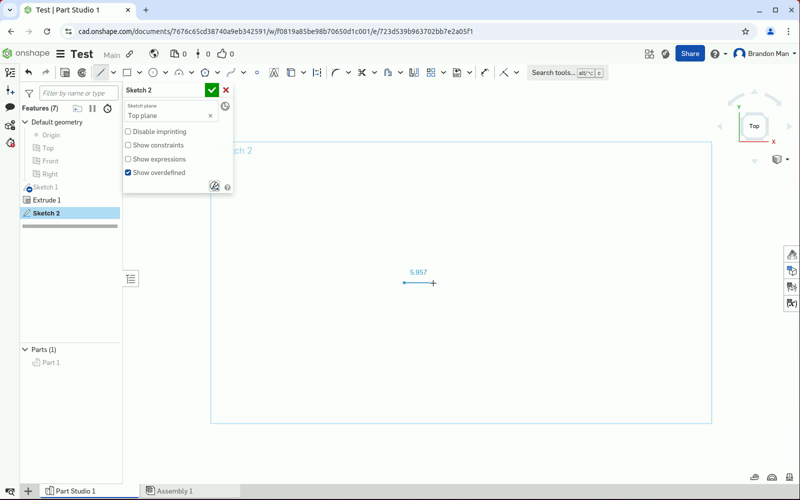
key_down(shift)
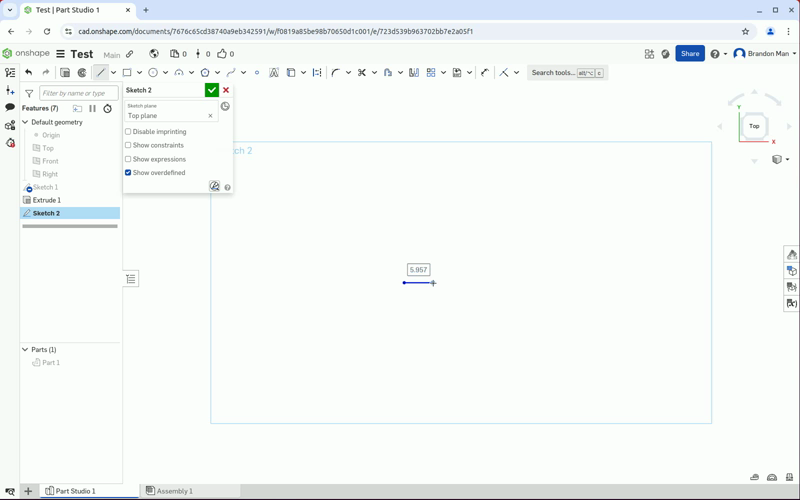
mouse_move(463, 282)
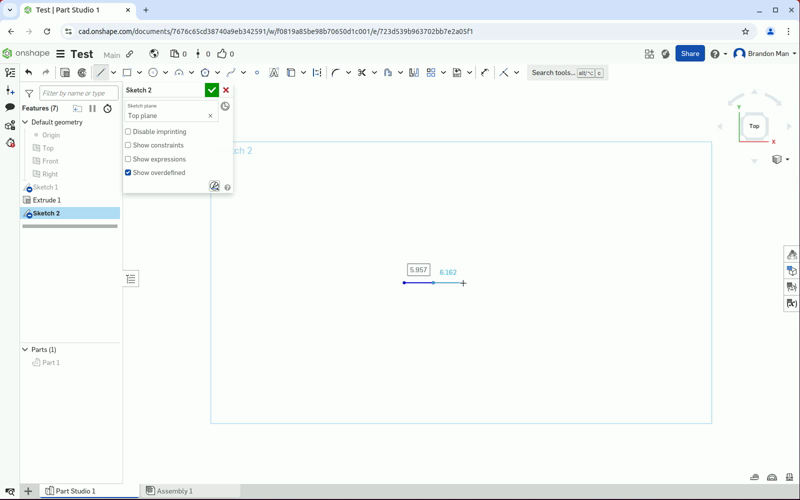
mouse_move(433, 268)
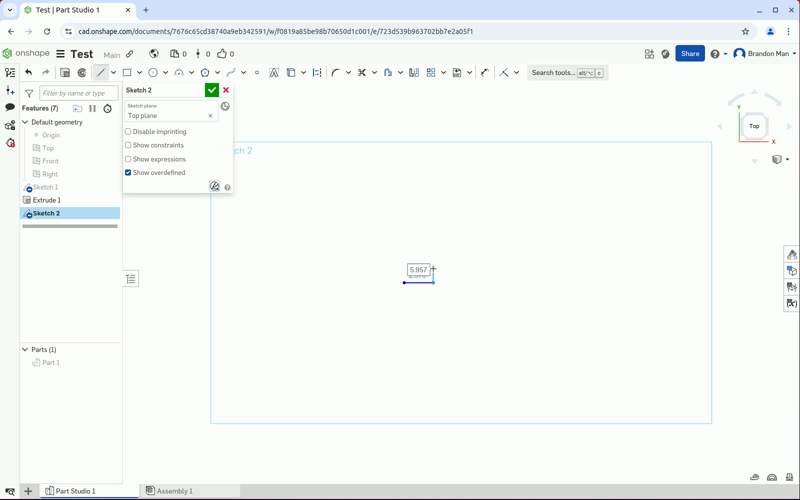
click(433, 268)
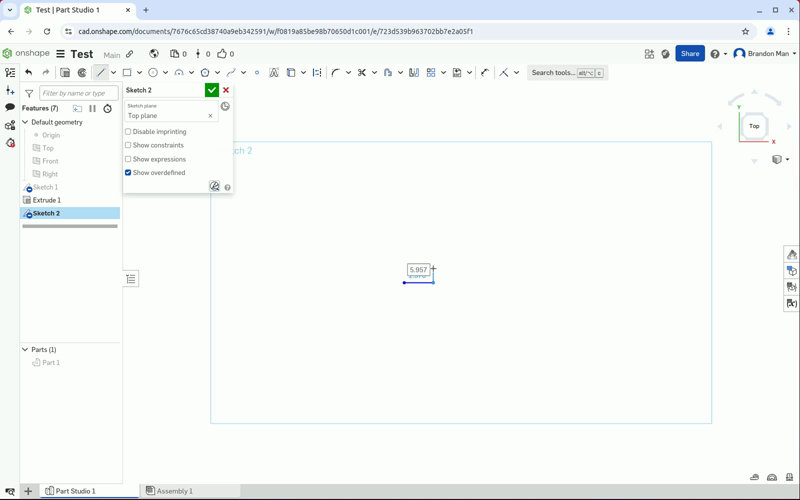
key_up(shift)
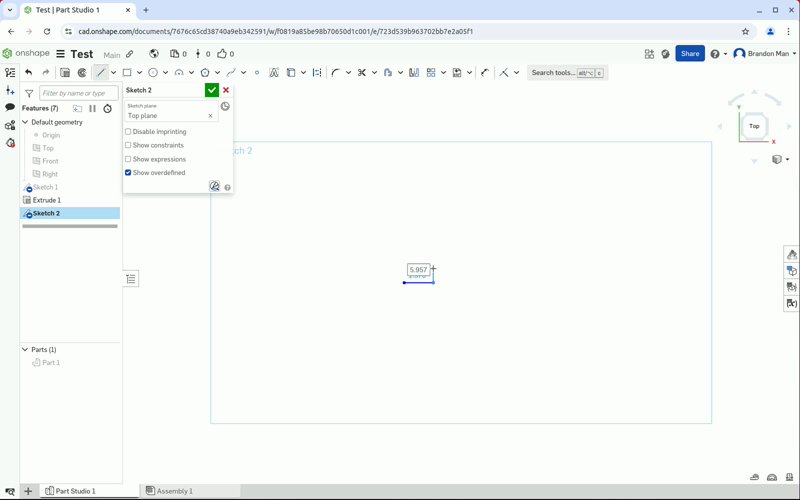
key_down(shift)
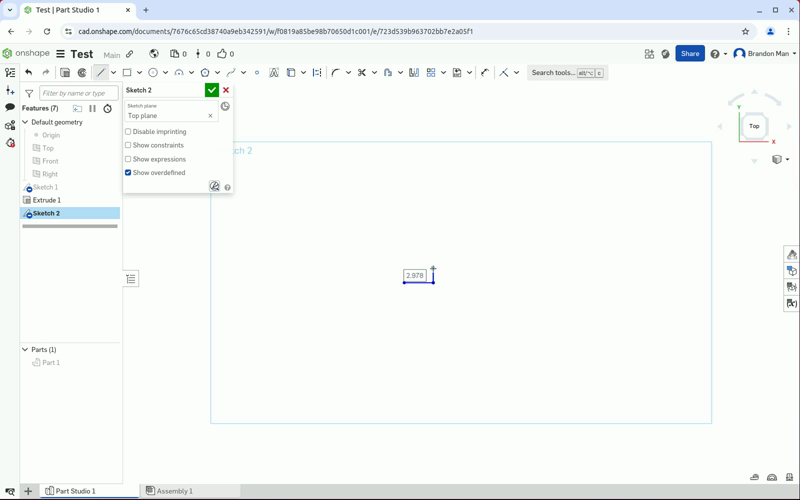
mouse_move(463, 268)
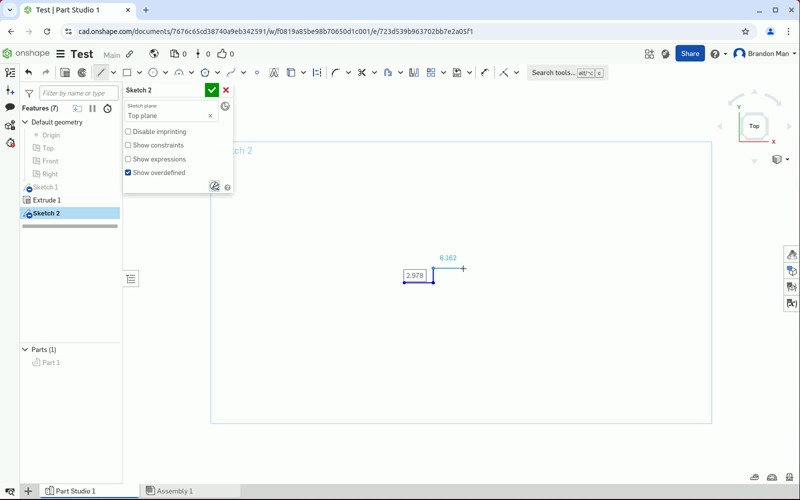
mouse_move(428, 268)
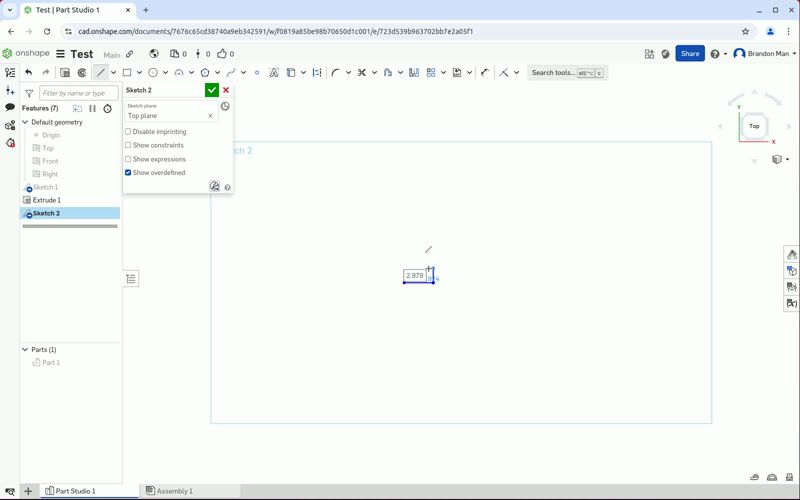
scroll(6)
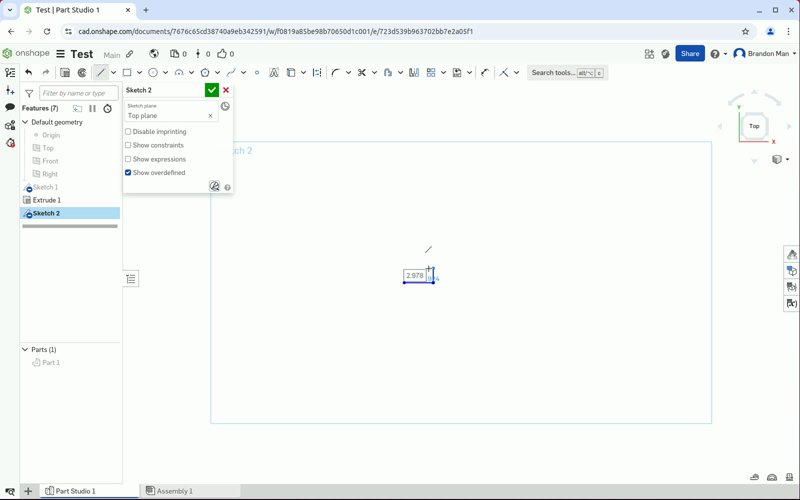
scroll(6)
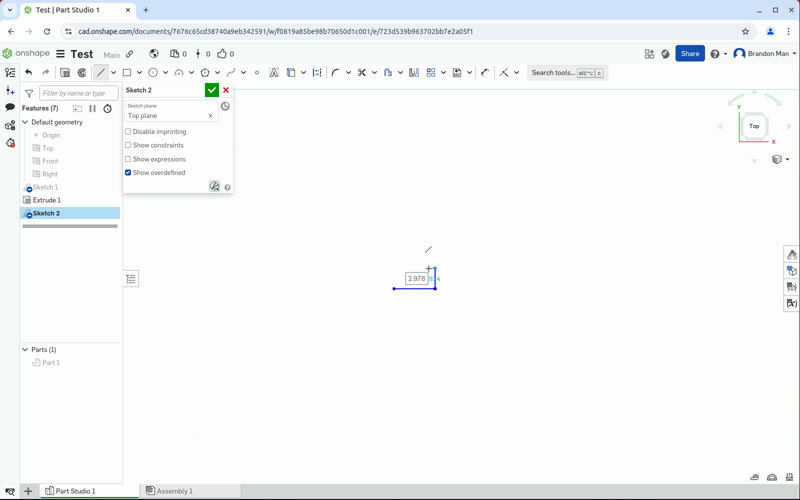
scroll(6)
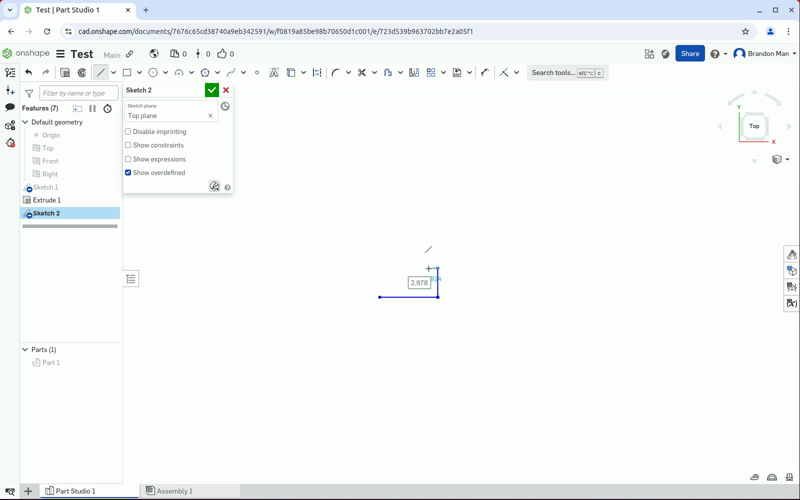
scroll(6)
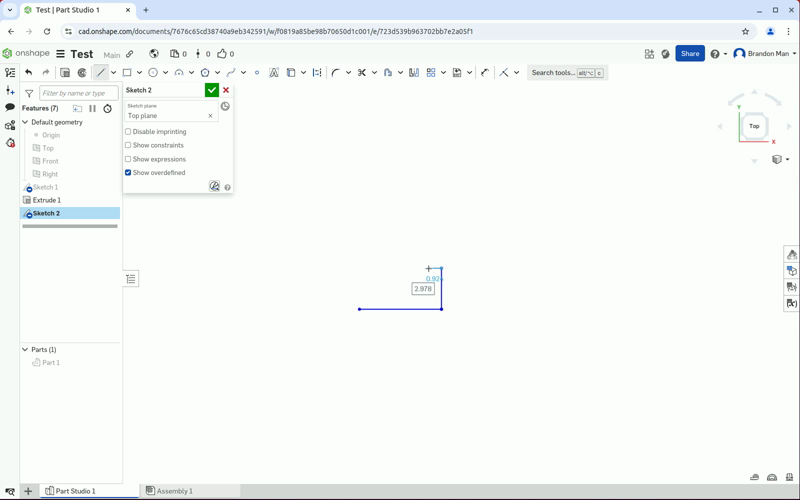
scroll(6)
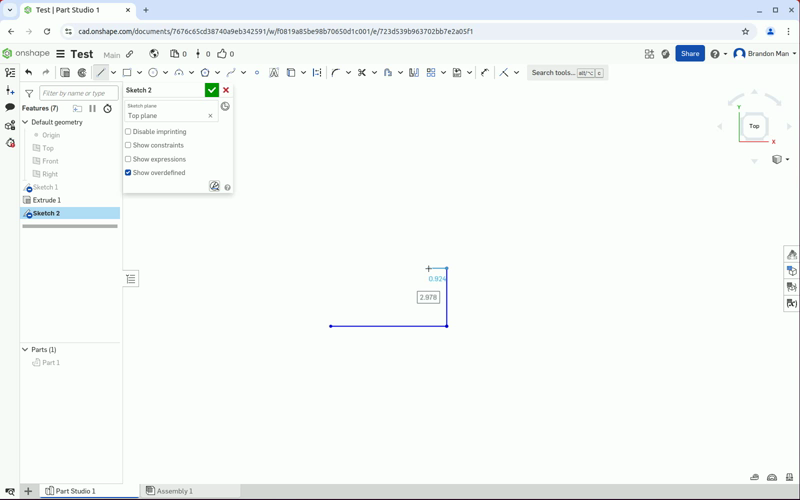
scroll(6)
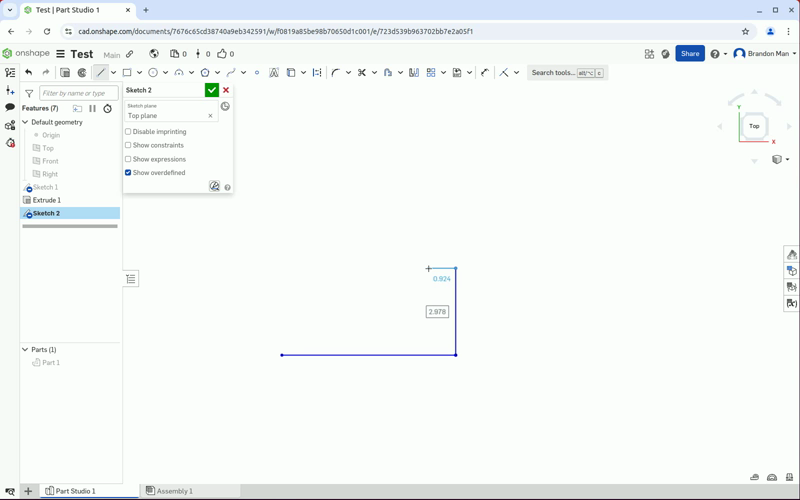
scroll(6)
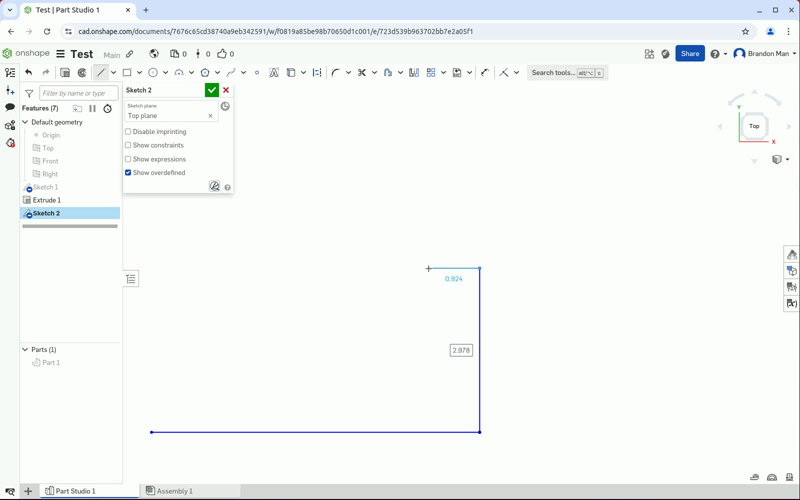
click(428, 268)
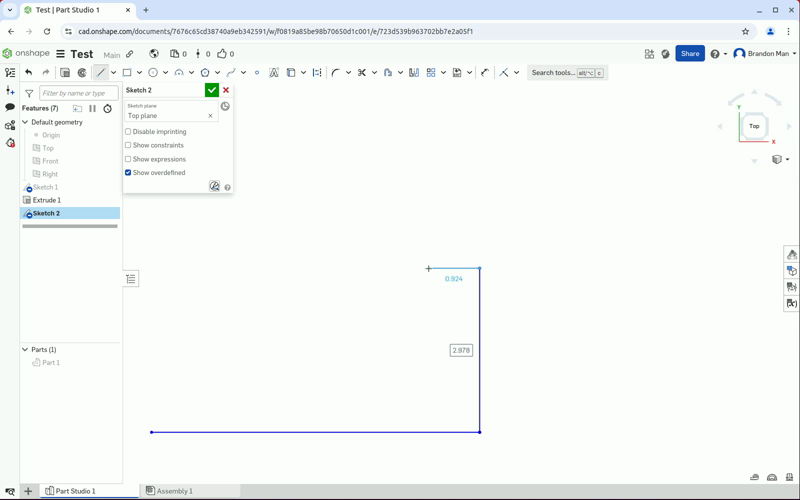
scroll(-6)
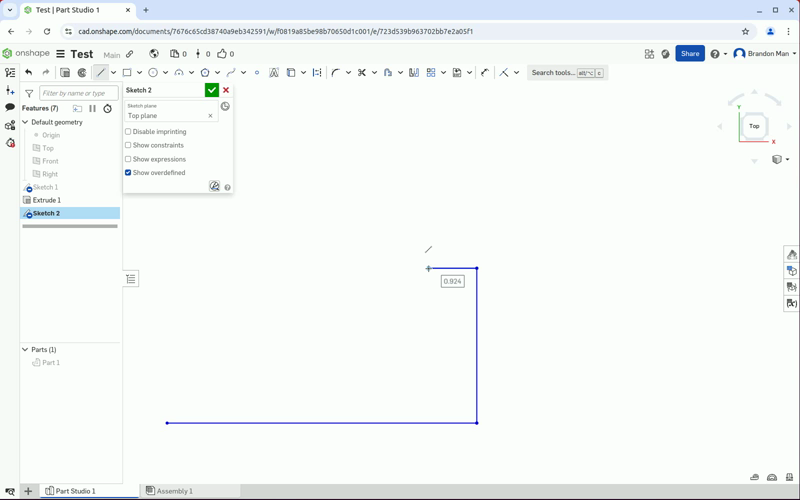
scroll(-6)
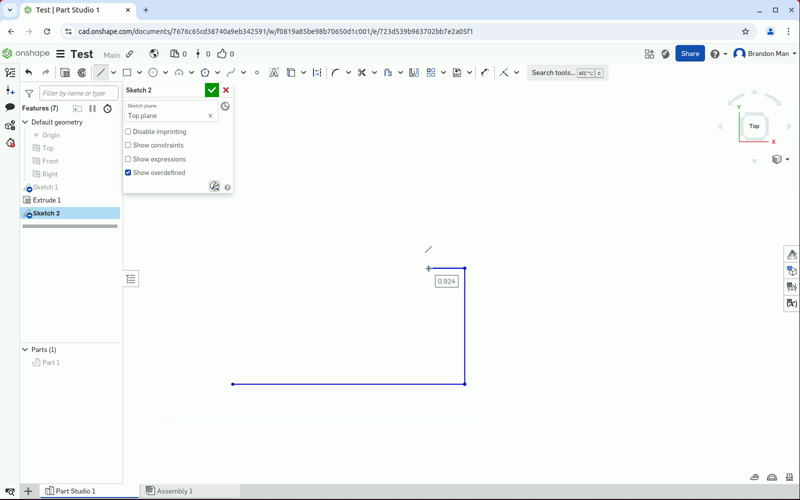
scroll(-6)
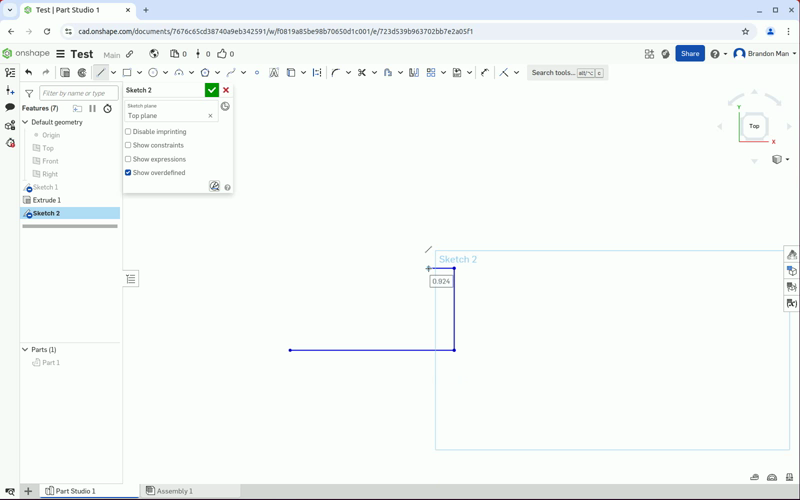
scroll(-6)
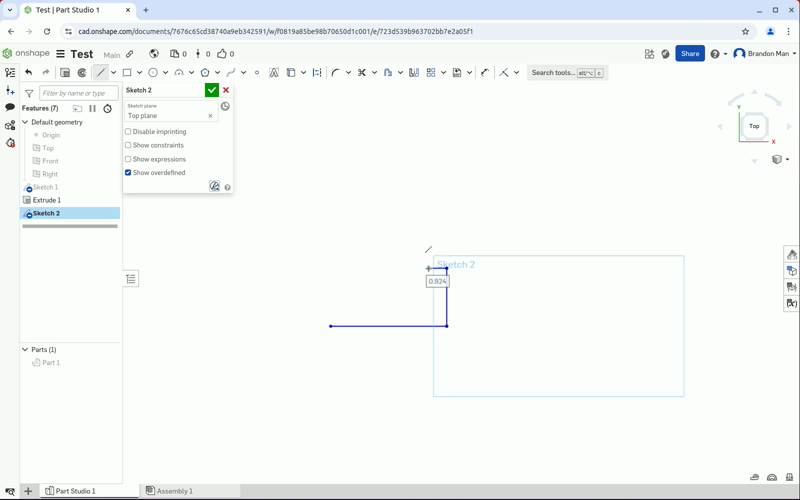
scroll(-6)
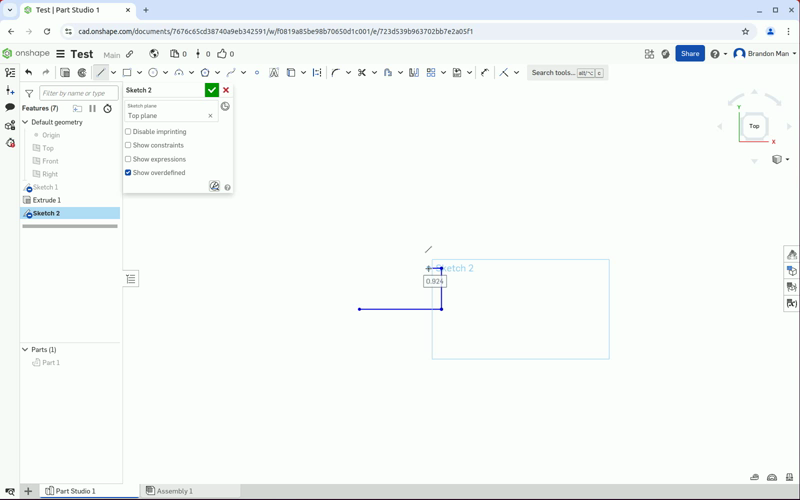
scroll(-6)
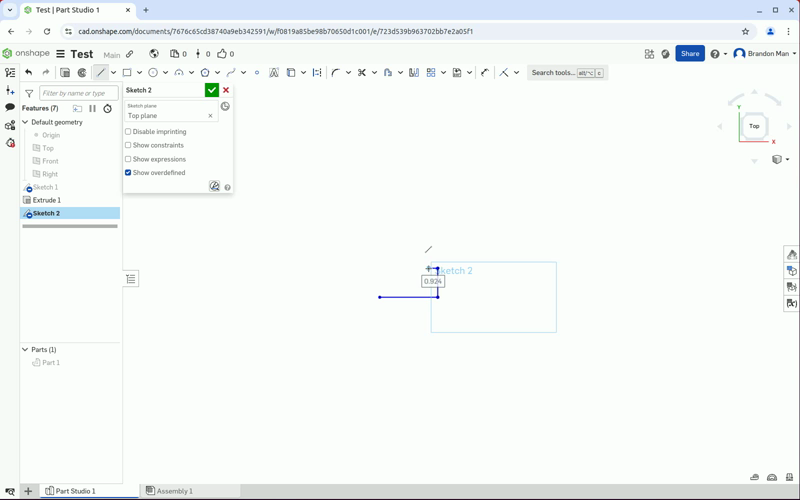
scroll(-6)
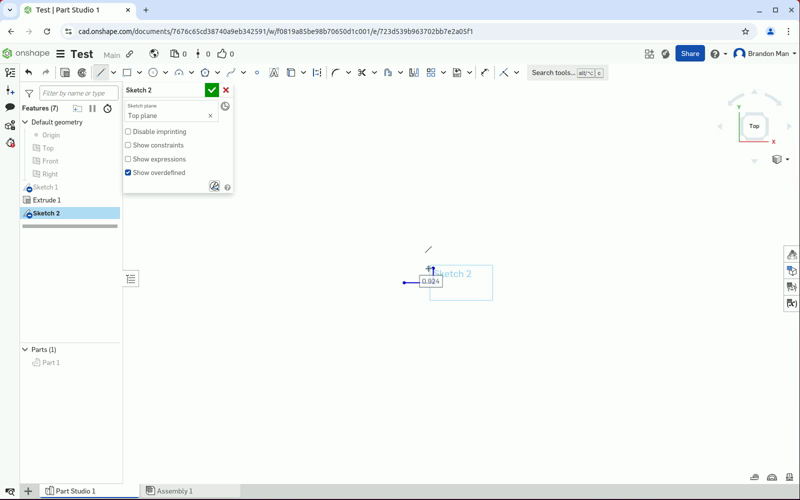
key_up(shift)
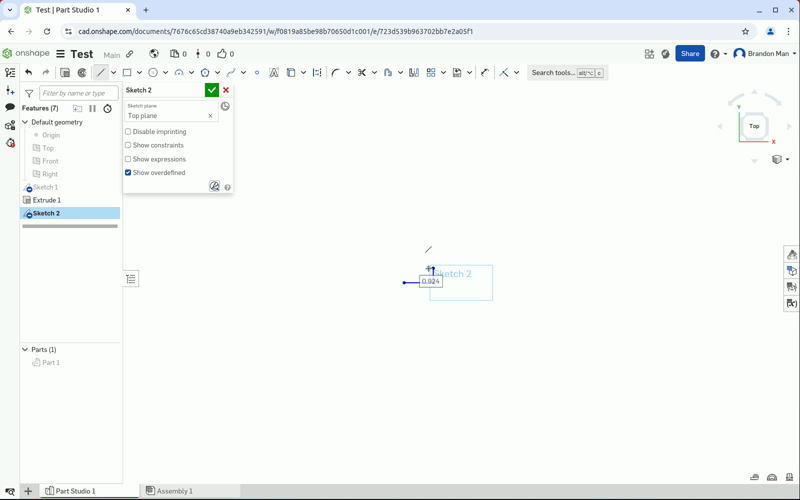
key_down(shift)
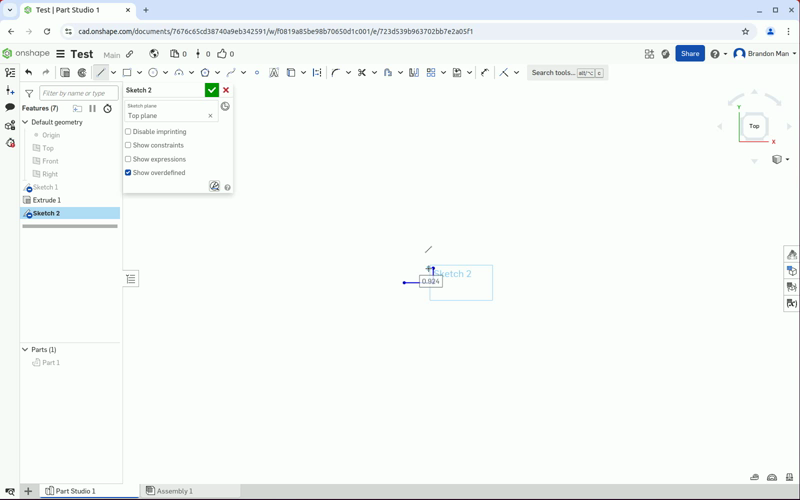
mouse_move(458, 268)
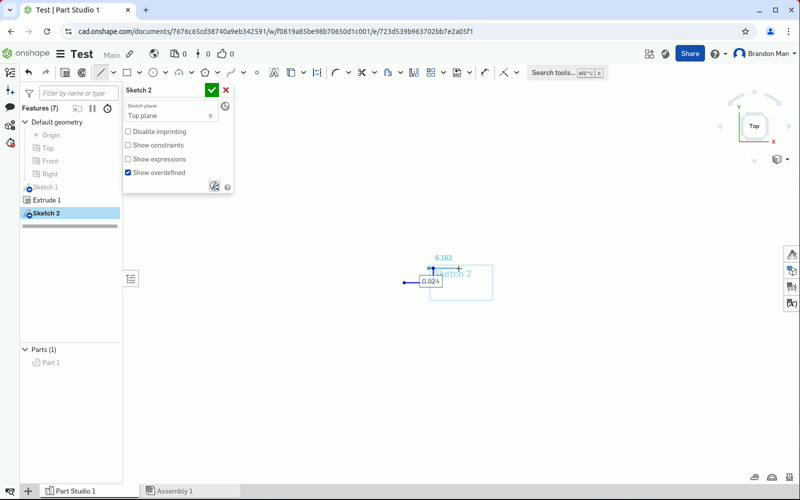
mouse_move(404, 268)
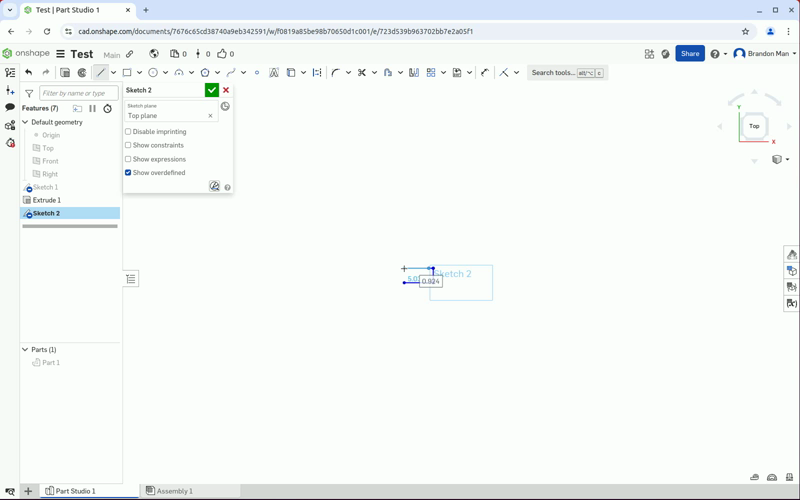
click(404, 268)
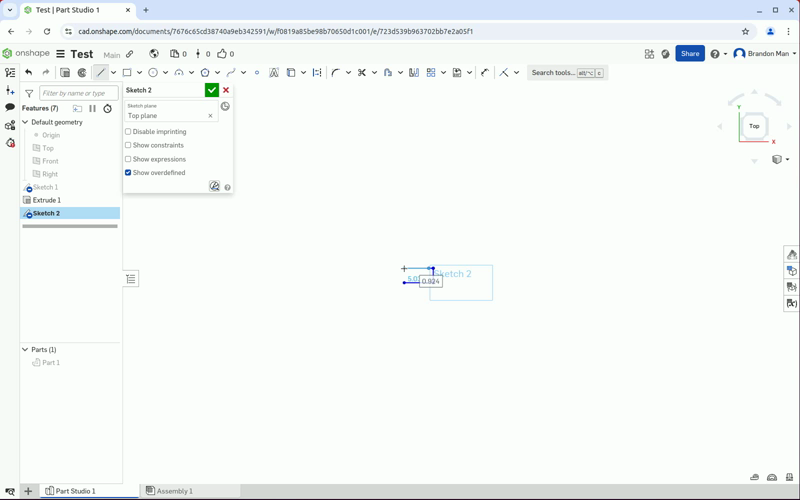
key_up(shift)
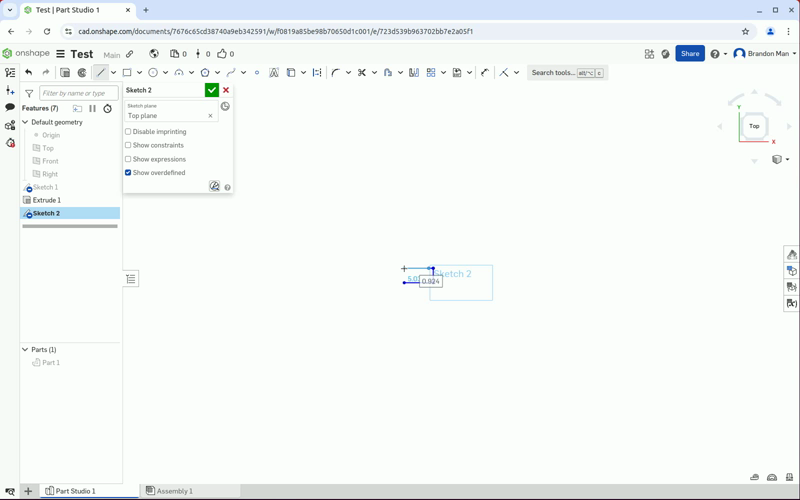
mouse_move(434, 268)
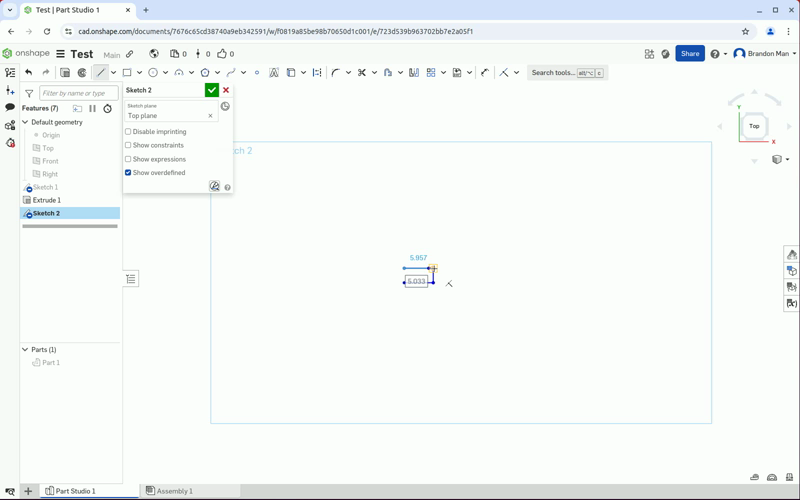
key_down(shift)
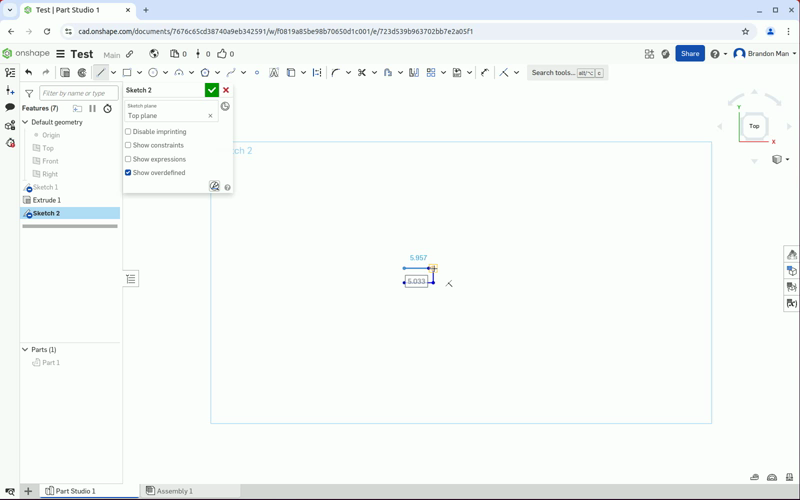
mouse_move(404, 282)
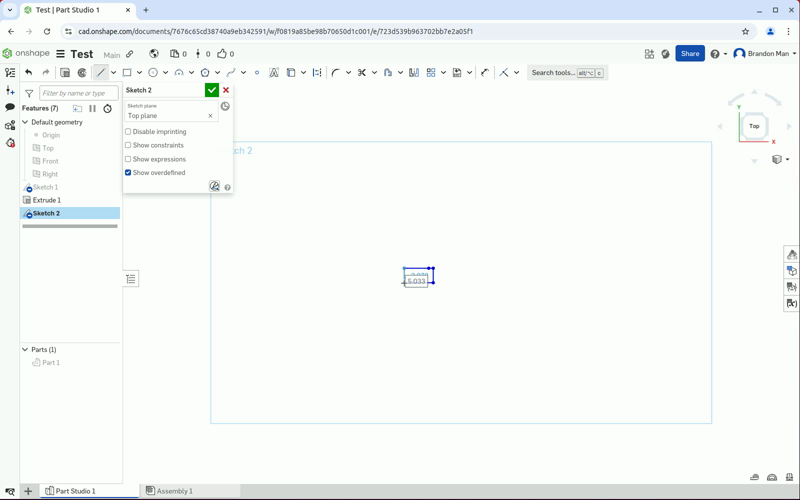
key_up(shift)
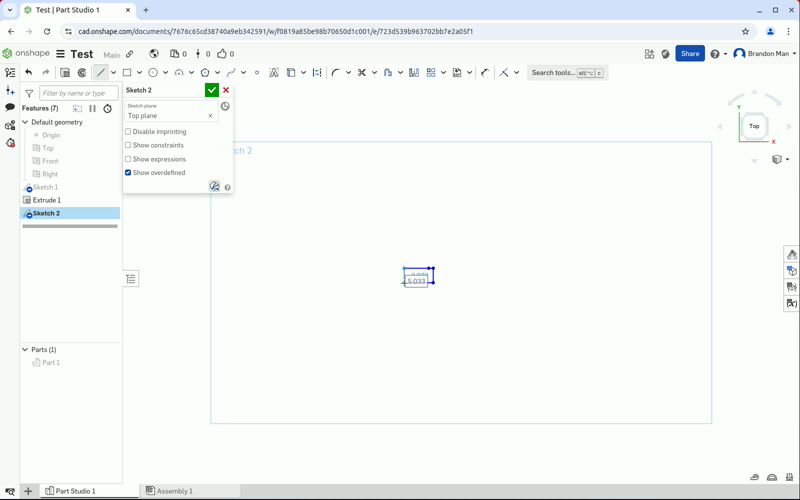
click(404, 282)
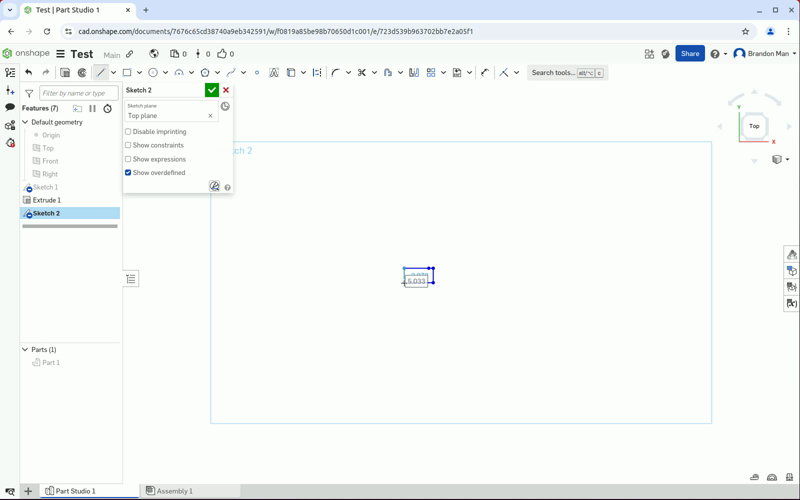
key(esc)
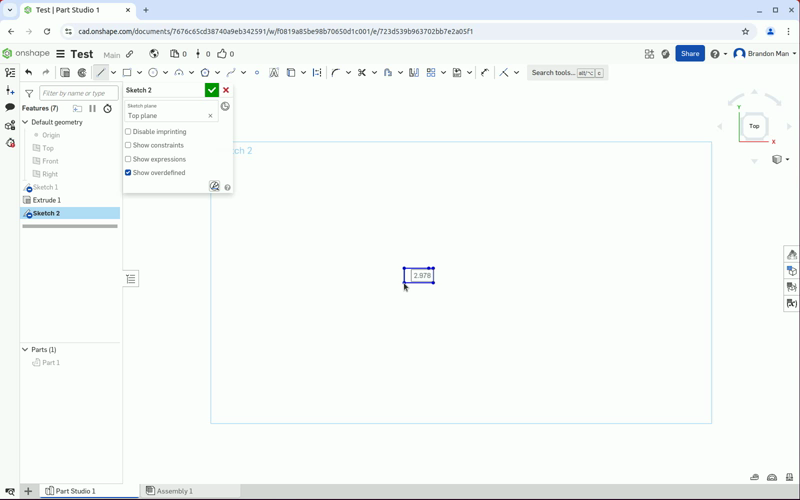
mouse_move(406, 276)
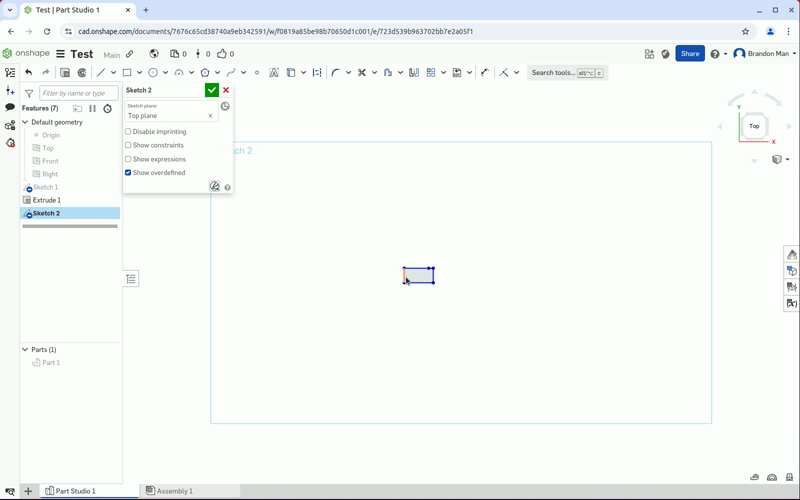
scroll(6)
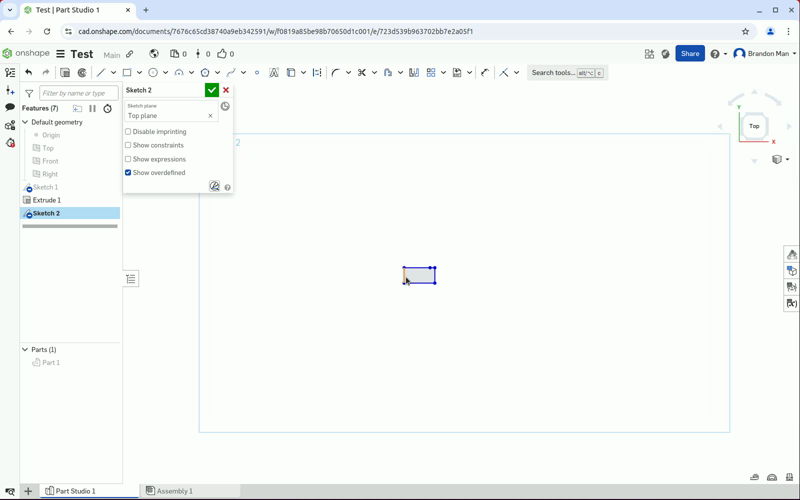
scroll(6)
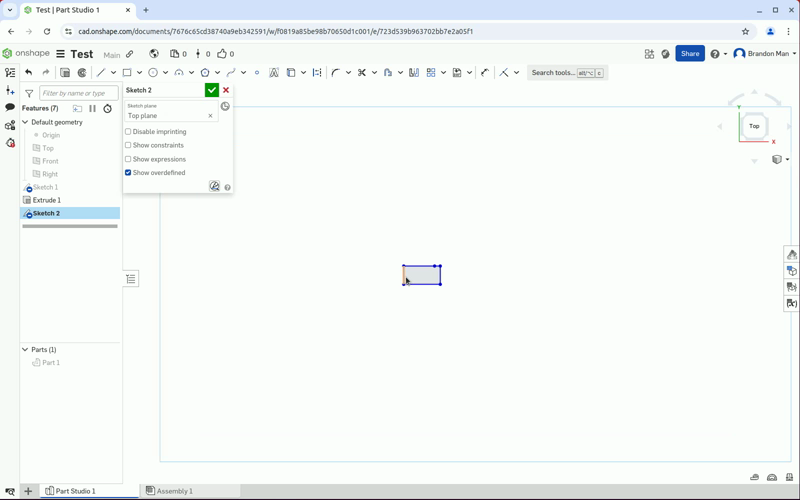
scroll(6)
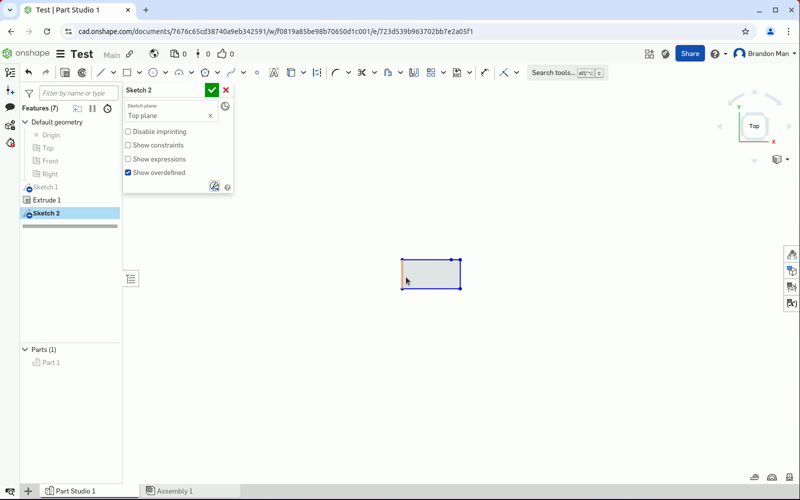
scroll(6)
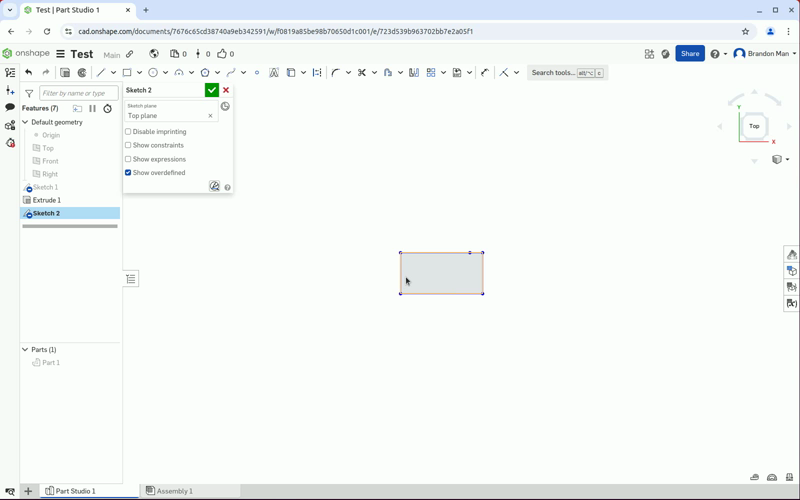
scroll(6)
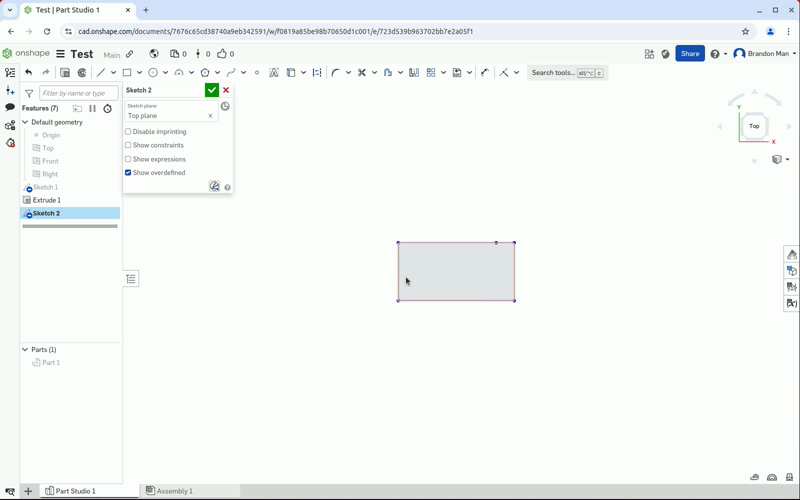
scroll(6)
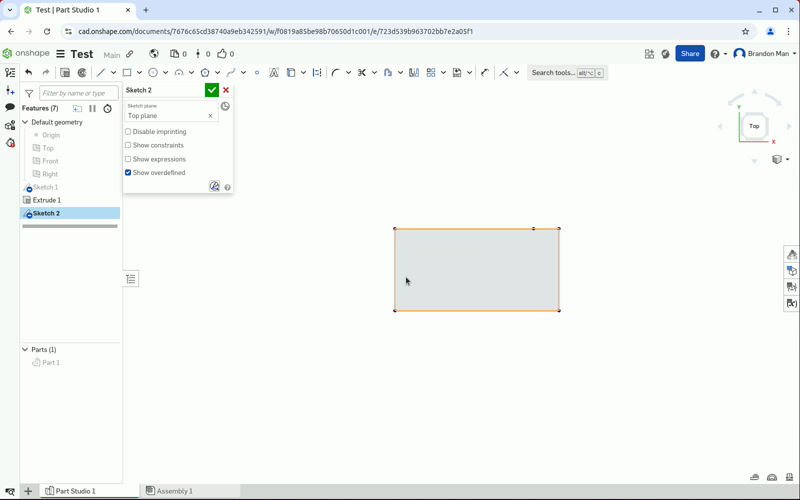
scroll(6)
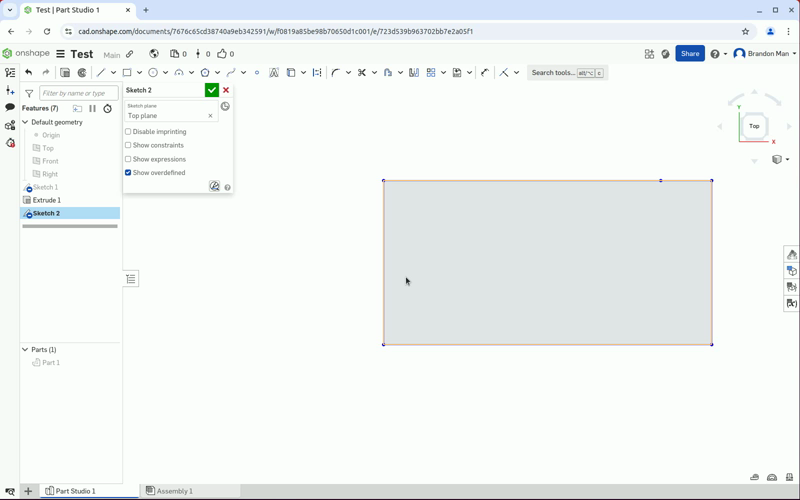
click(406, 276)
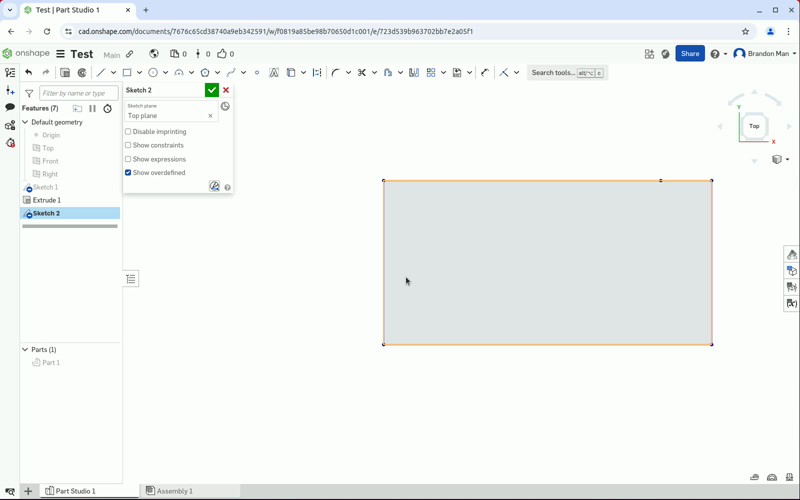
scroll(-6)
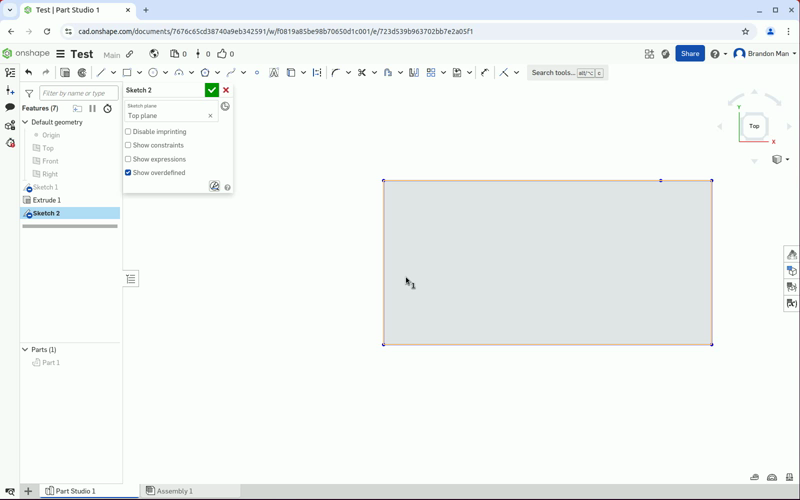
scroll(-6)
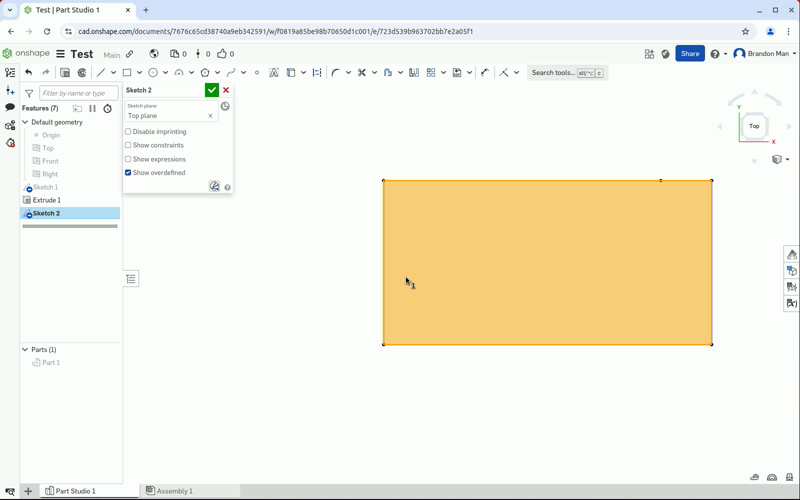
scroll(-6)
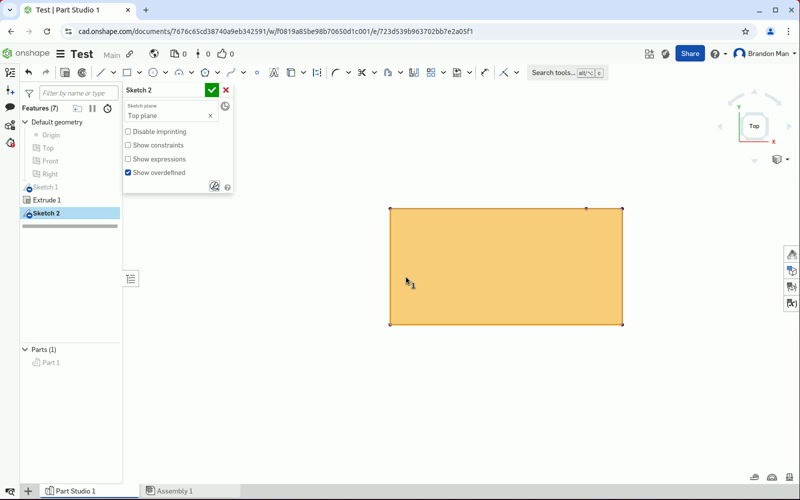
scroll(-6)
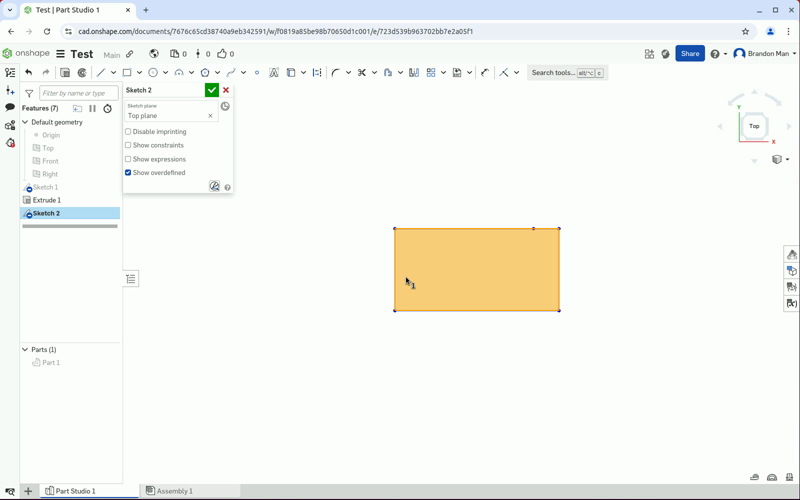
scroll(-6)
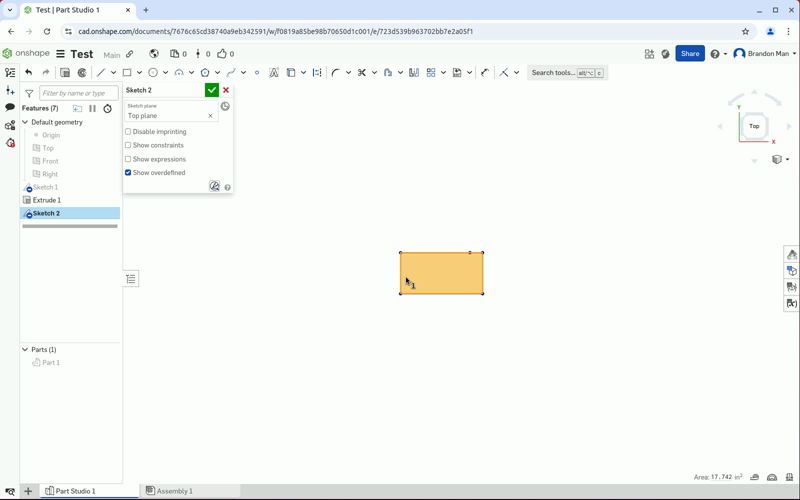
scroll(-6)
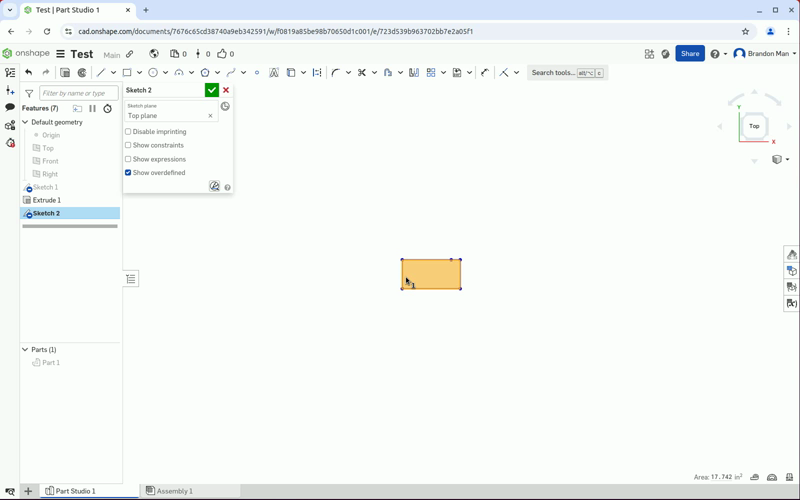
scroll(-6)
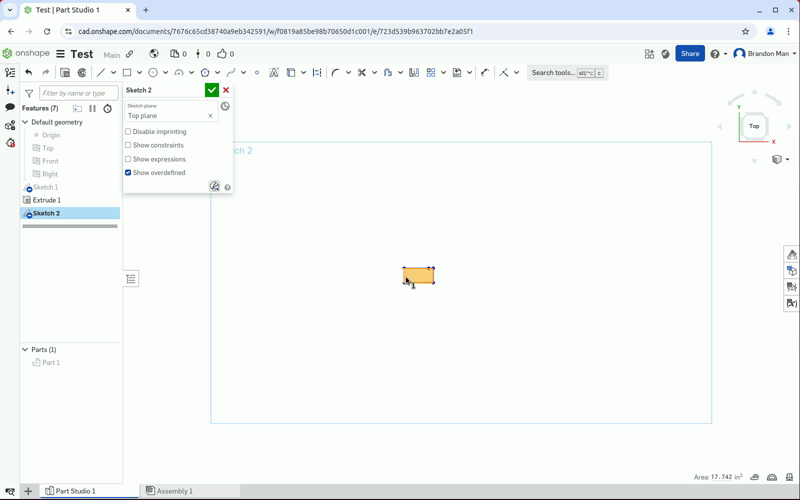
mouse_move(73, 352)
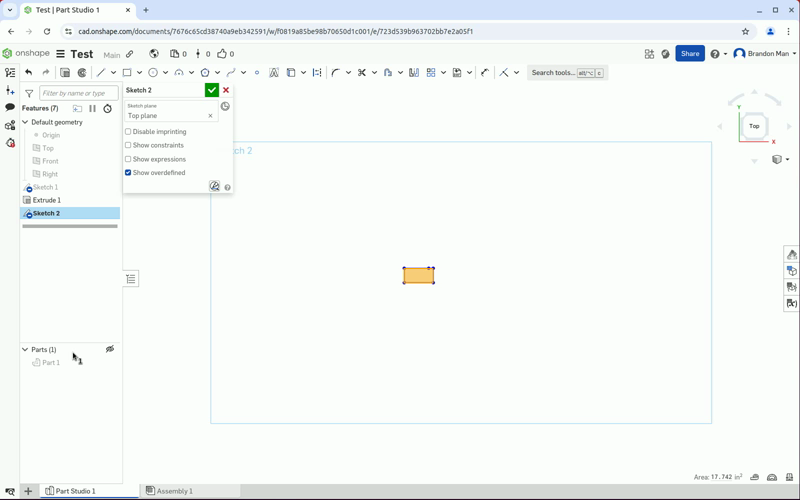
key(shift+y)
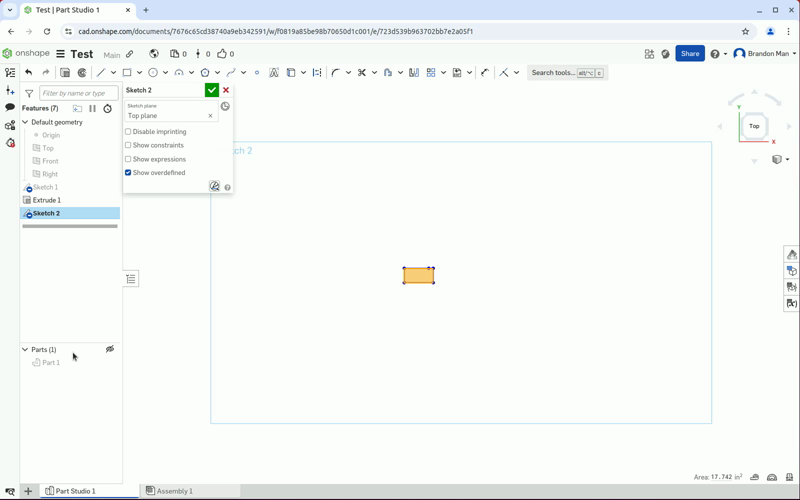
key(shift+e)
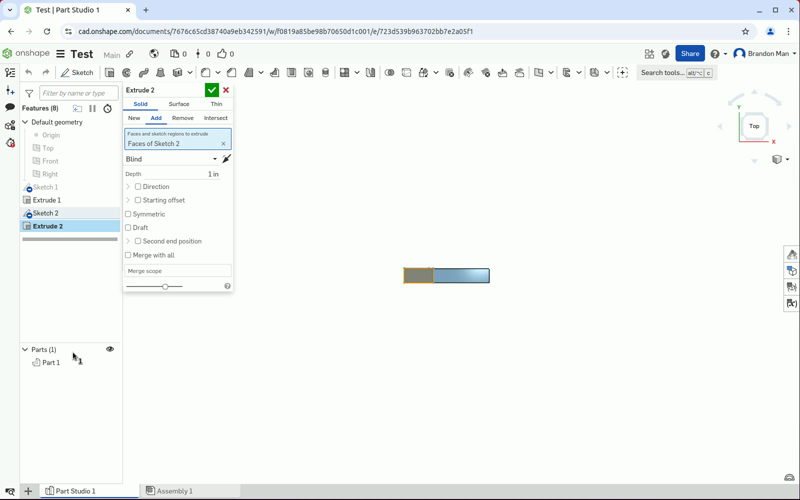
mouse_move(143, 106)
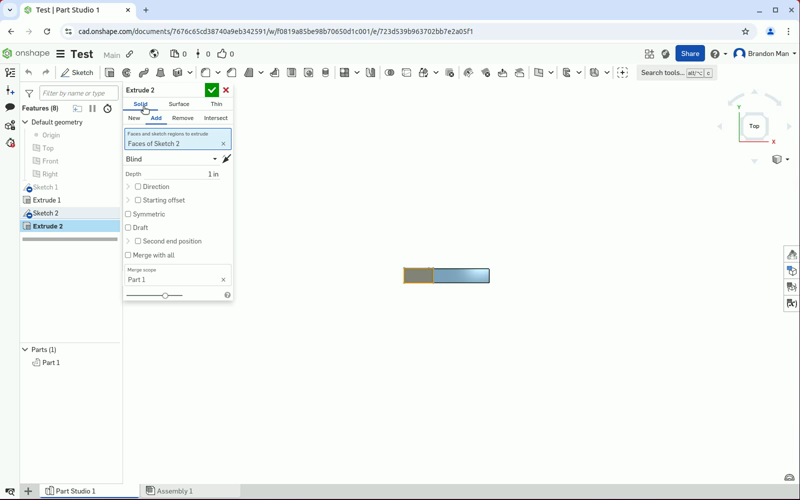
click(143, 106)
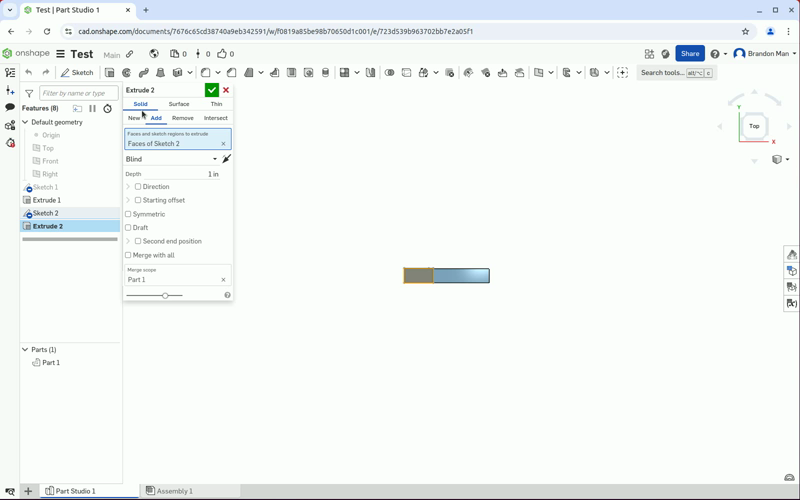
mouse_move(137, 120)
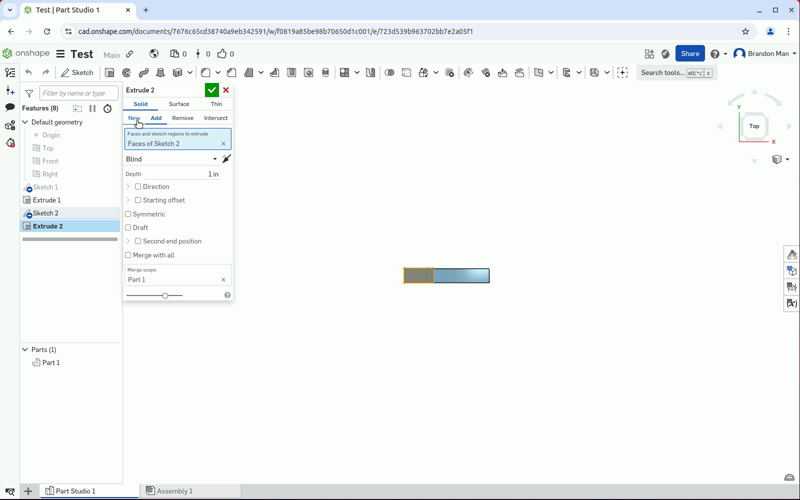
click(137, 120)
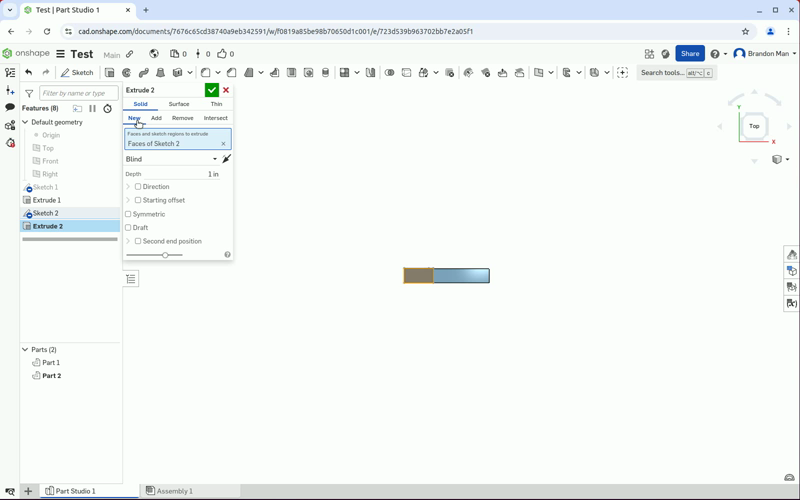
key(tab, 4)
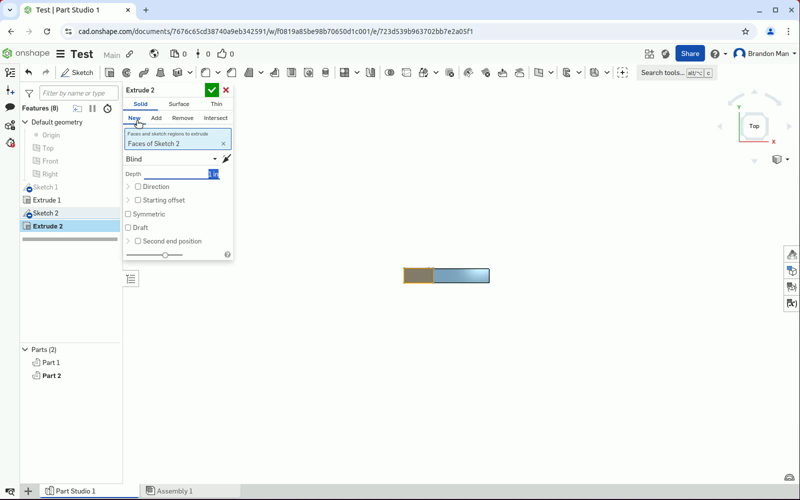
text(11.554)
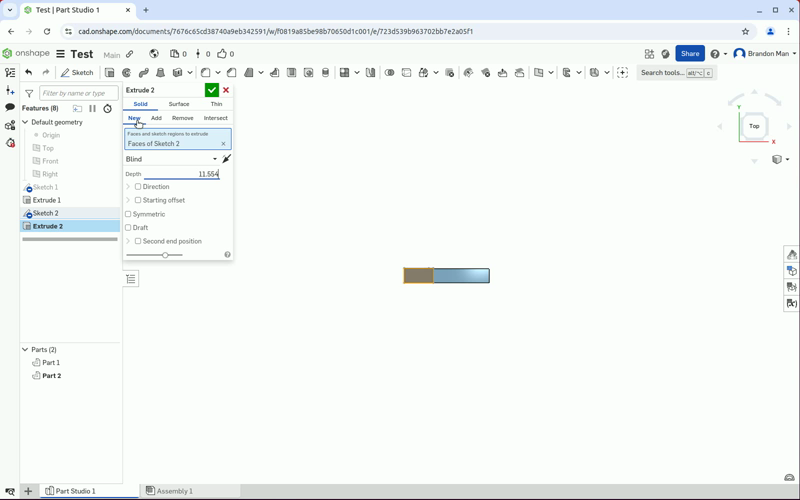
key(enter)
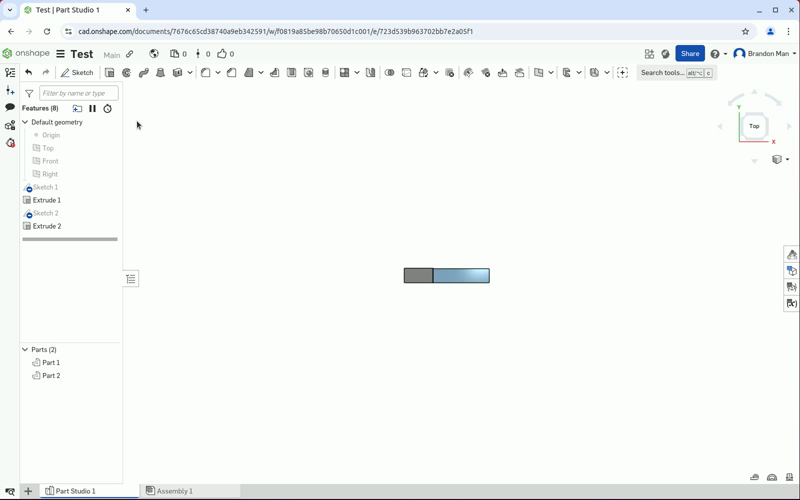
key(shift+h)
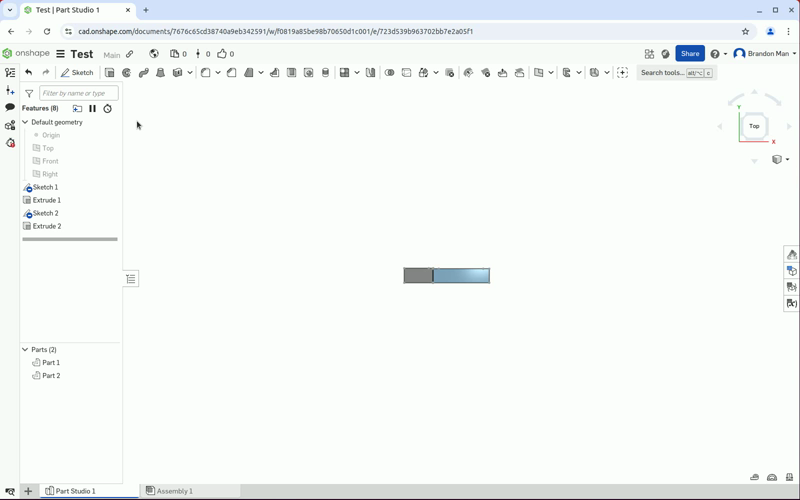
key(shift+h)
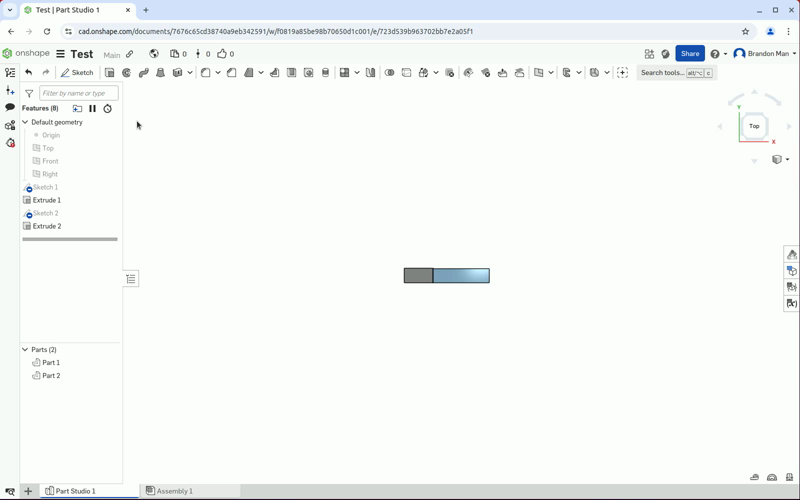
mouse_move(73, 189)
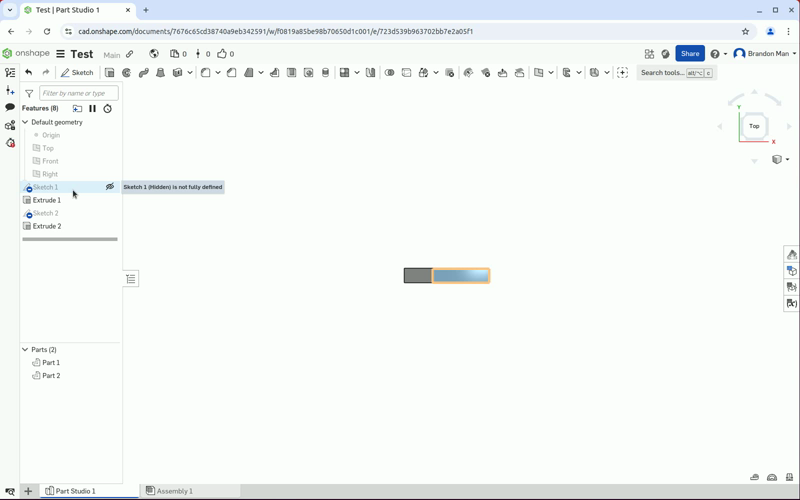
click(73, 189)
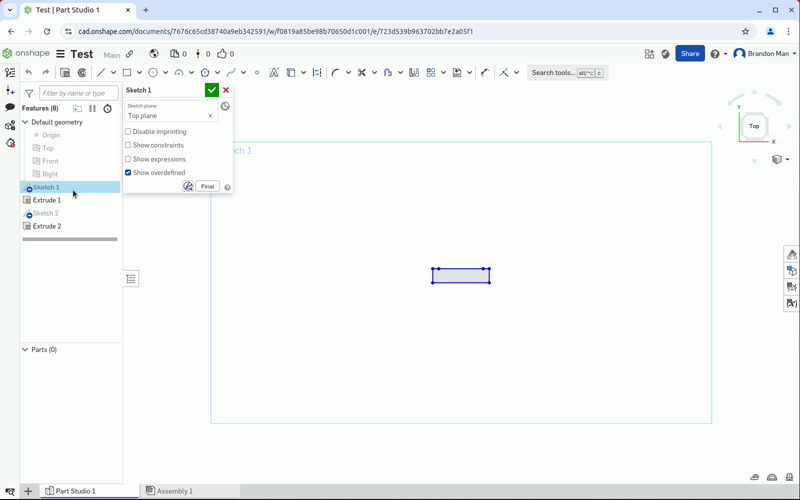
mouse_move(229, 92)
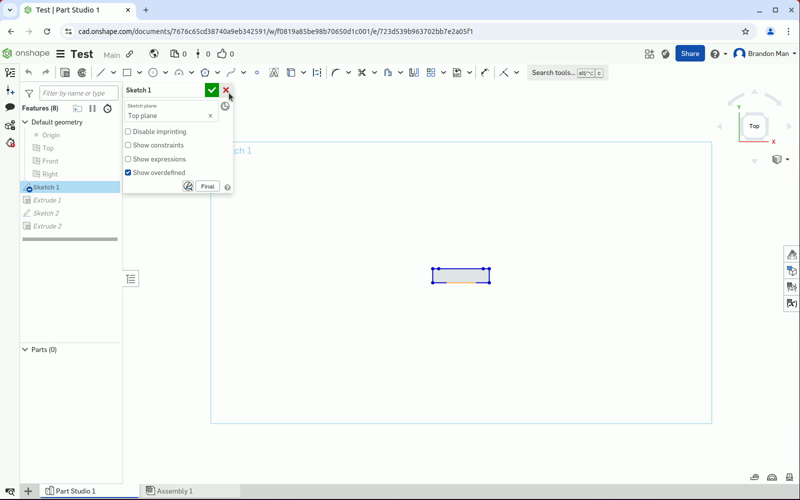
click(229, 92)
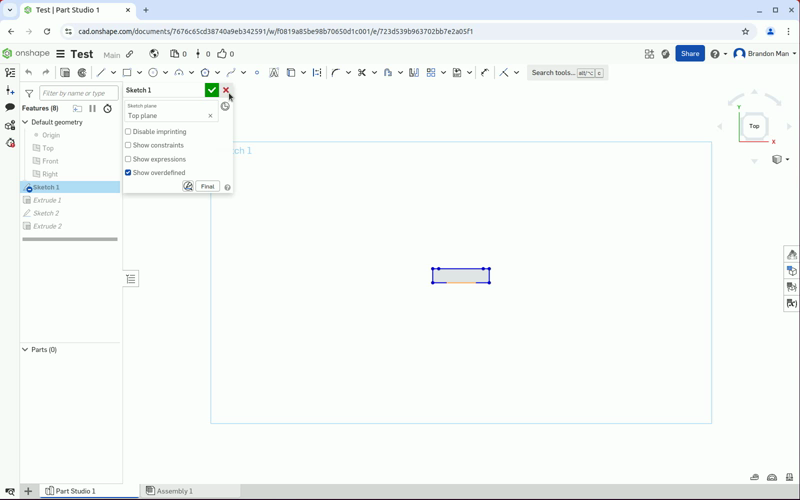
key(shift+s)
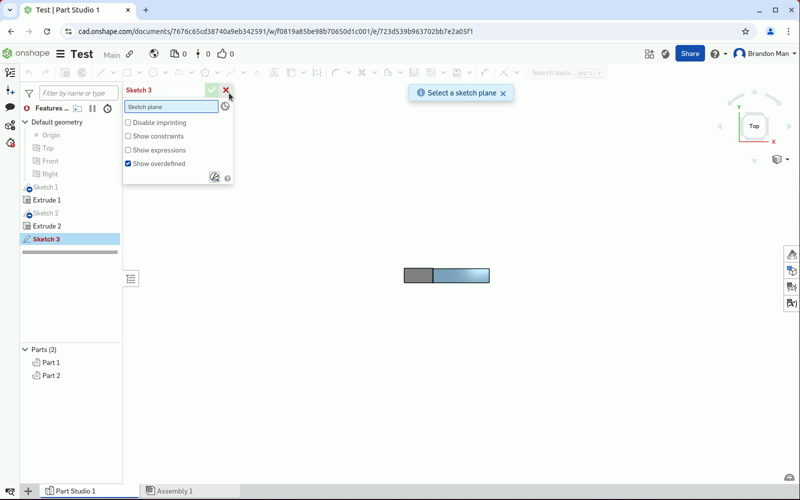
mouse_move(73, 150)
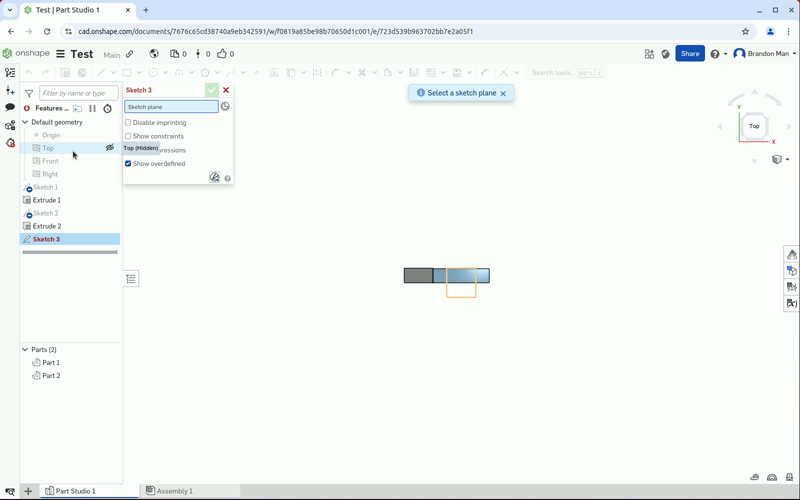
click(73, 150)
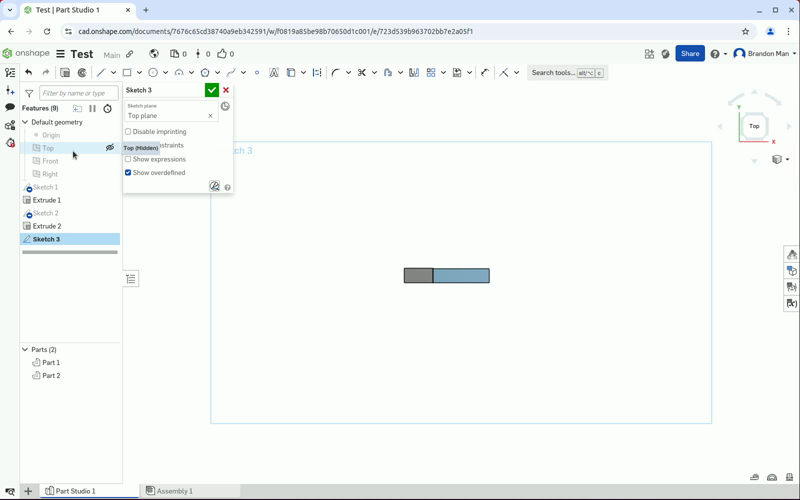
mouse_move(73, 352)
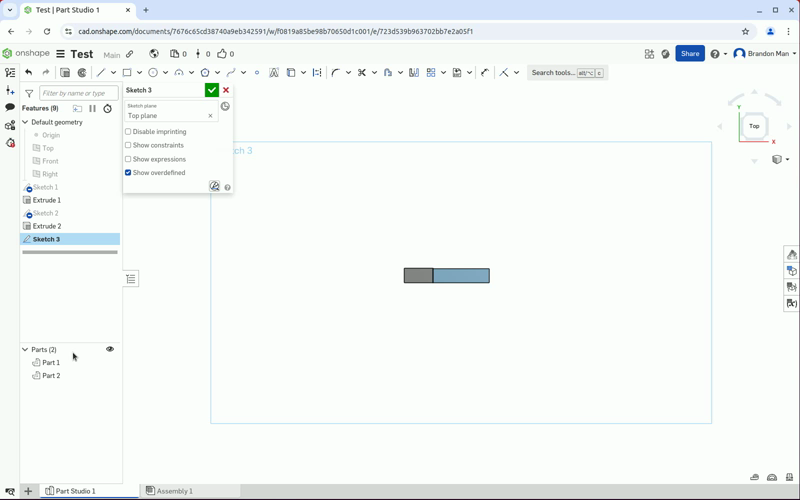
key(y)
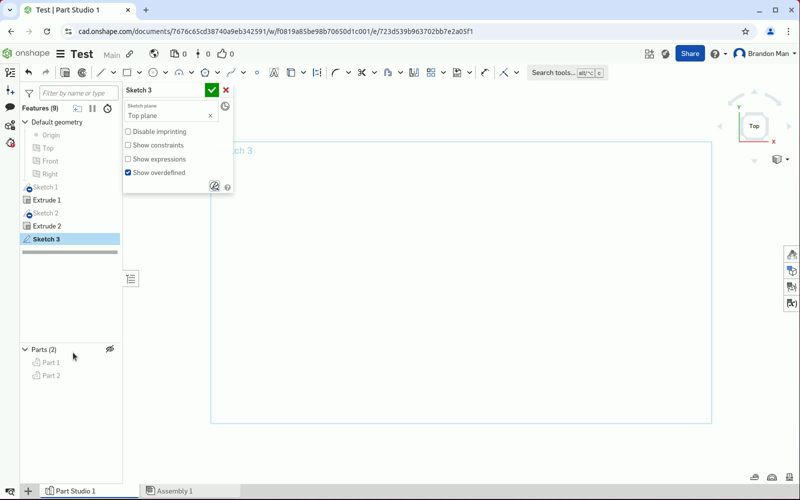
key(l)
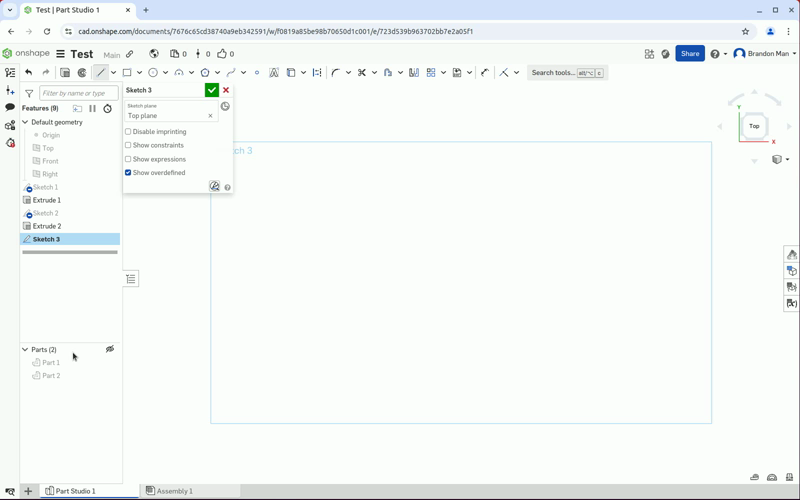
key_down(shift)
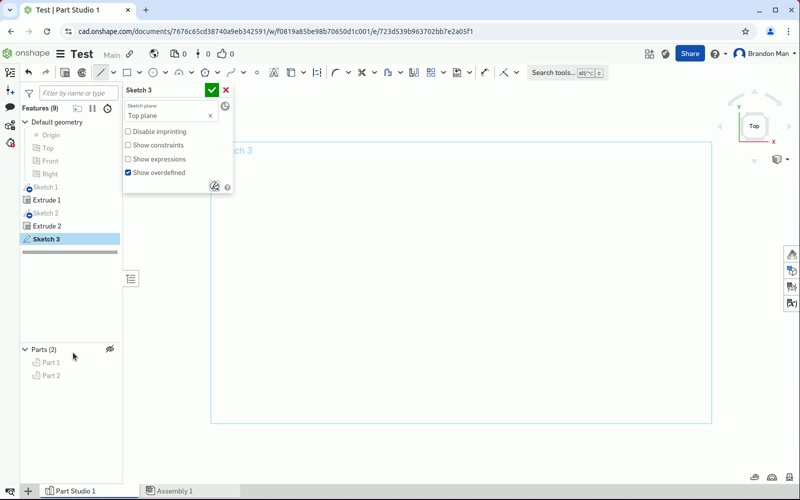
mouse_move(404, 268)
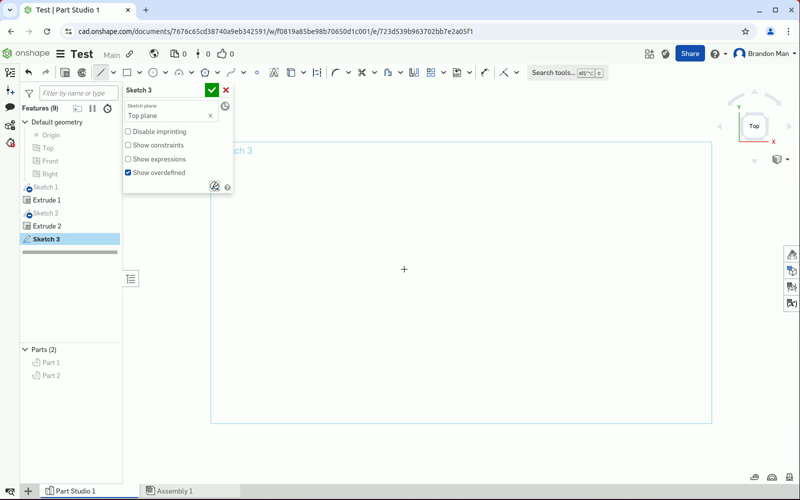
click(404, 268)
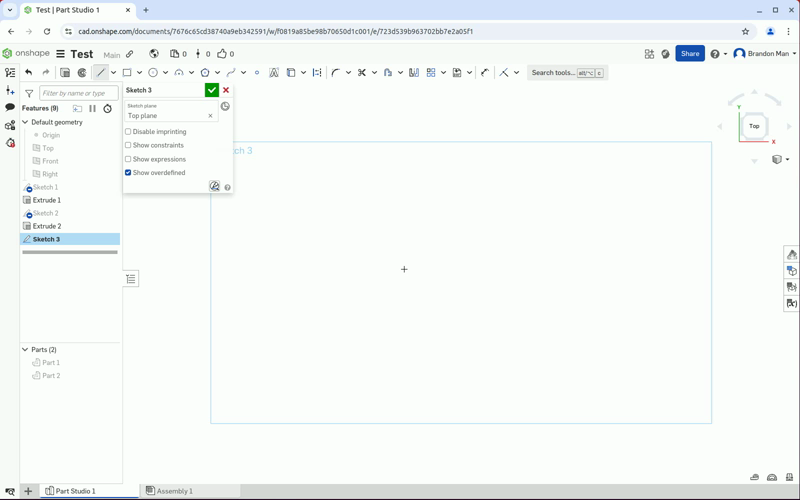
key_up(shift)
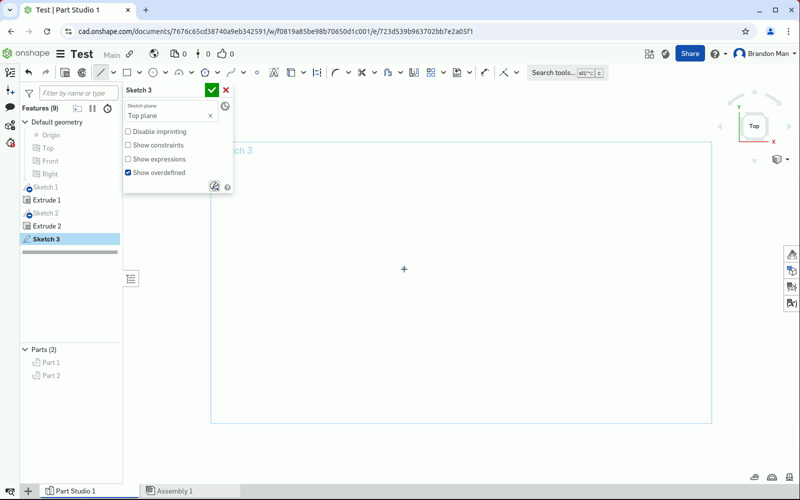
key_down(shift)
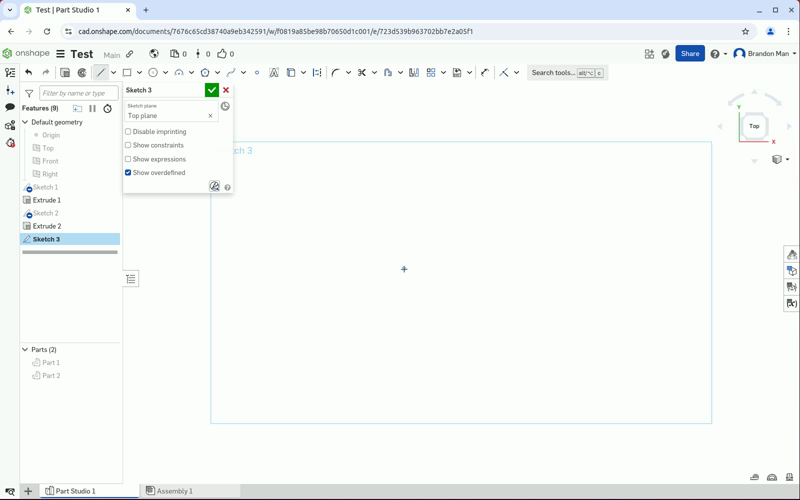
mouse_move(434, 268)
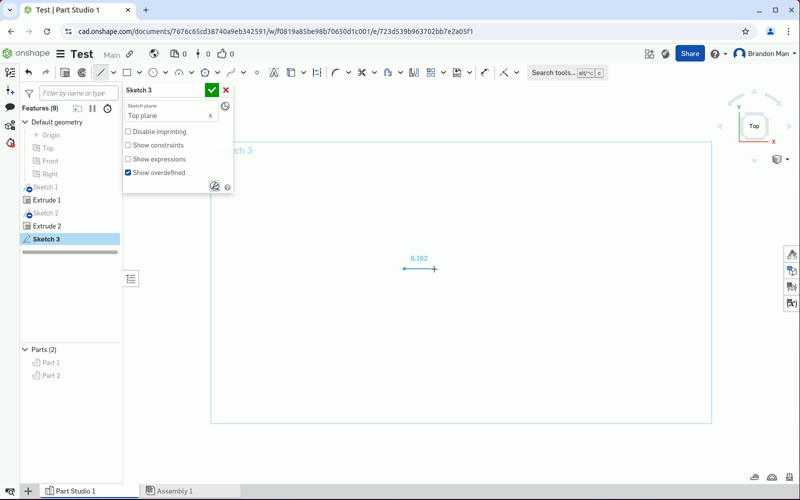
mouse_move(428, 268)
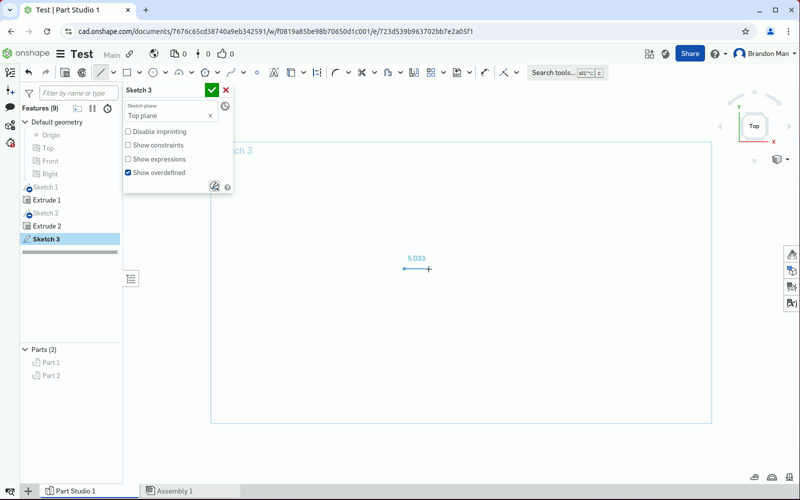
click(428, 268)
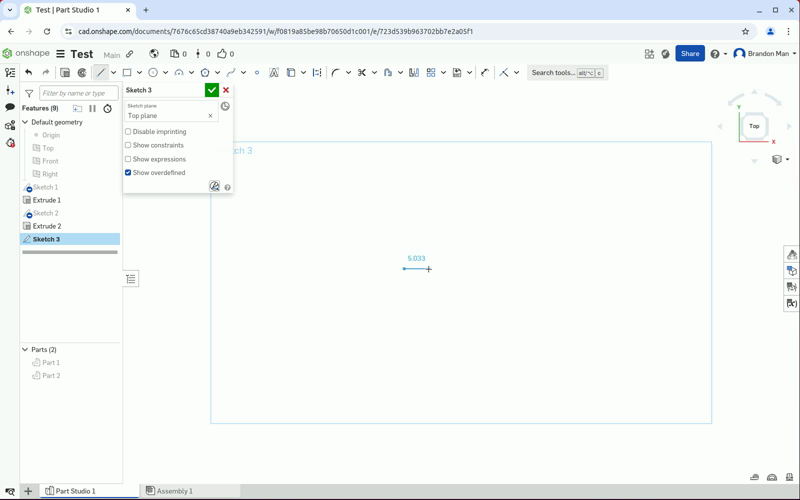
key_up(shift)
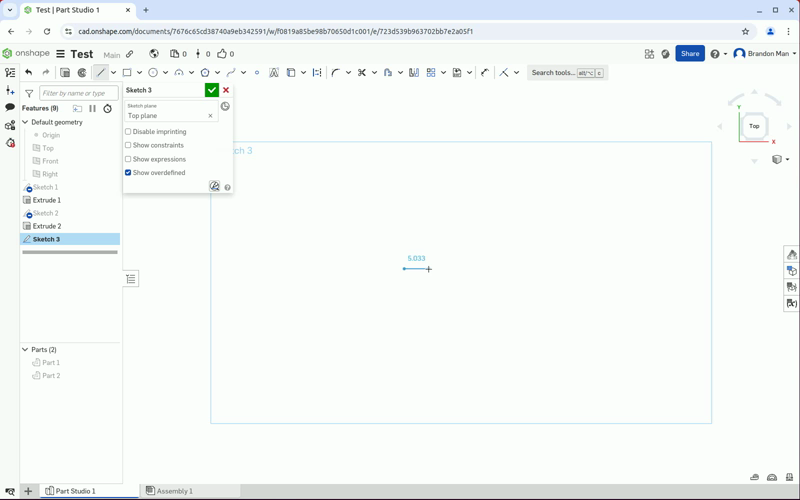
key_down(shift)
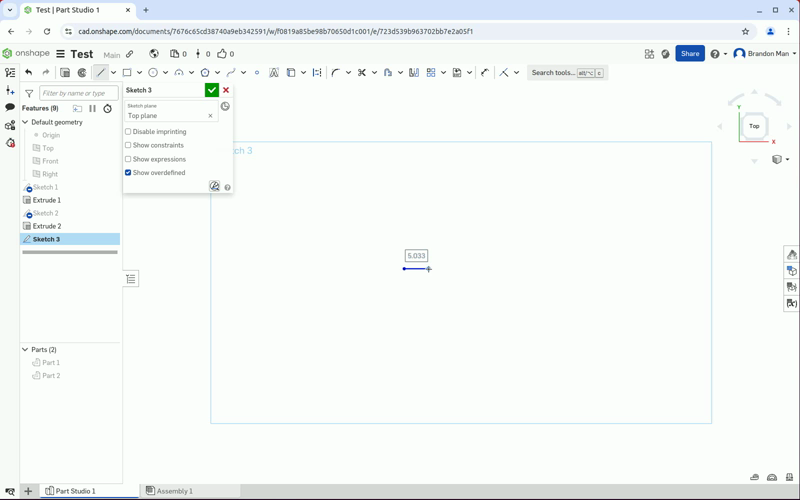
mouse_move(458, 268)
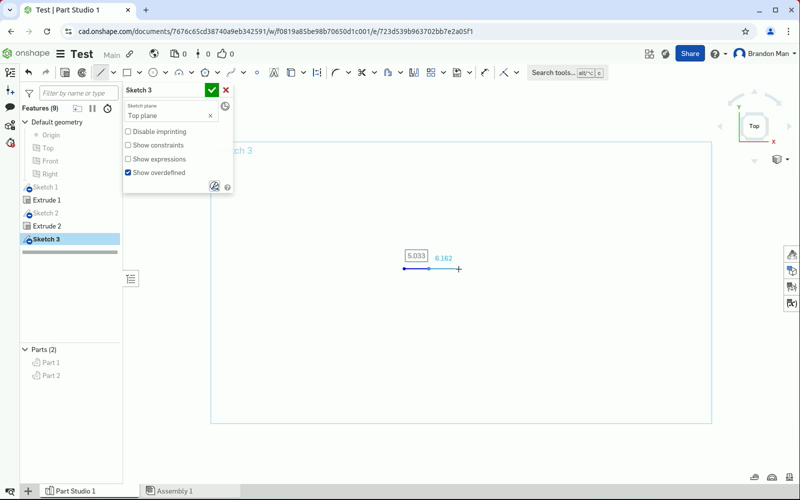
mouse_move(428, 239)
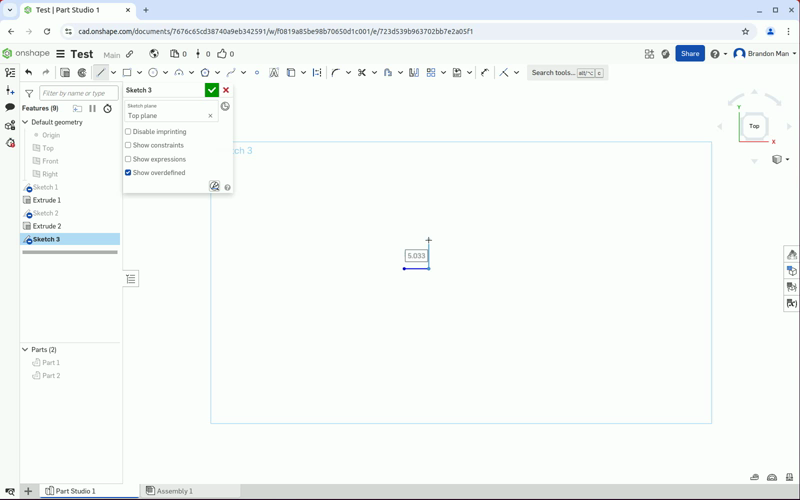
click(428, 239)
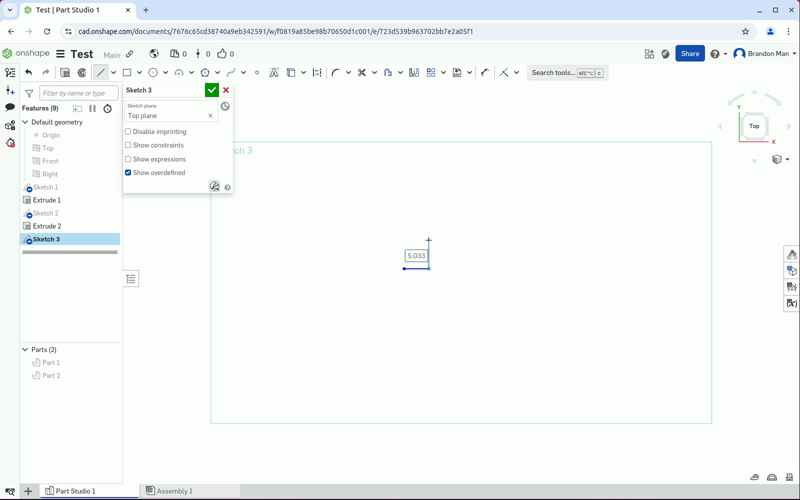
key_up(shift)
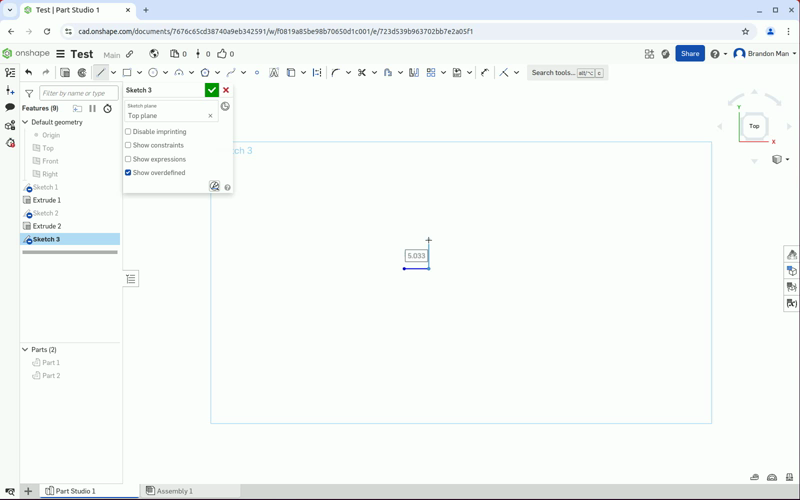
key_down(shift)
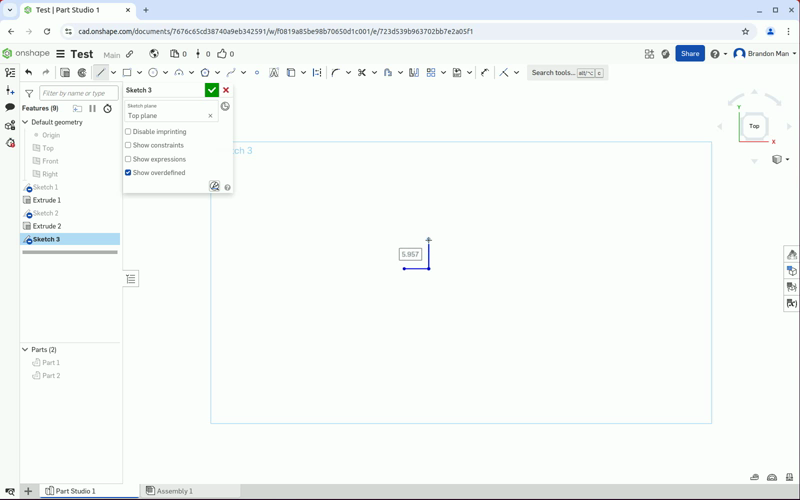
mouse_move(458, 239)
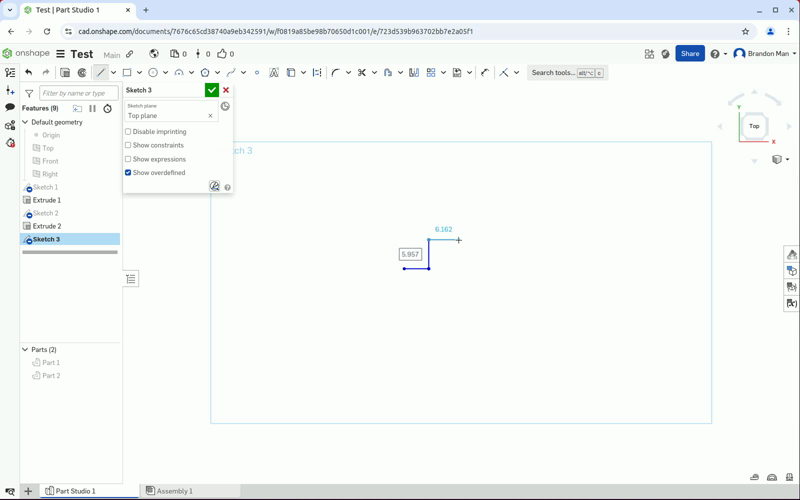
mouse_move(404, 239)
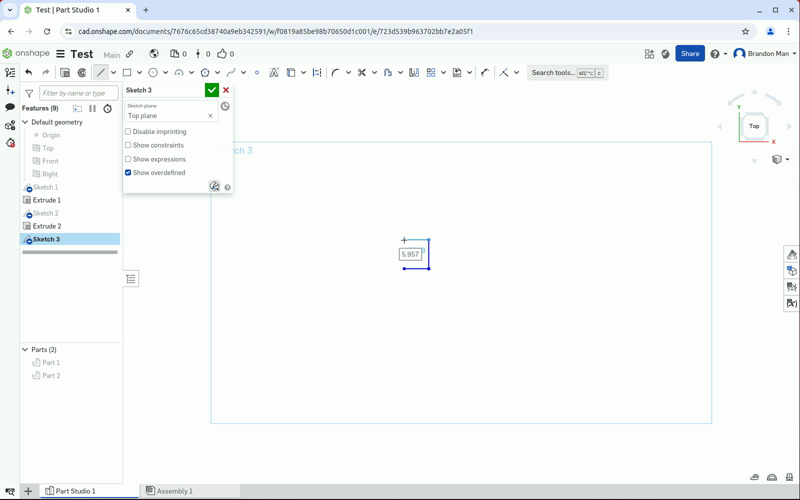
click(404, 239)
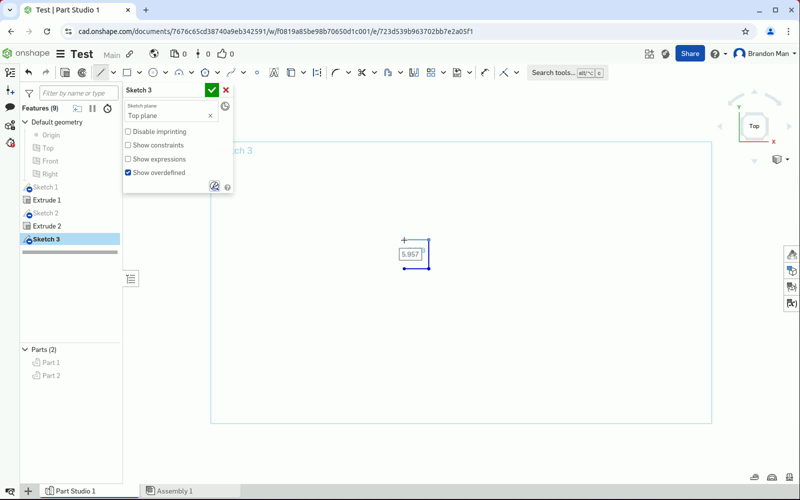
key_up(shift)
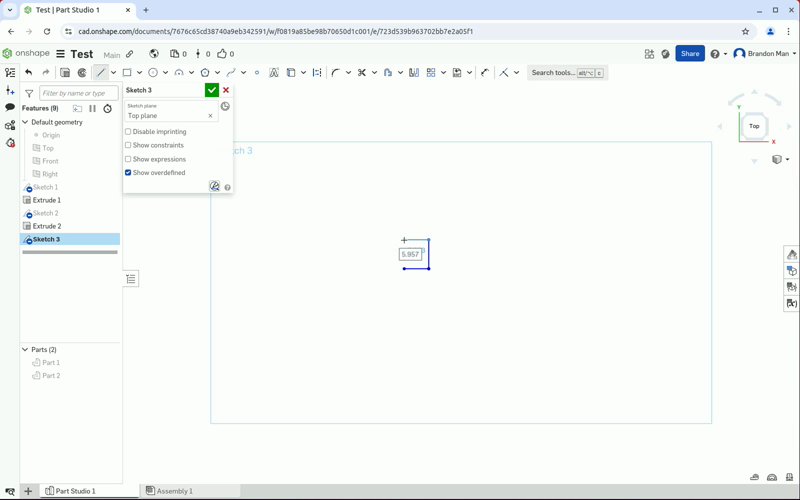
mouse_move(434, 239)
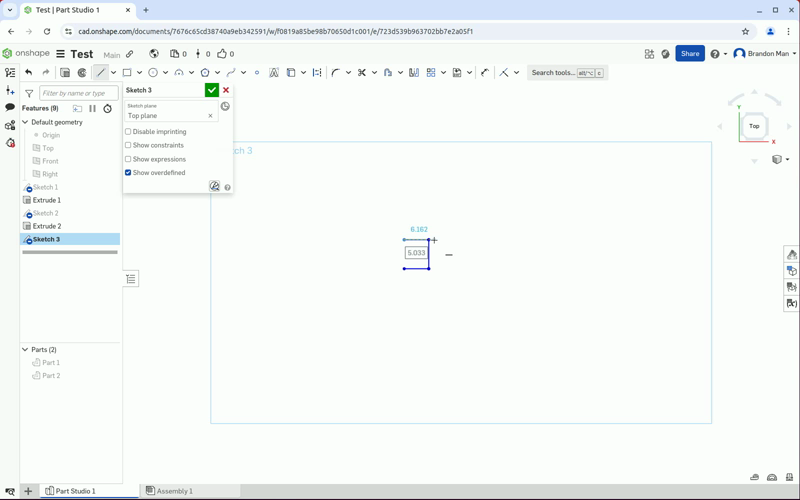
key_down(shift)
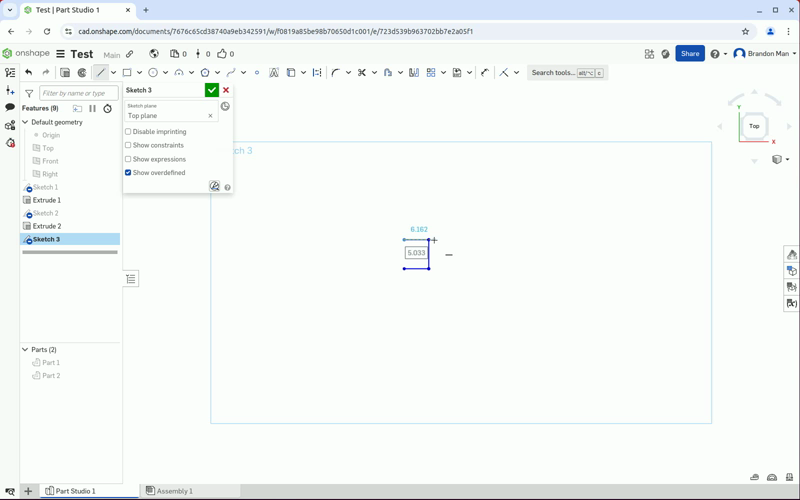
mouse_move(404, 268)
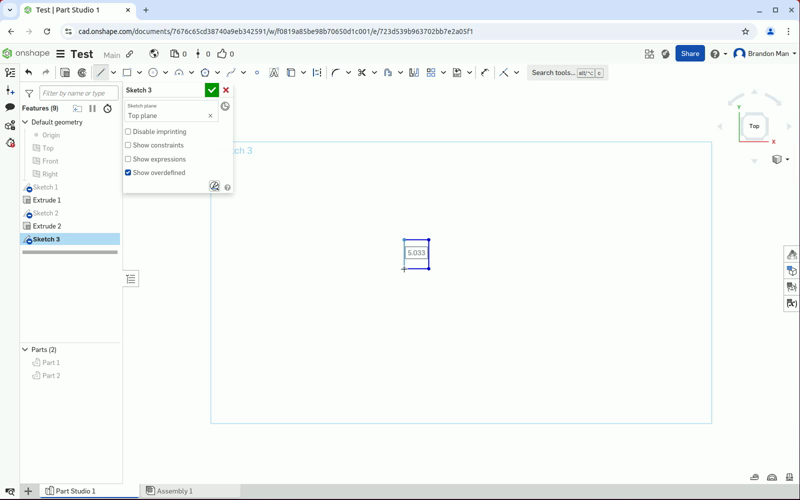
key_up(shift)
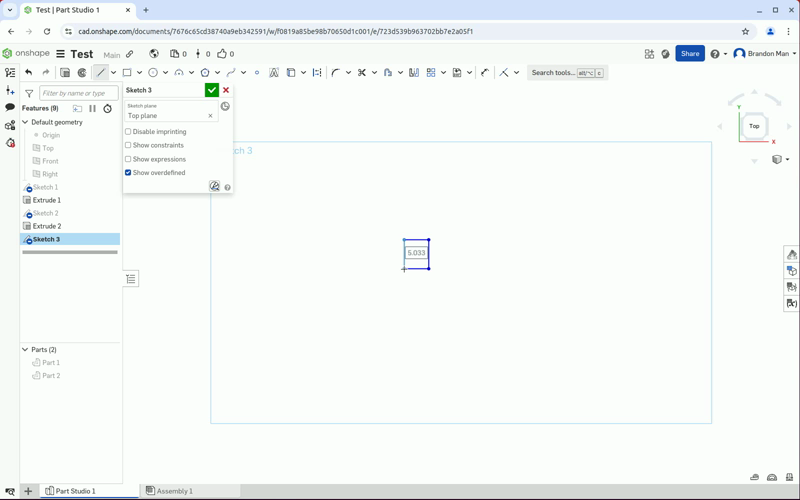
click(404, 268)
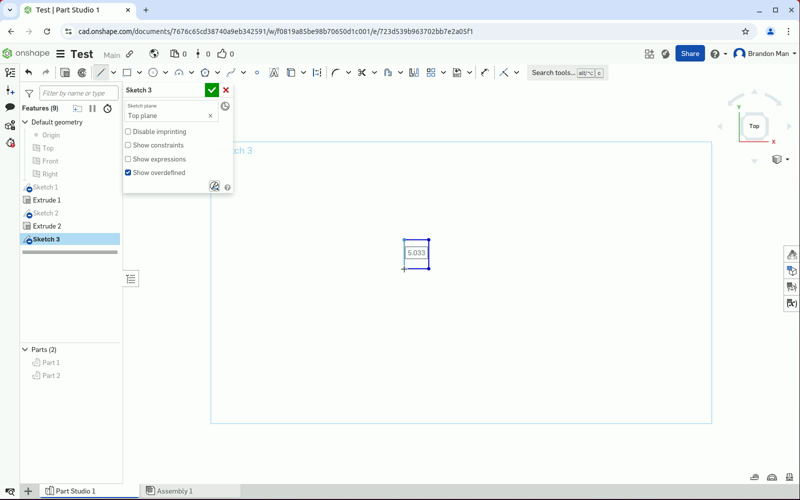
key(esc)
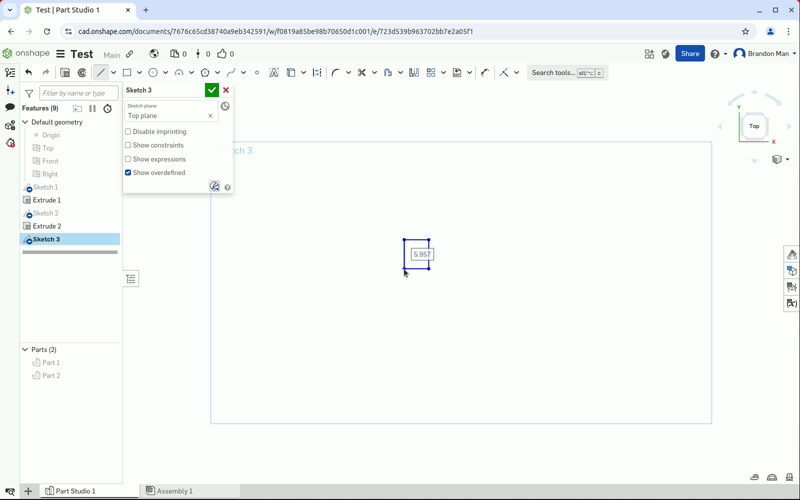
mouse_move(423, 258)
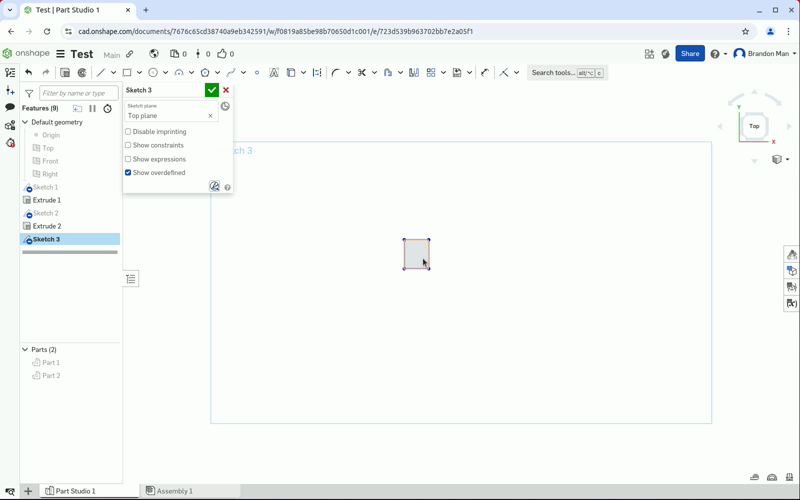
scroll(6)
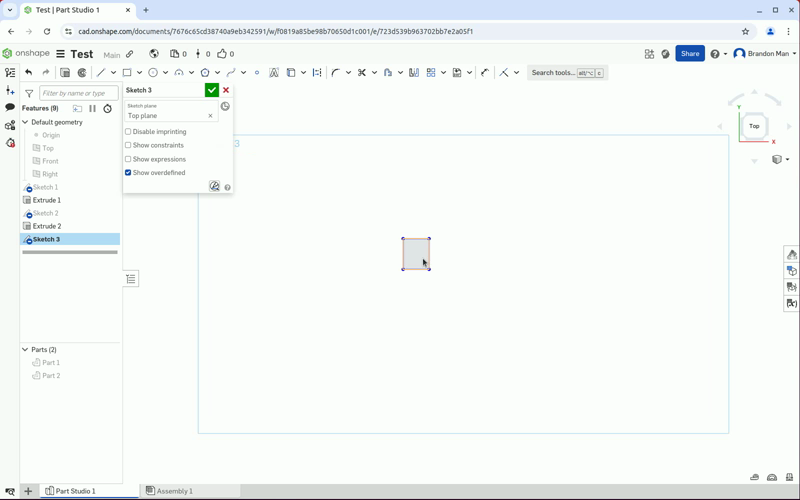
scroll(6)
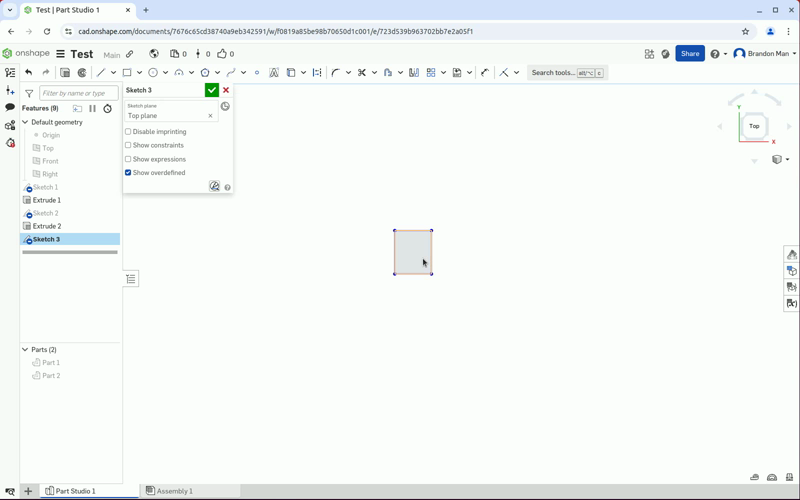
scroll(6)
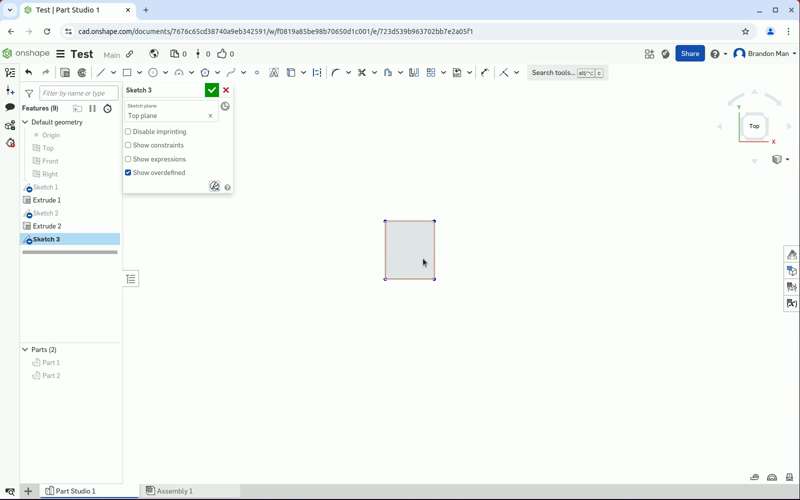
scroll(6)
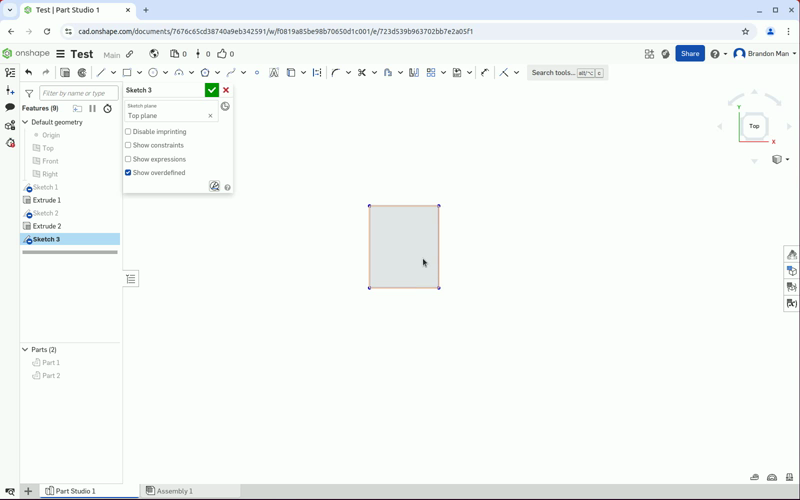
scroll(6)
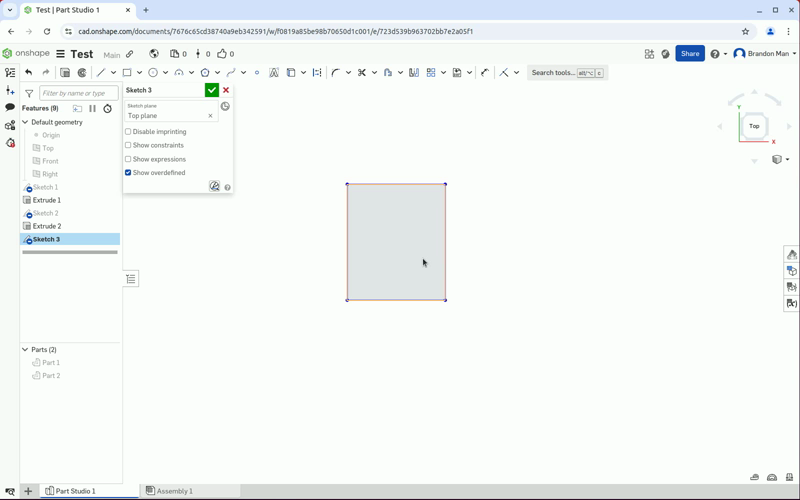
scroll(6)
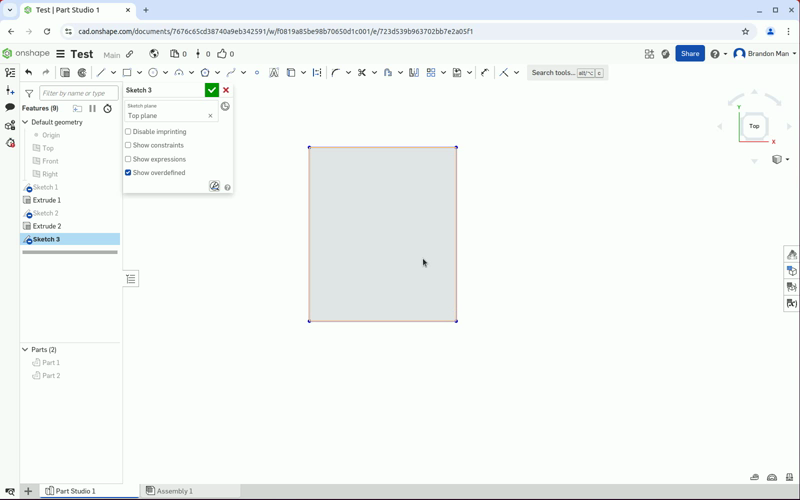
scroll(6)
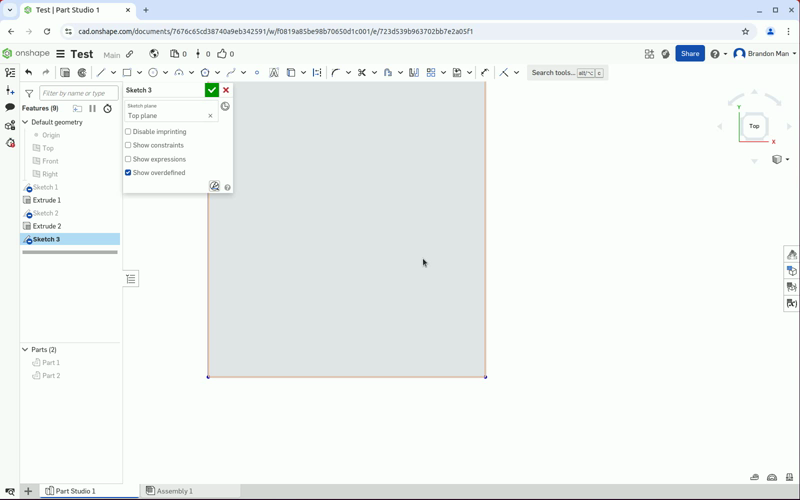
click(423, 258)
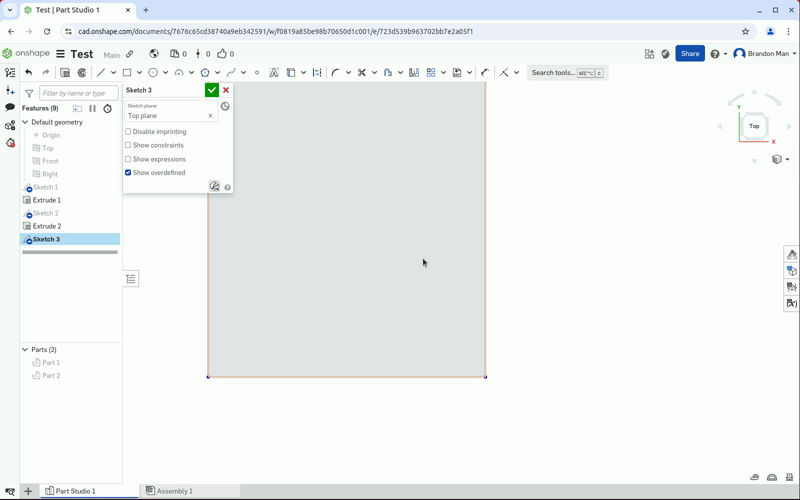
scroll(-6)
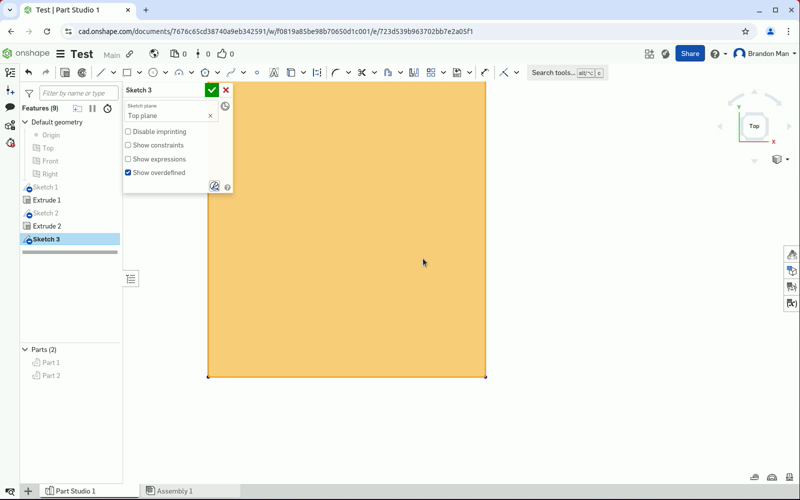
scroll(-6)
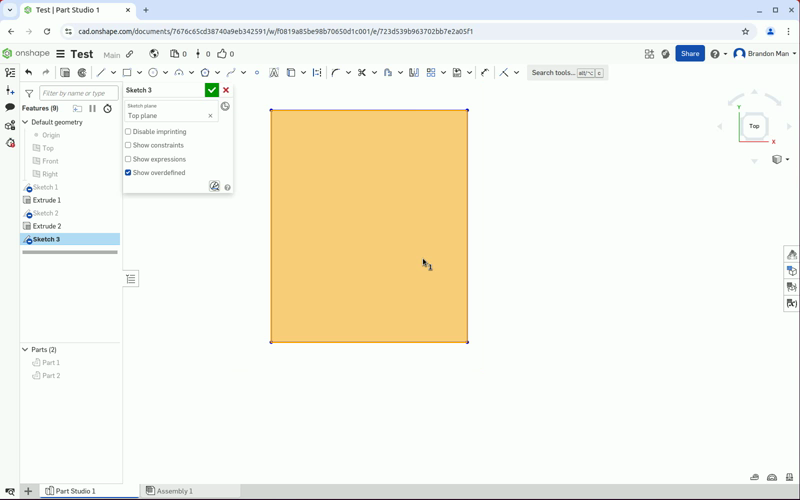
scroll(-6)
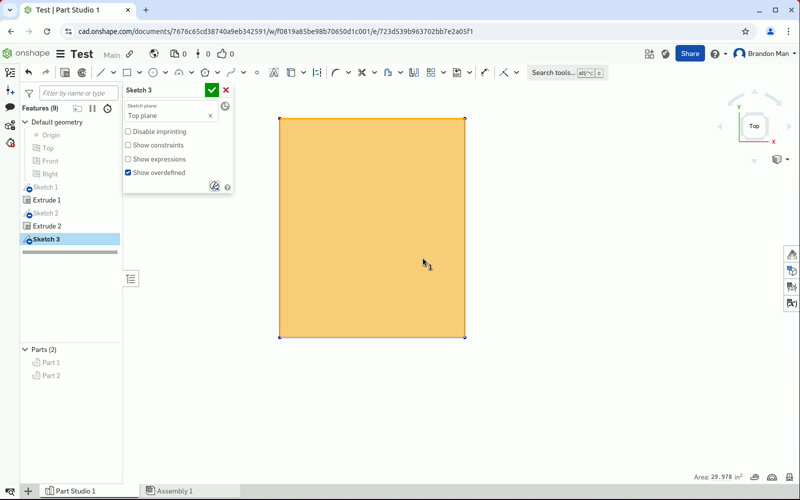
scroll(-6)
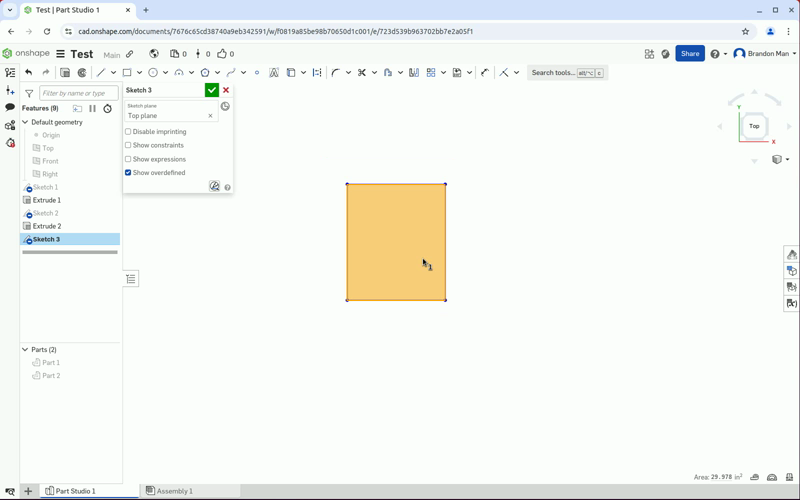
scroll(-6)
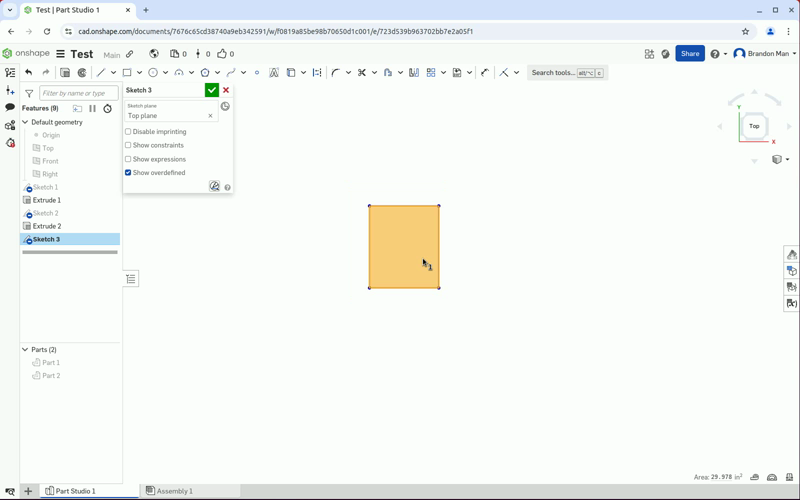
scroll(-6)
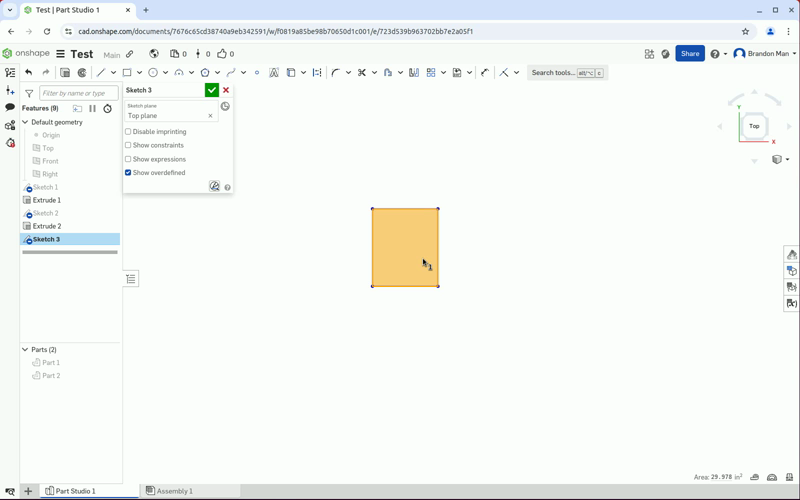
scroll(-6)
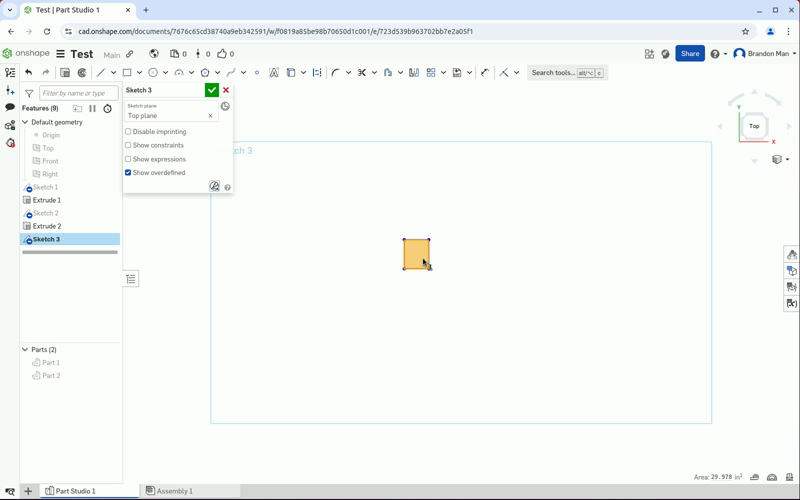
mouse_move(73, 352)
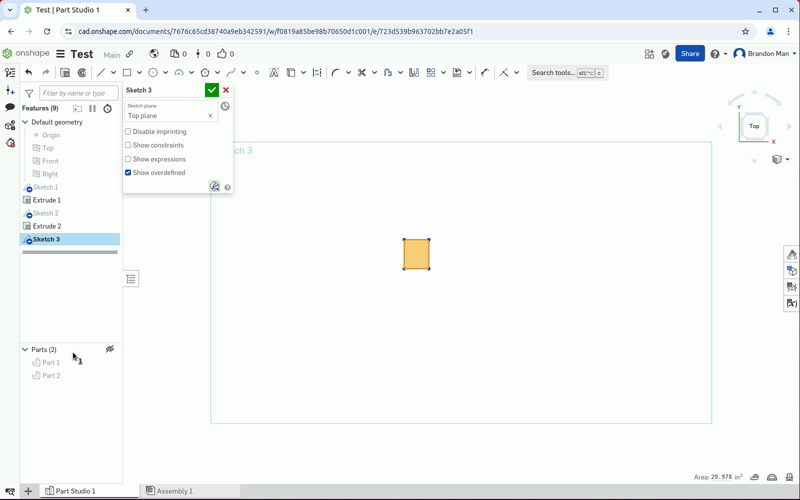
key(shift+y)
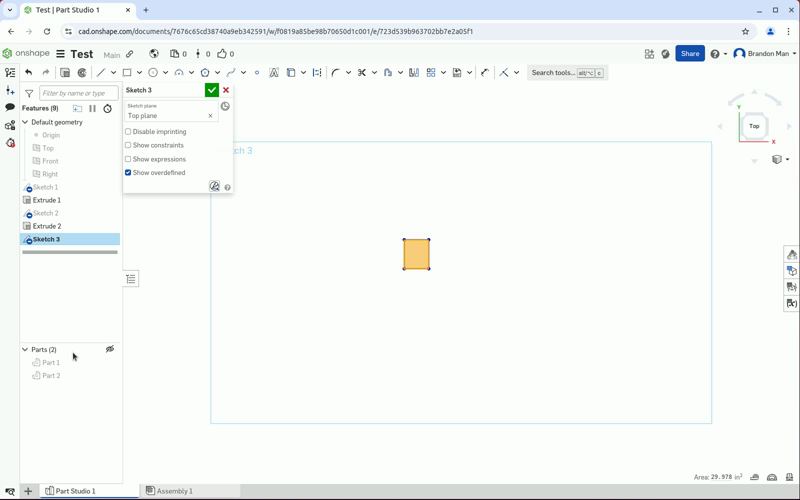
key(shift+e)
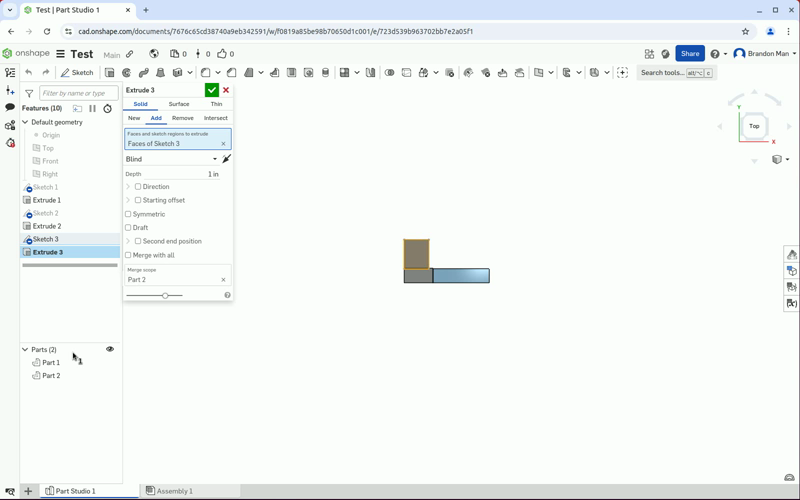
mouse_move(143, 106)
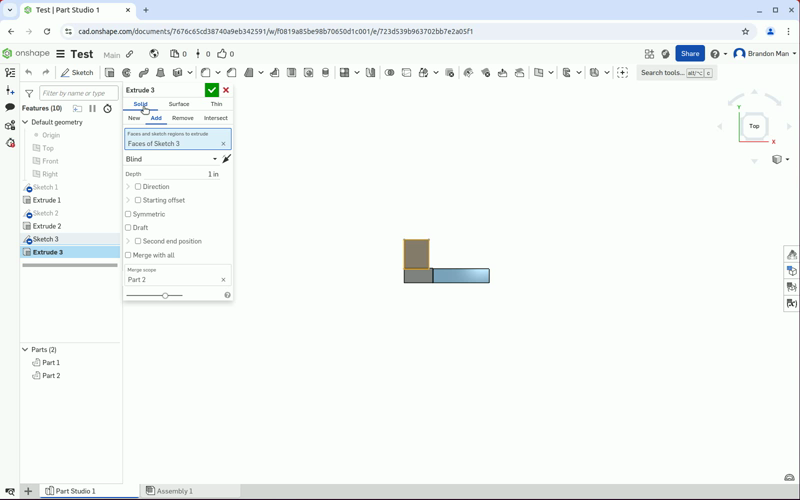
click(143, 106)
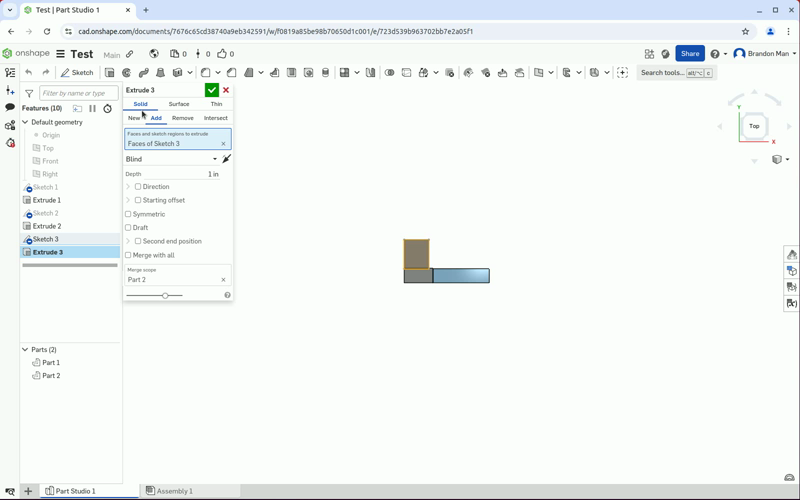
mouse_move(137, 120)
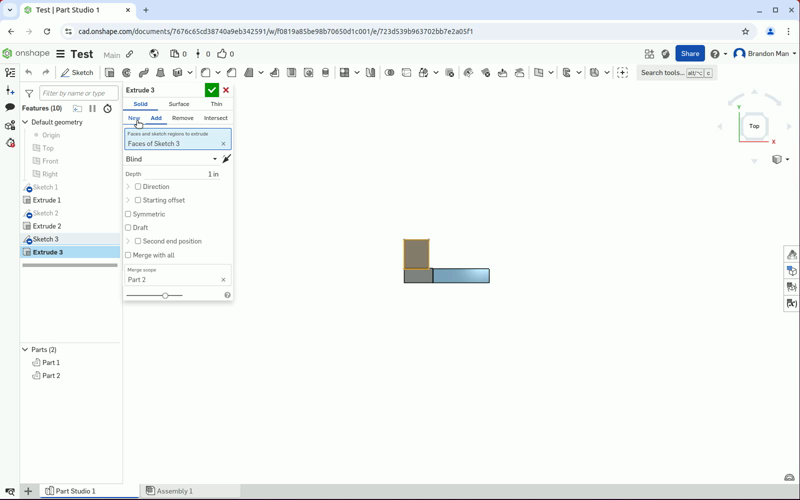
click(137, 120)
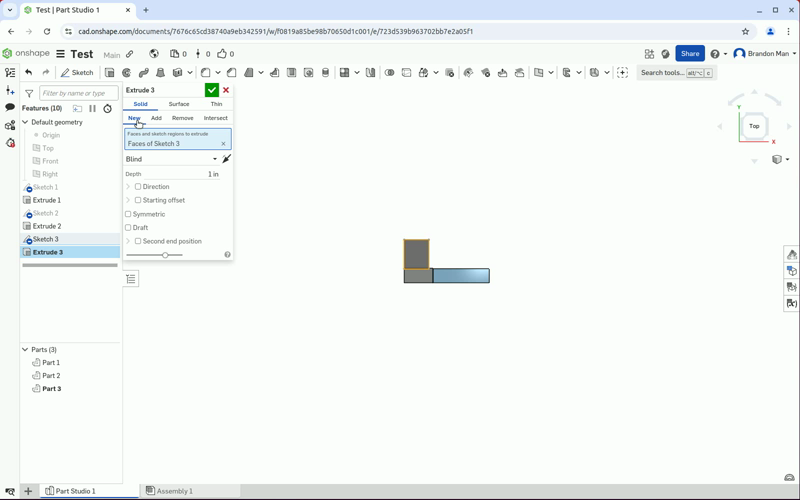
key(tab, 4)
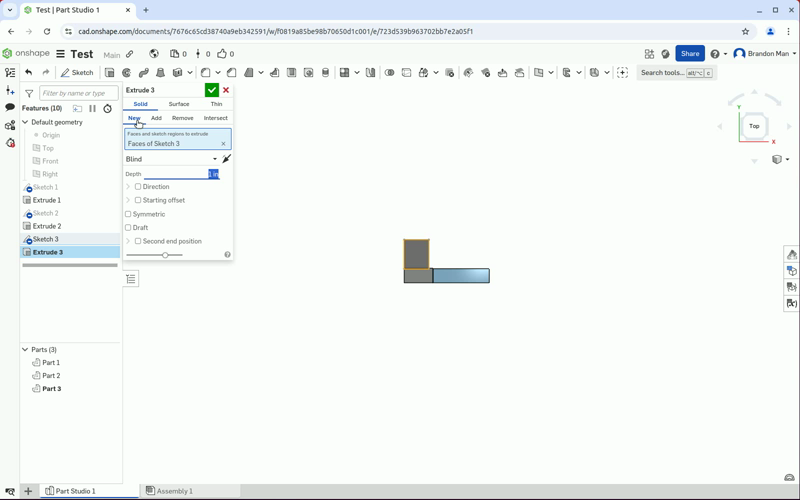
text(23.108)
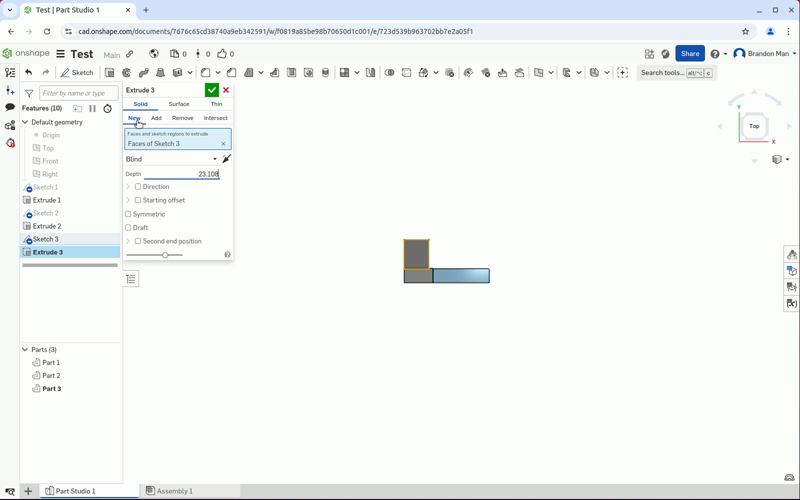
key(enter)
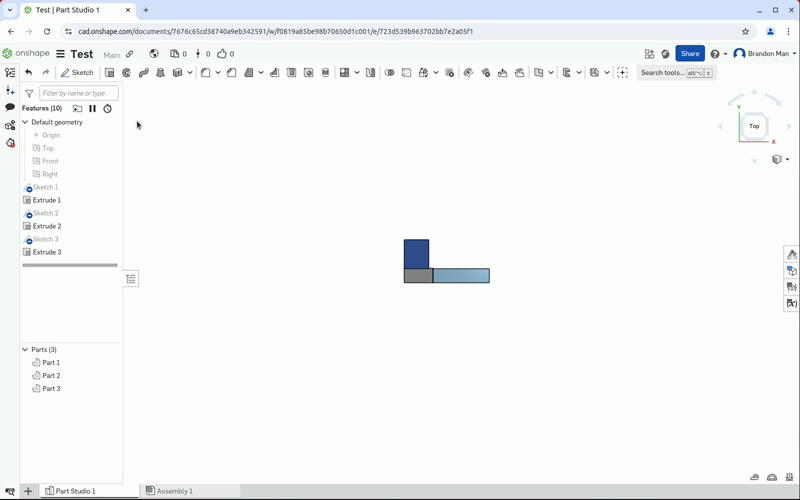
key(shift+h)
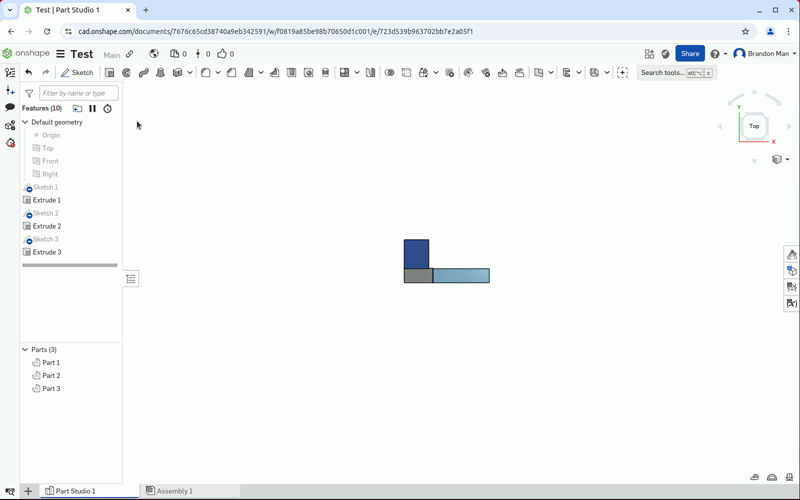
key(shift+h)
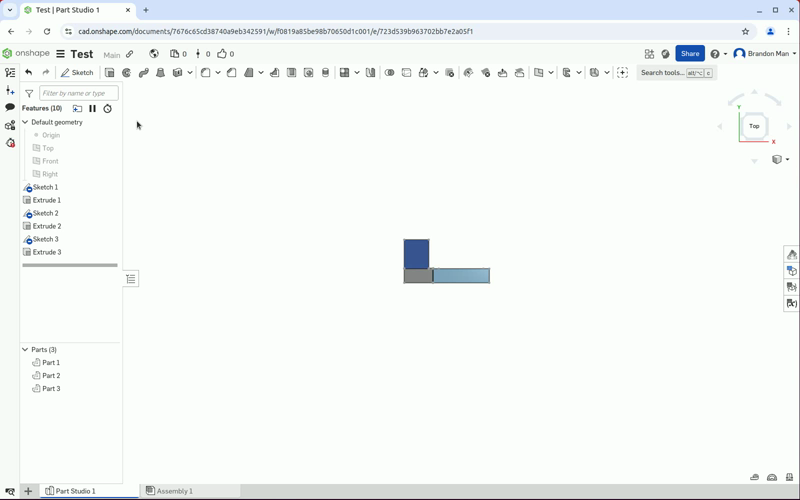
key(shift+7)
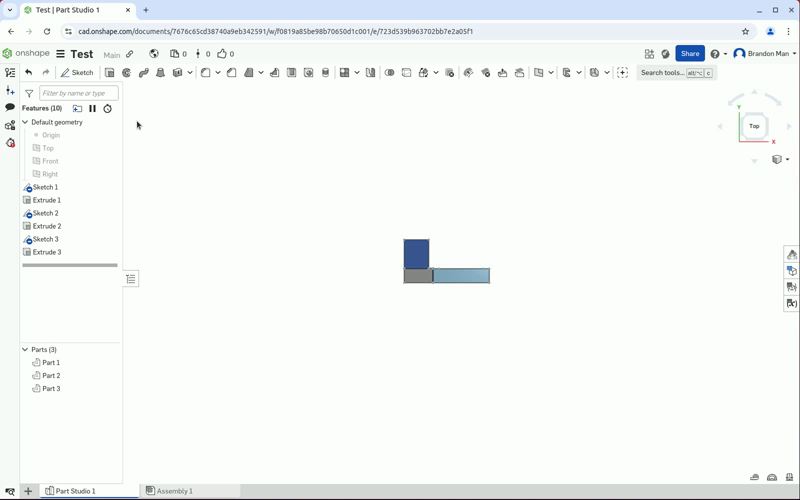
key(up, 3)
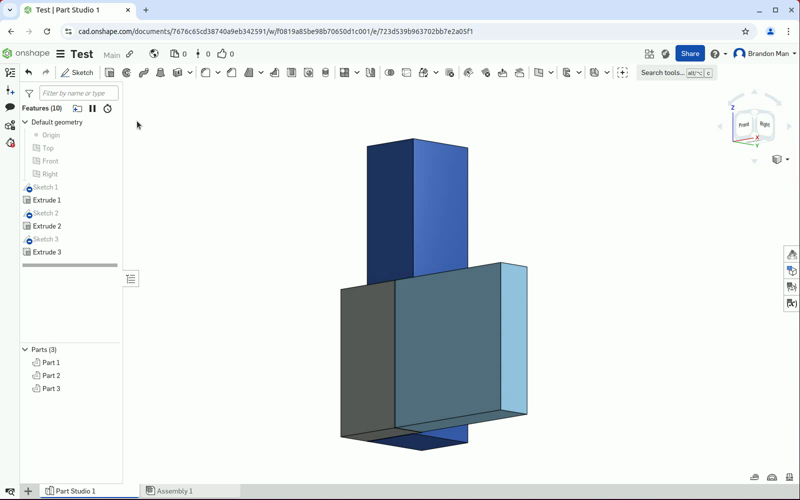
key(left, 3)
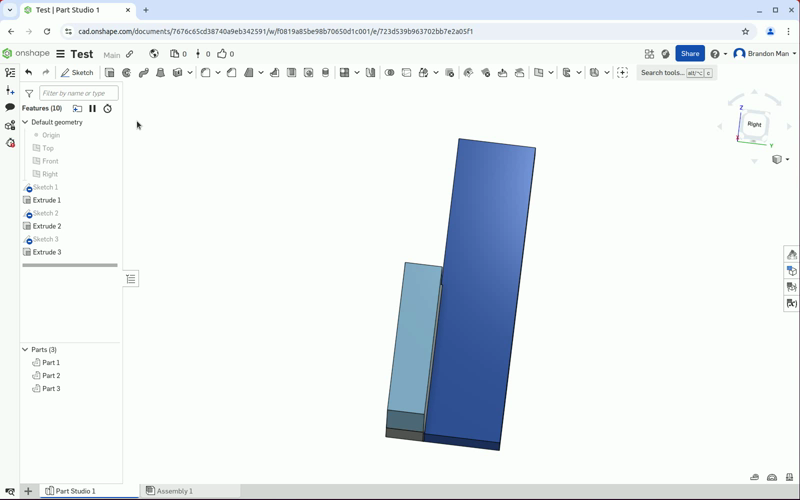
key(right, 3)
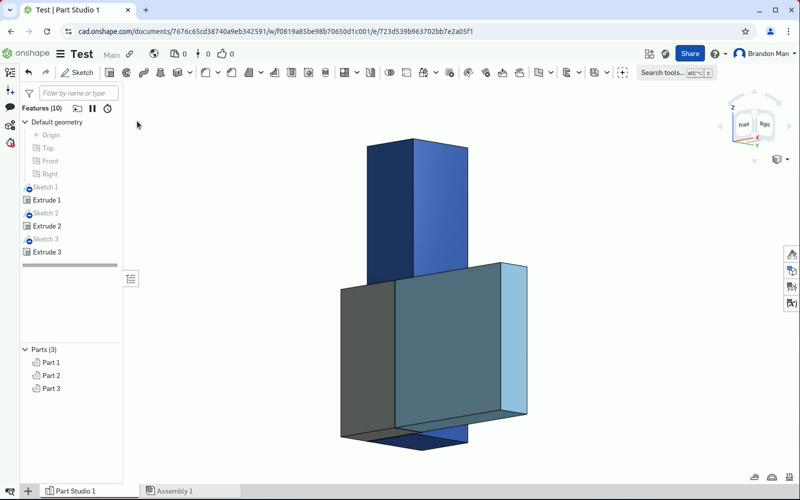
key(down, 3)
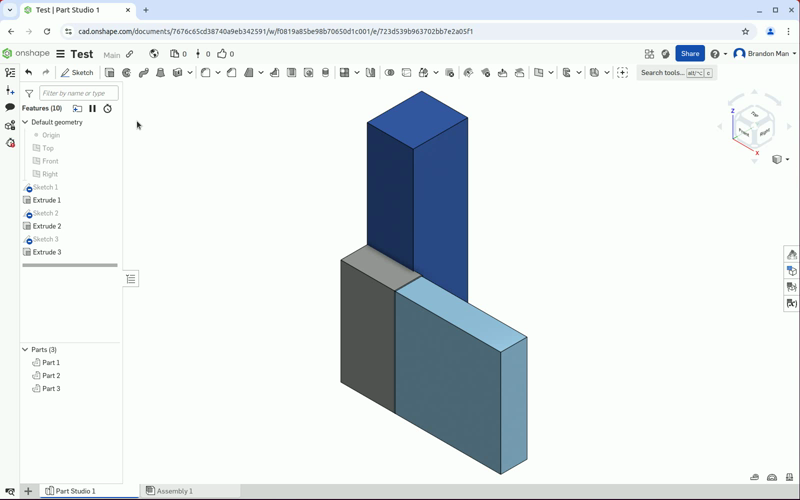
mouse_move(73, 189)
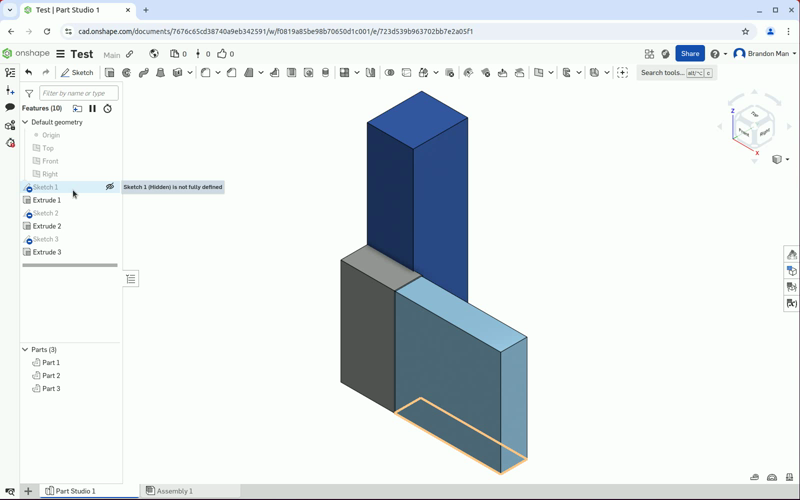
click(73, 189)